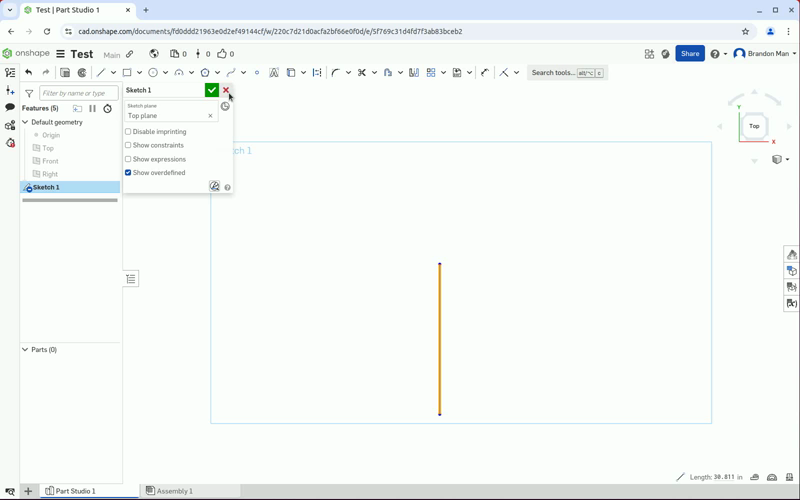
key(shift+h)
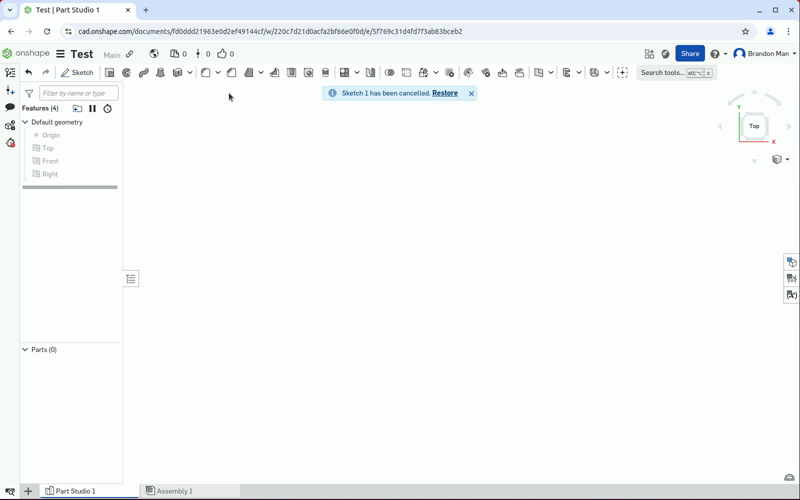
mouse_move(73, 352)
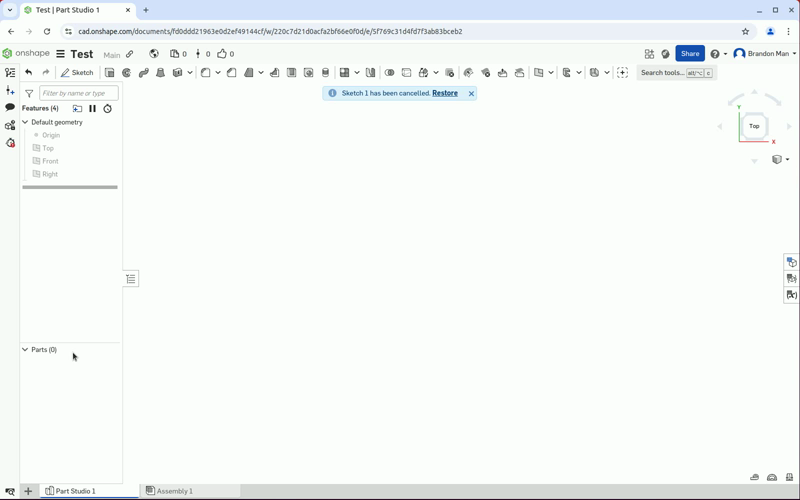
key(y)
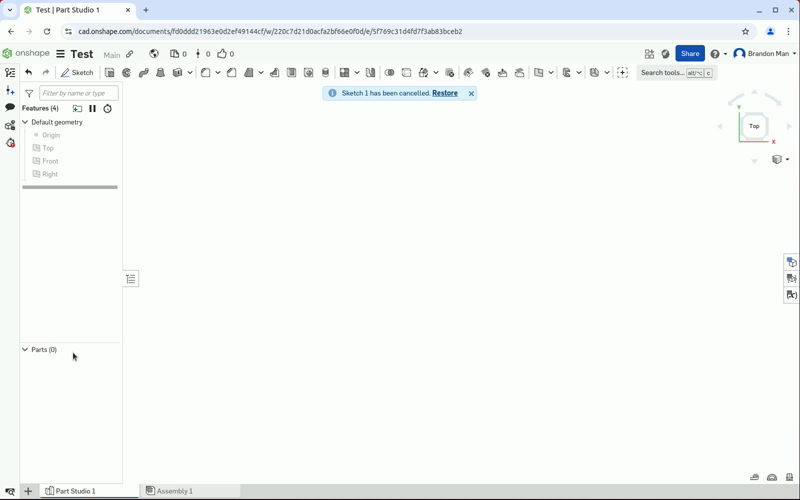
key(shift+p)
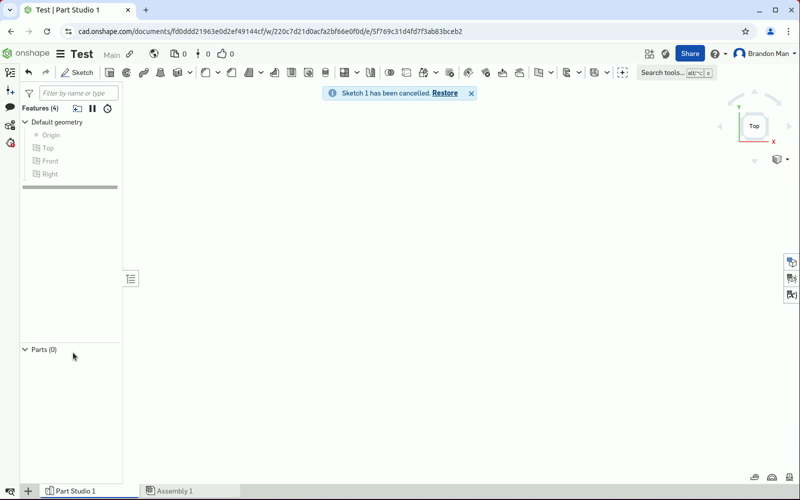
key(space)
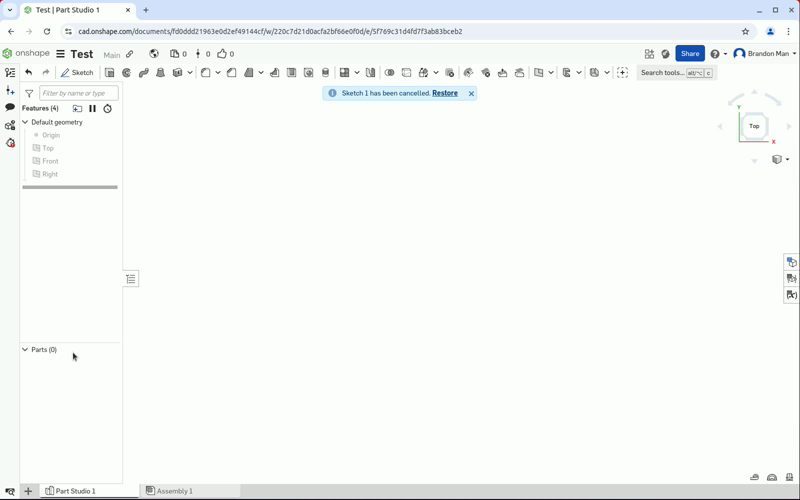
key_down(shift)
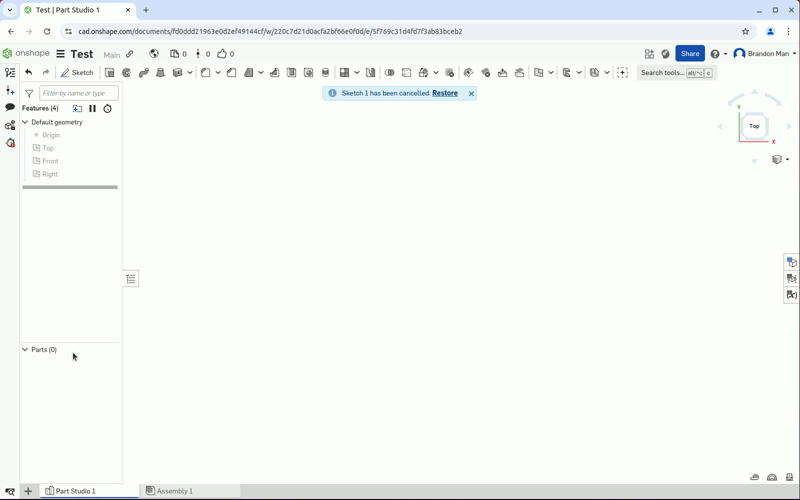
key(up)
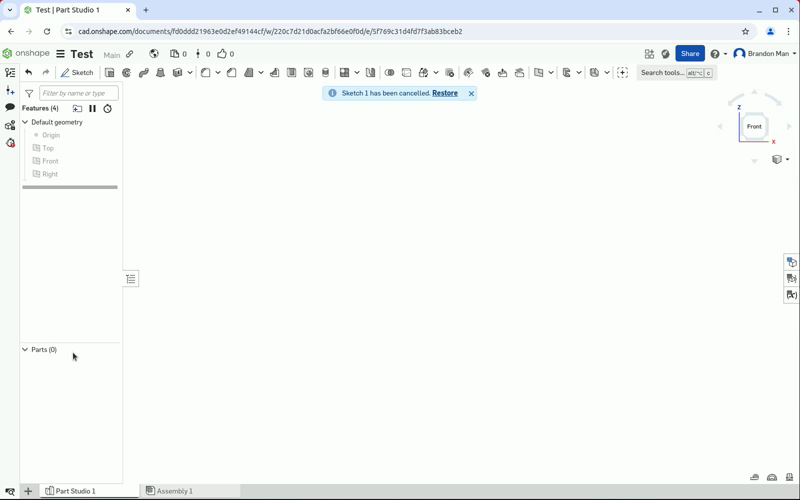
key_up(shift)
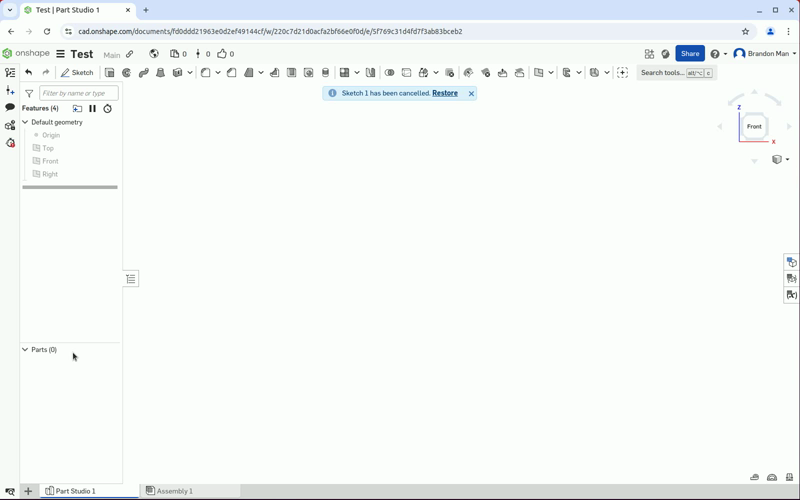
mouse_move(73, 352)
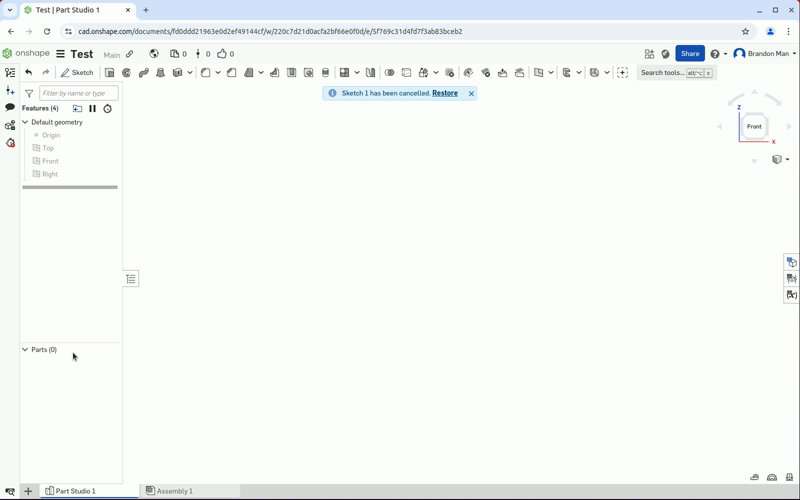
key(shift+y)
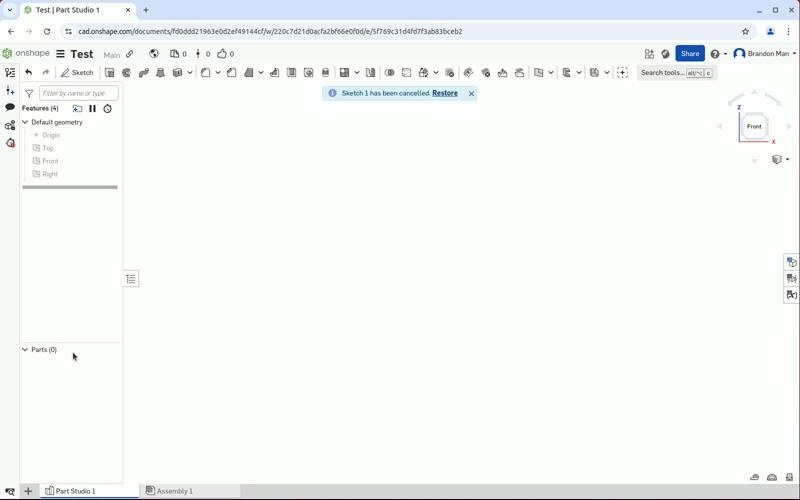
key(shift+s)
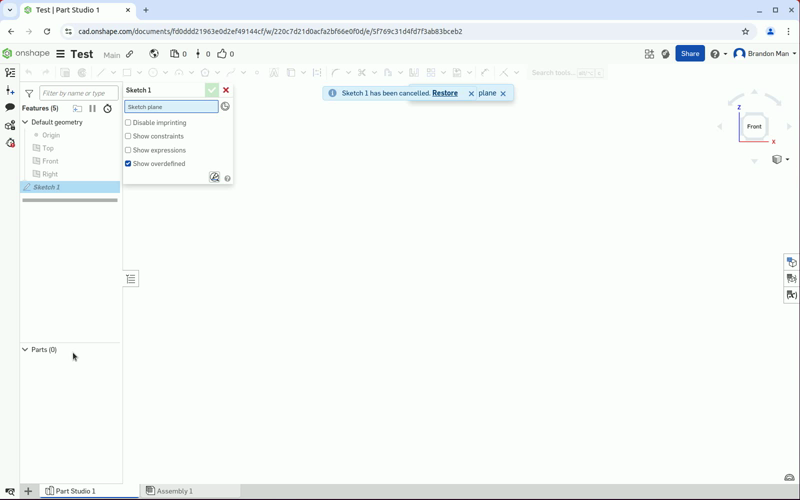
mouse_move(73, 163)
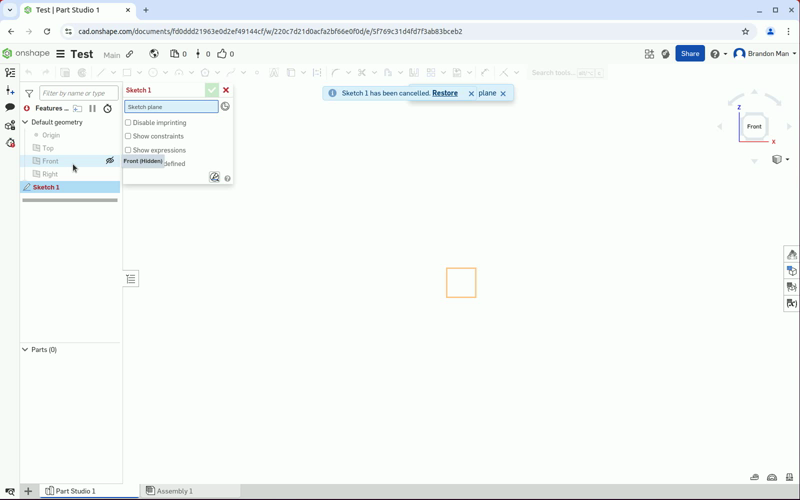
click(73, 163)
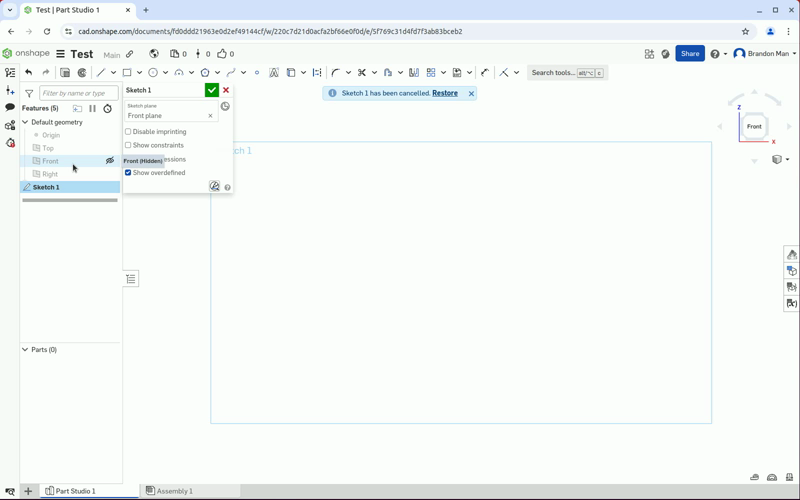
mouse_move(73, 352)
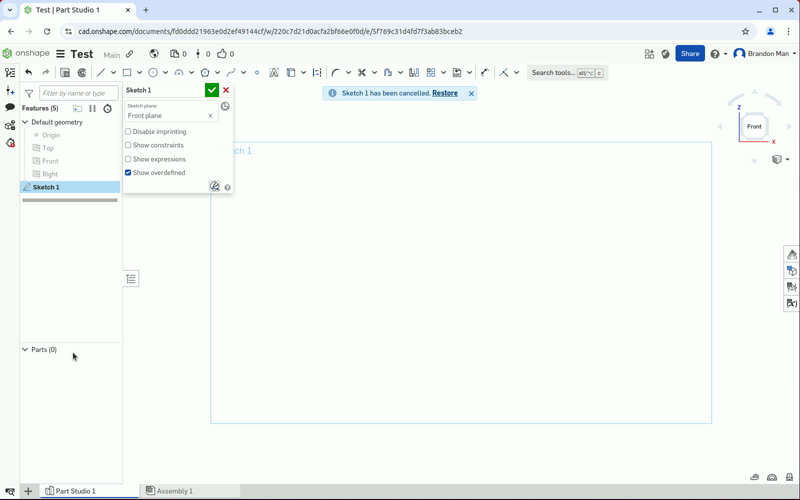
key(y)
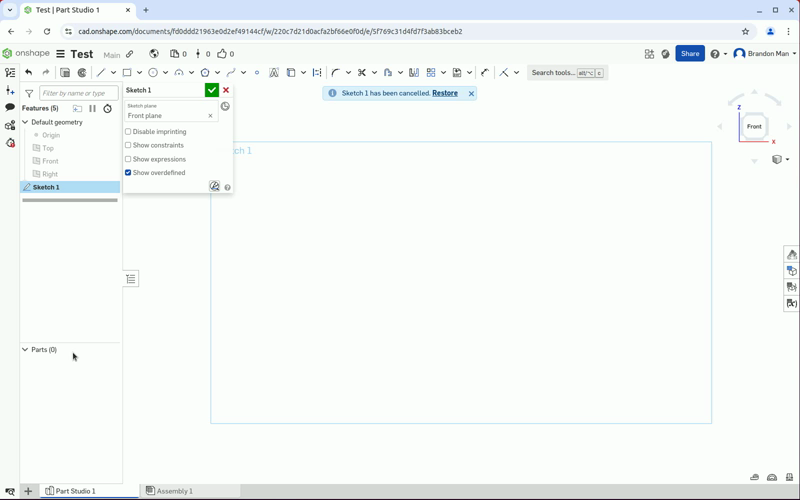
key(a)
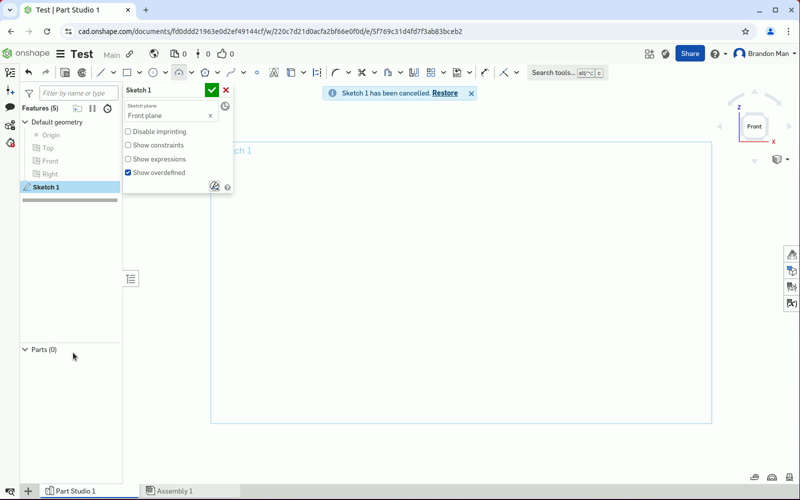
key_down(shift)
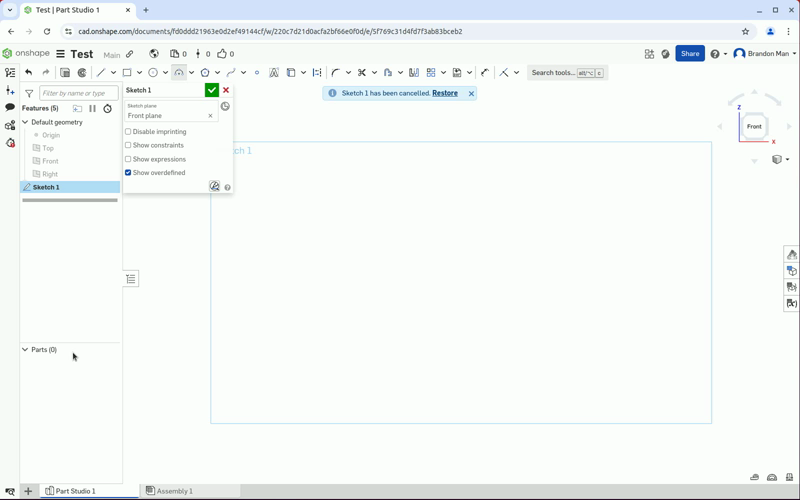
mouse_move(452, 282)
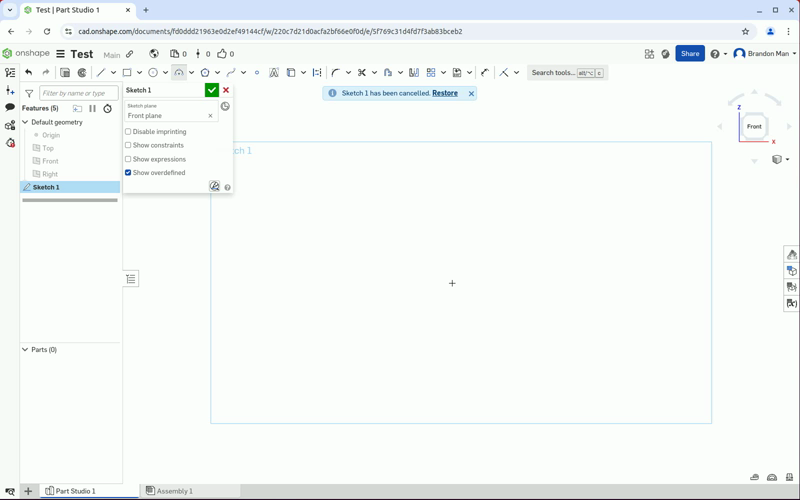
click(452, 282)
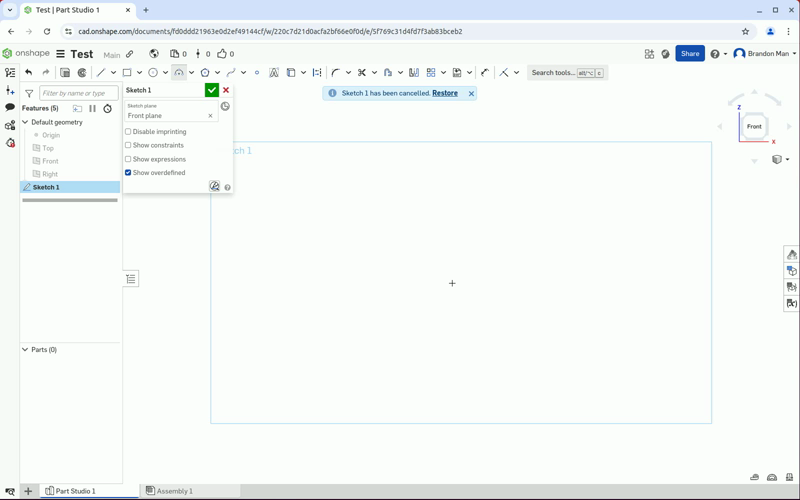
key_up(shift)
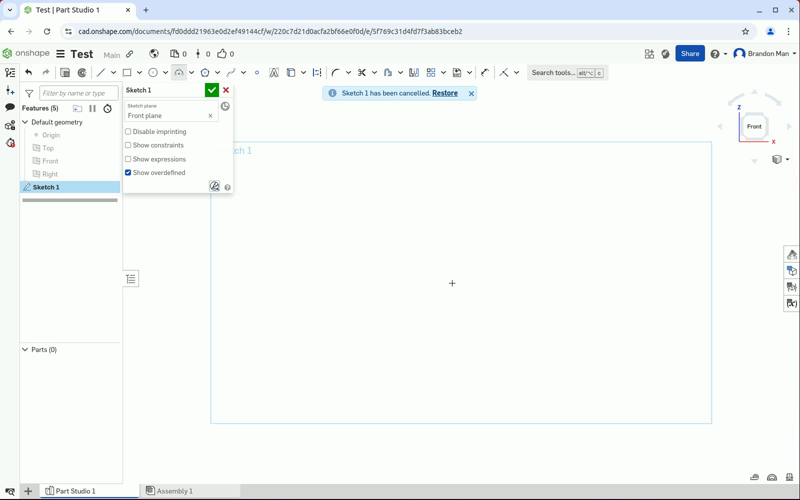
key_down(shift)
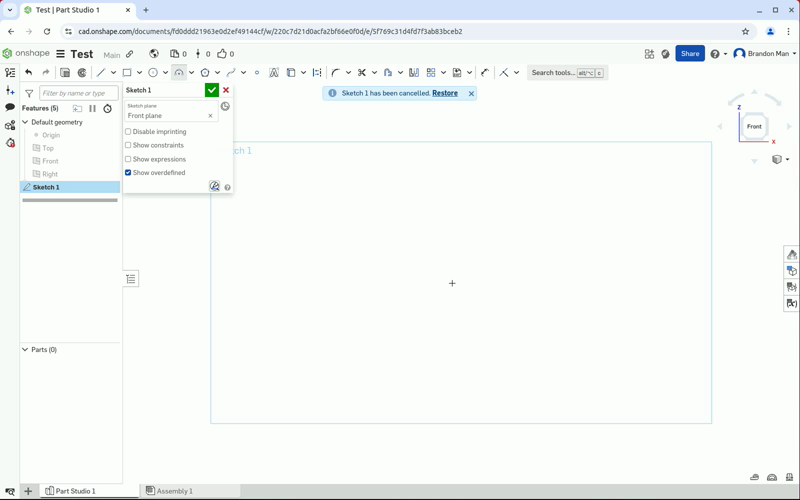
mouse_move(453, 298)
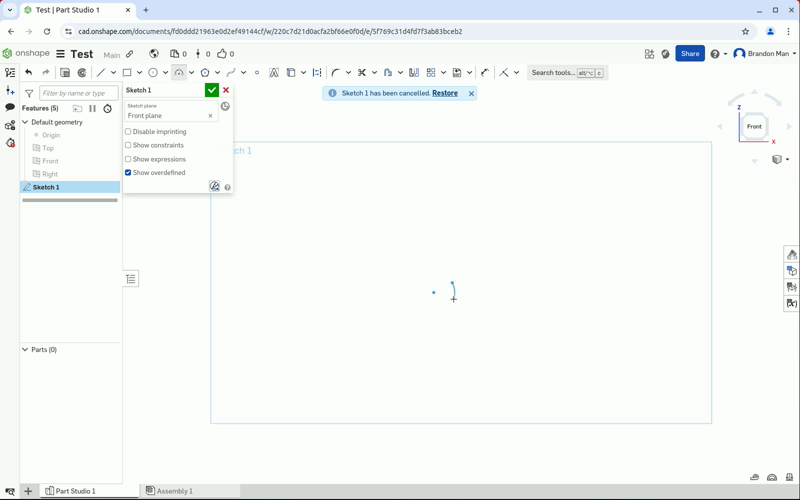
click(453, 298)
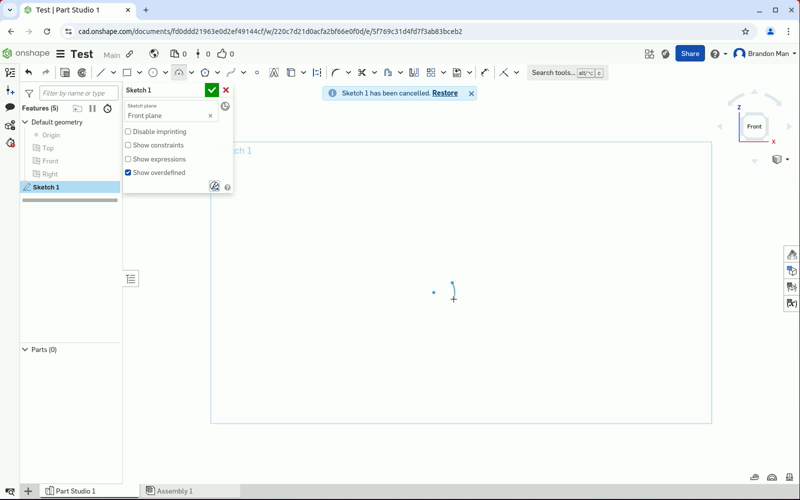
mouse_move(452, 290)
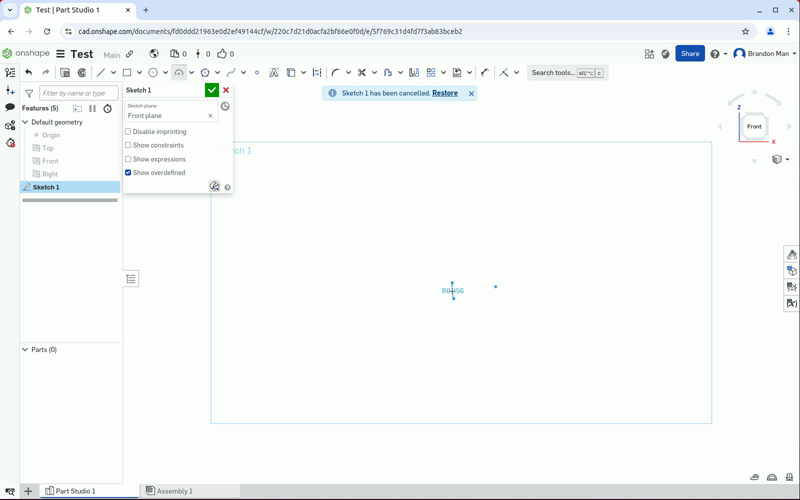
click(452, 290)
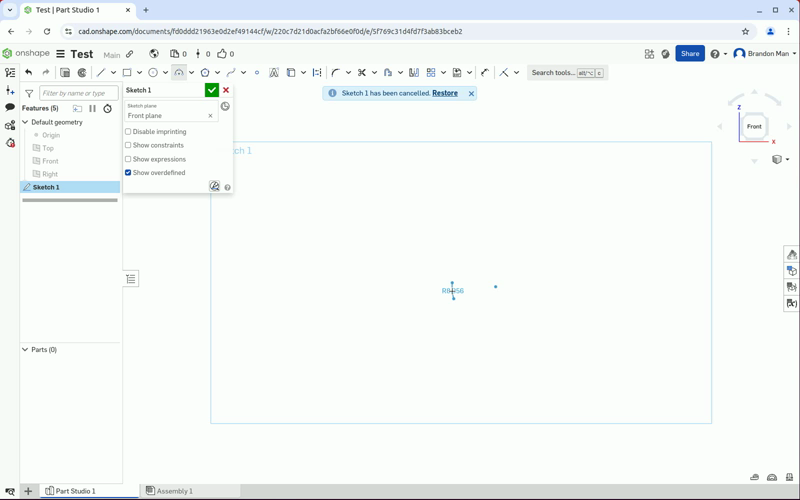
key_up(shift)
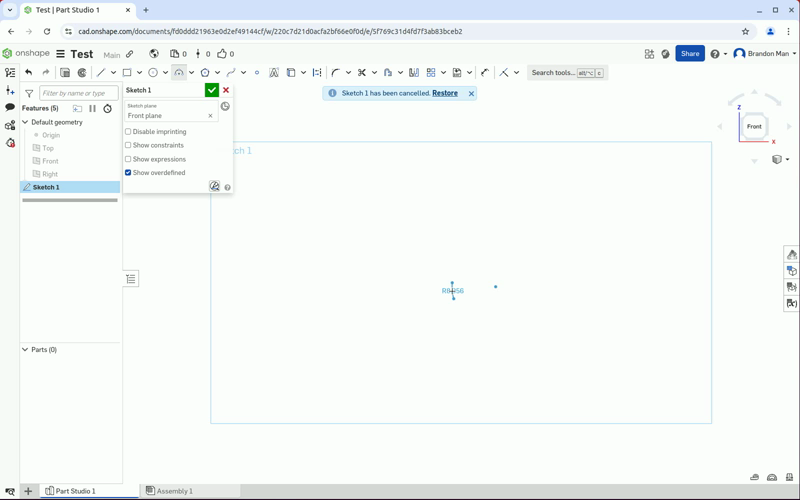
key(esc)
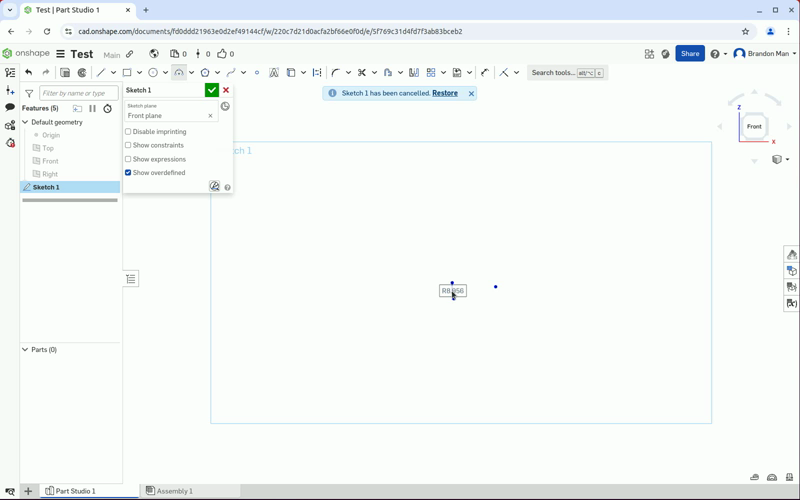
key(l)
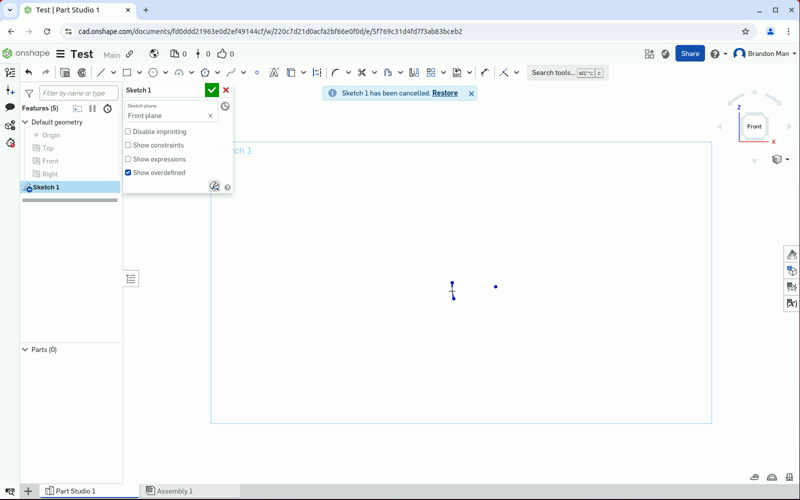
mouse_move(453, 298)
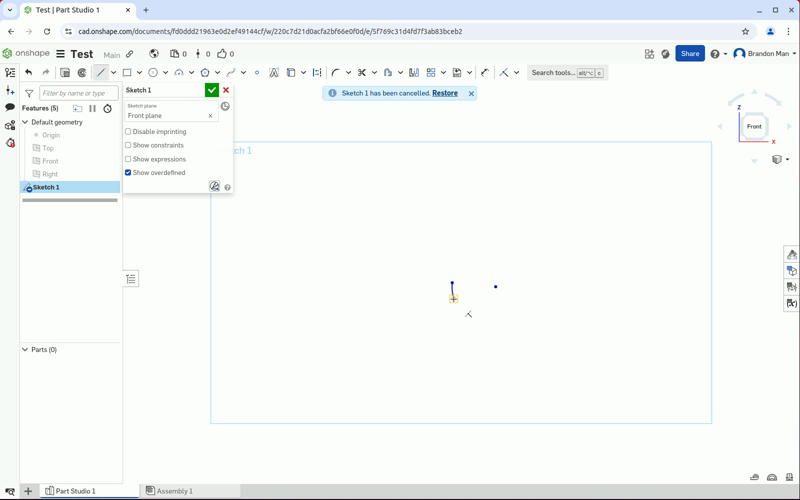
click(453, 298)
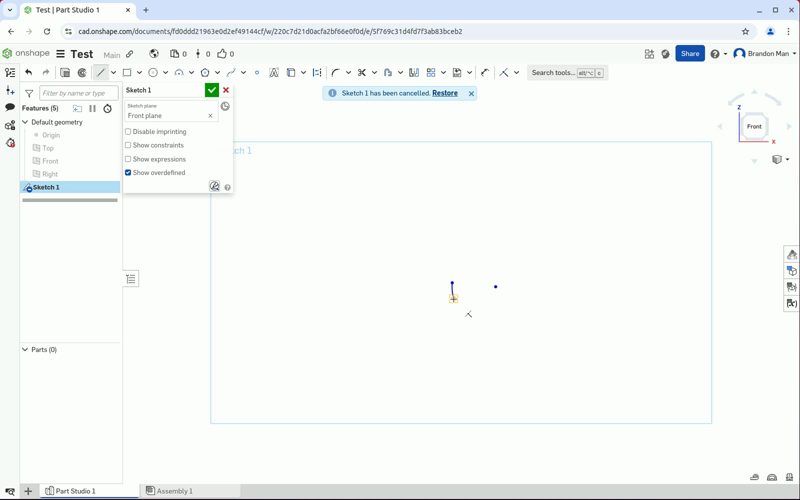
key_down(shift)
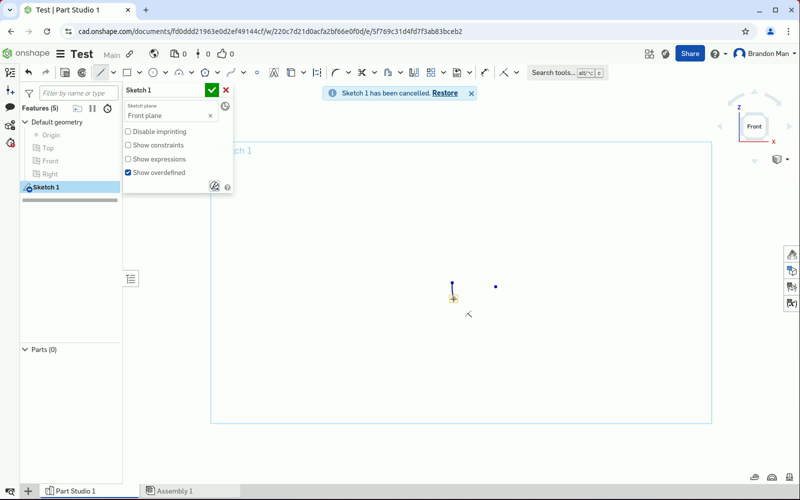
mouse_move(483, 298)
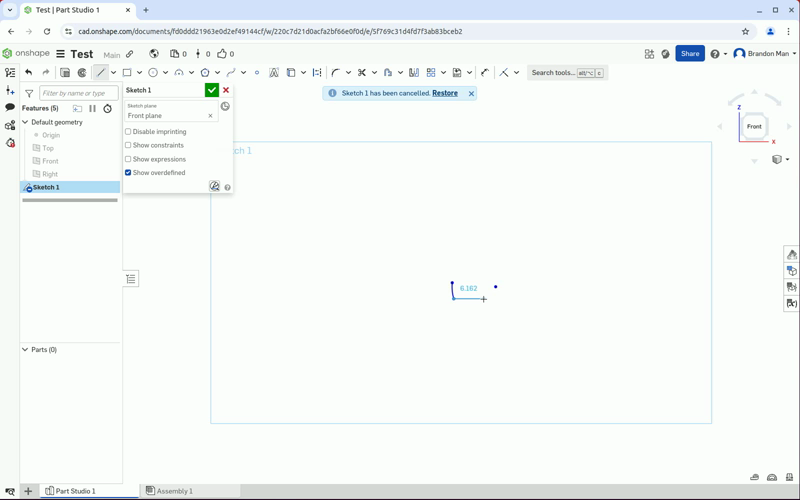
mouse_move(468, 298)
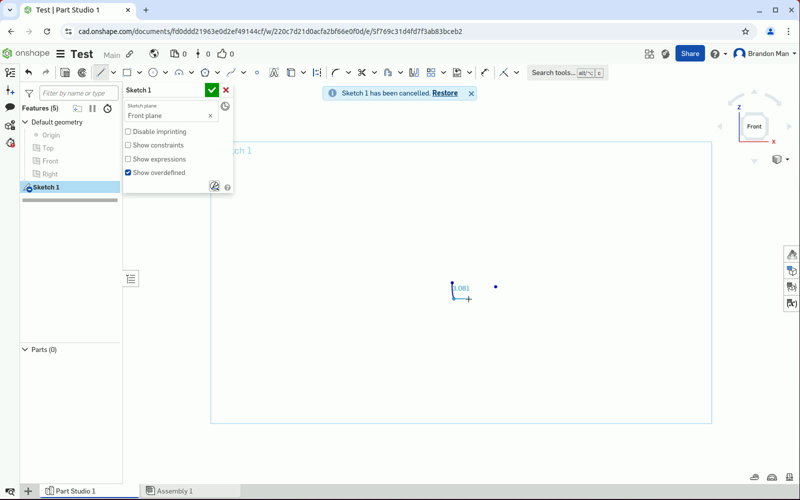
click(468, 298)
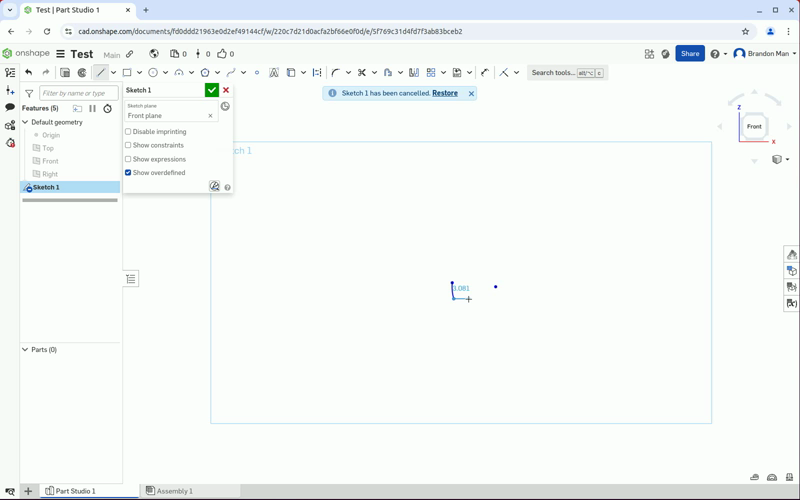
key_up(shift)
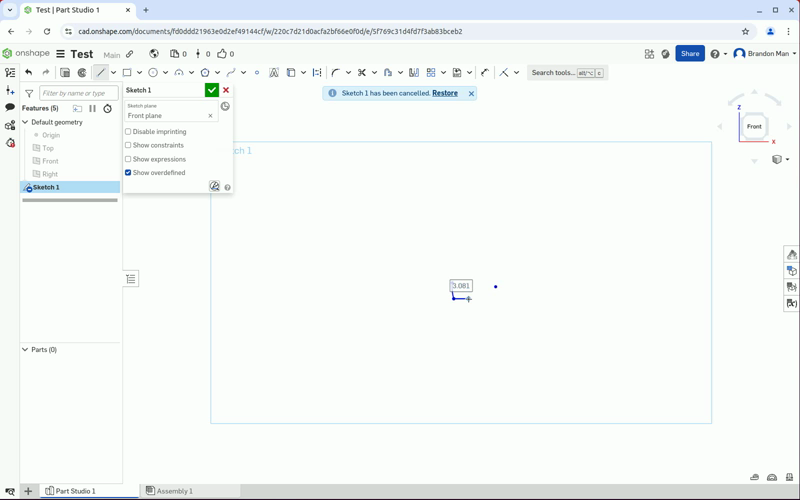
key_down(shift)
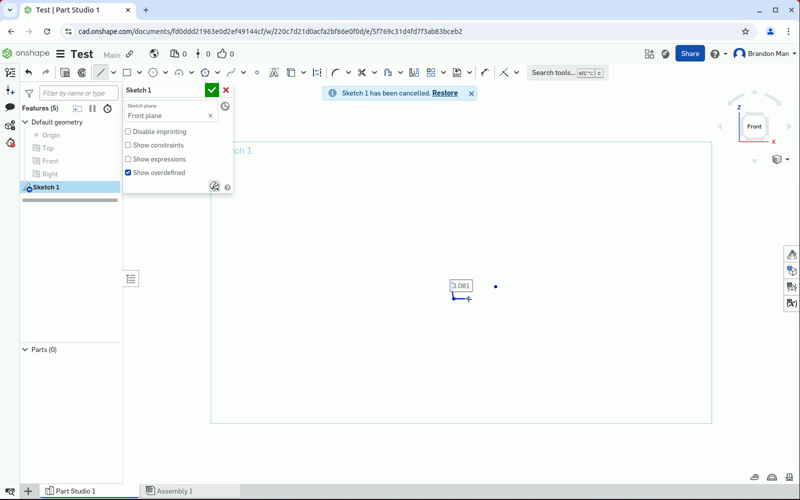
mouse_move(498, 298)
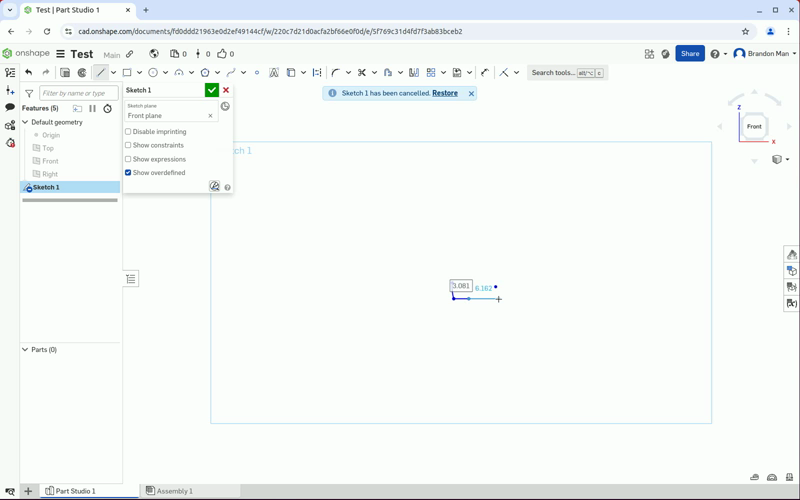
mouse_move(468, 282)
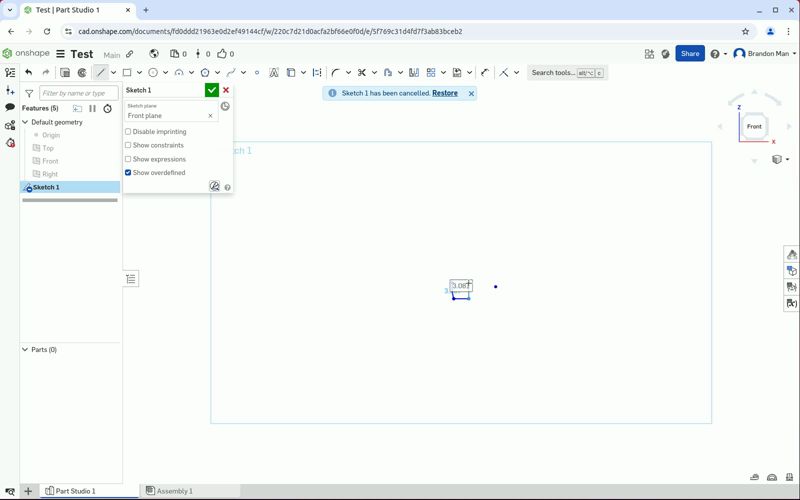
click(468, 282)
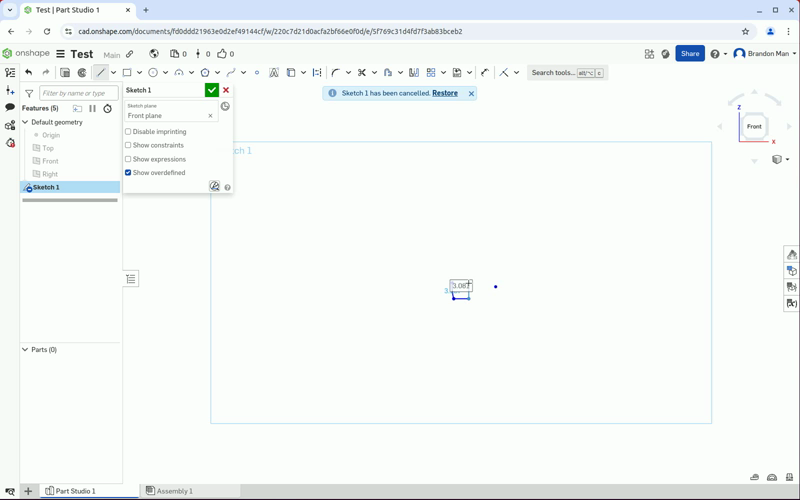
key_up(shift)
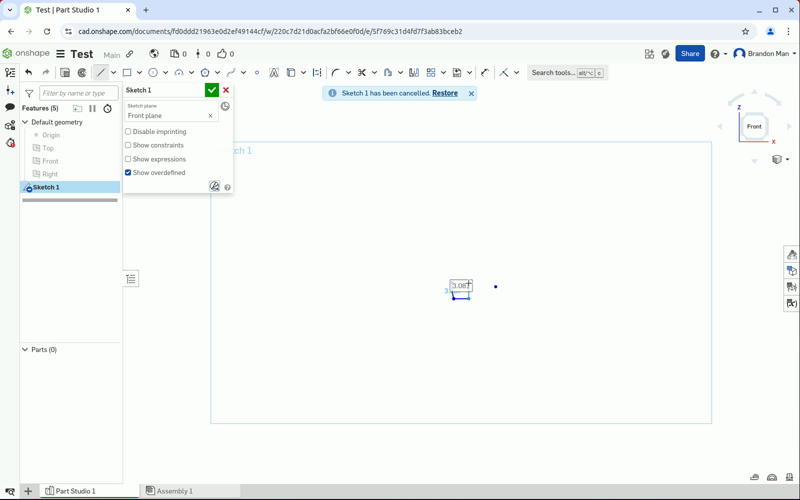
mouse_move(498, 282)
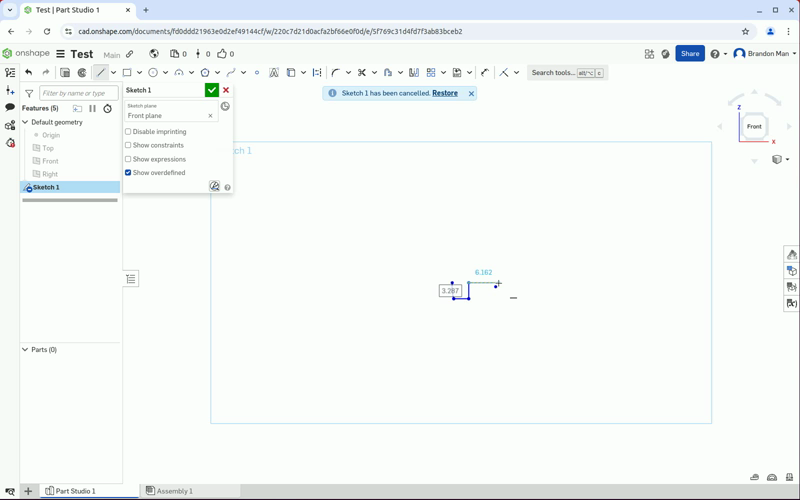
key_down(shift)
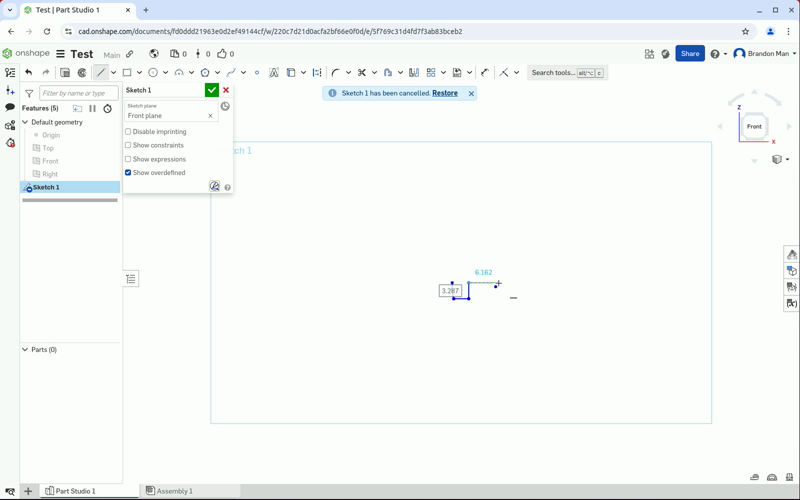
mouse_move(452, 282)
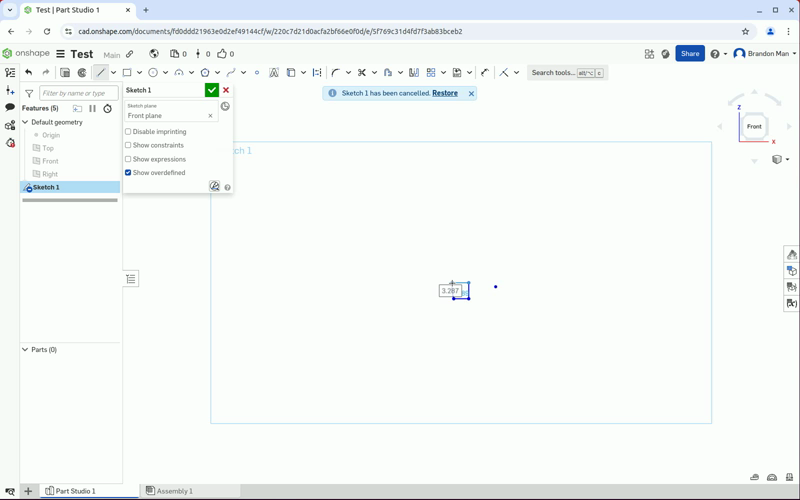
key_up(shift)
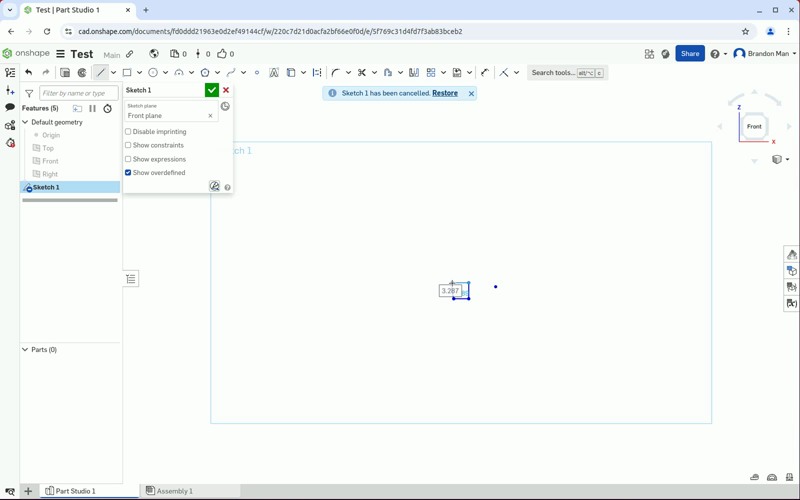
click(452, 282)
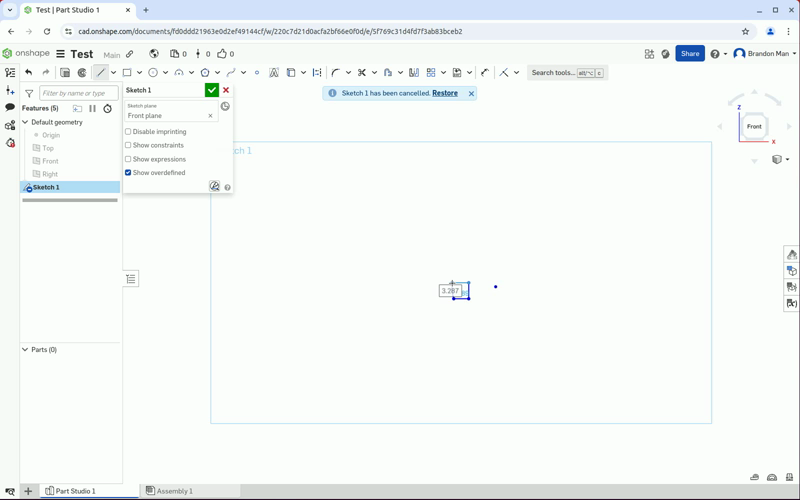
key(esc)
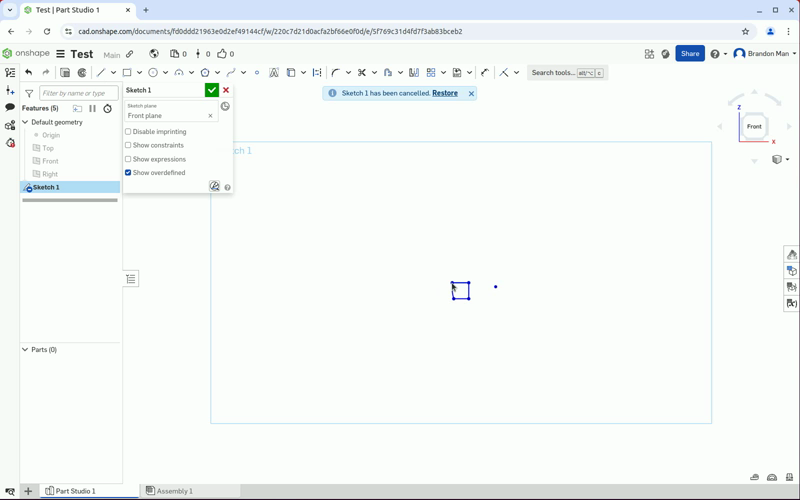
mouse_move(457, 294)
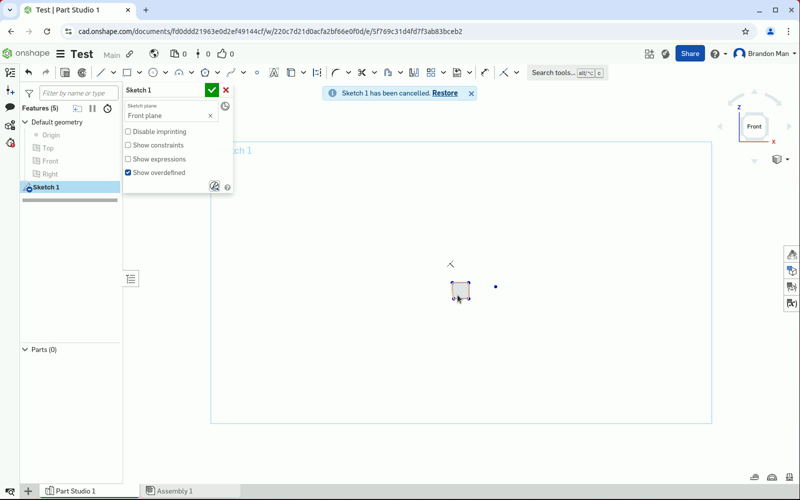
scroll(6)
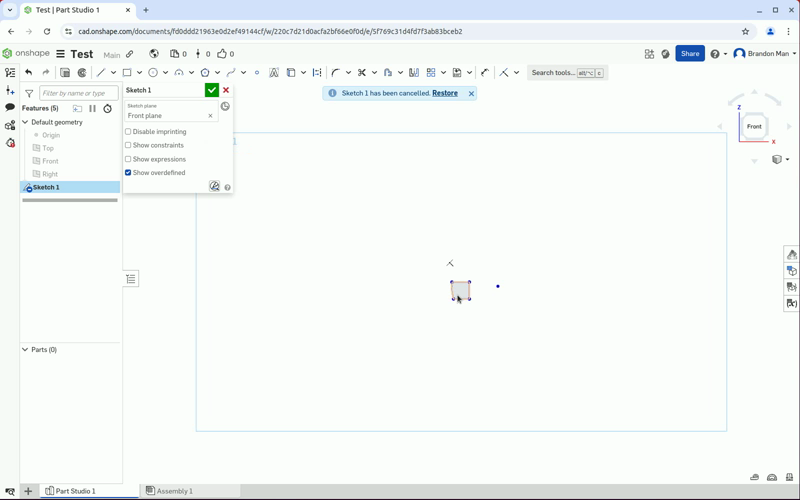
scroll(6)
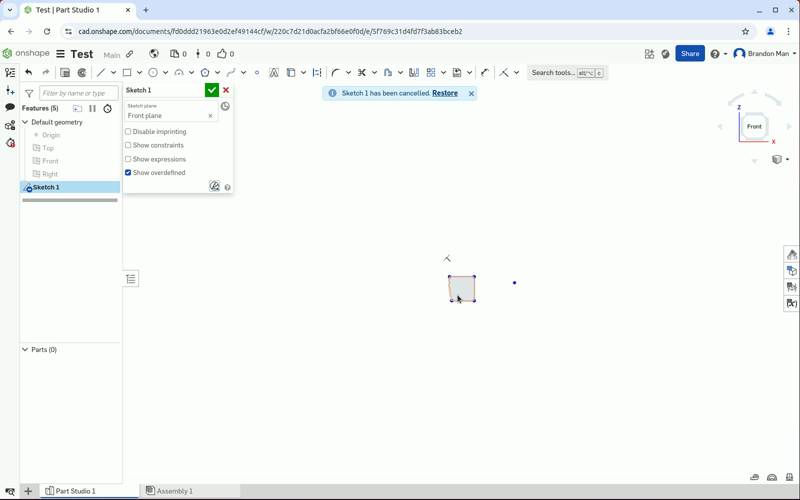
scroll(6)
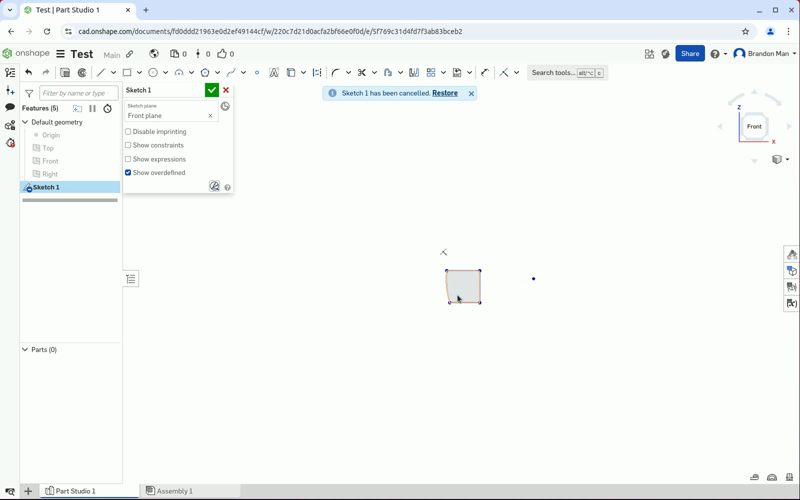
scroll(6)
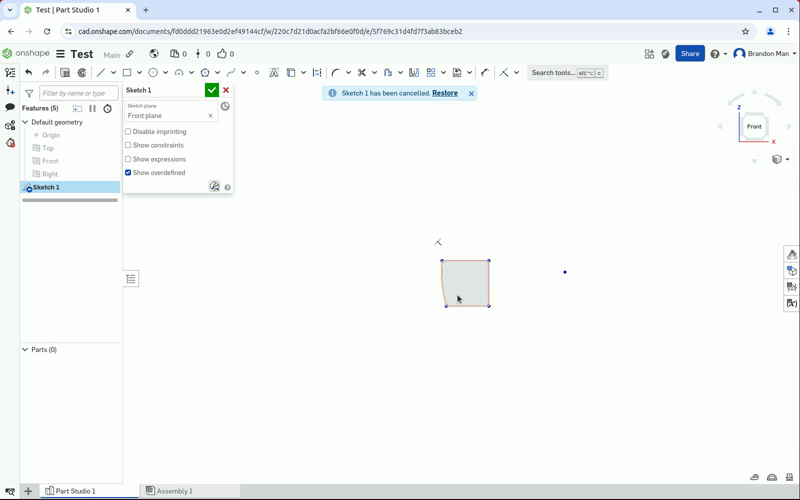
scroll(6)
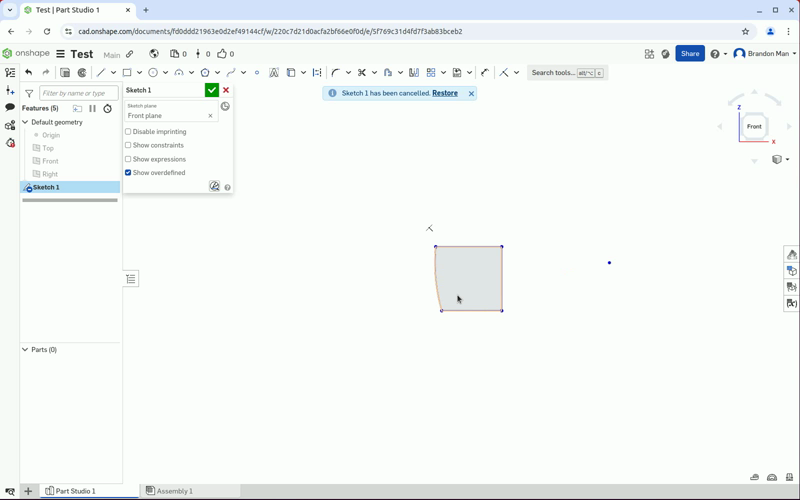
scroll(6)
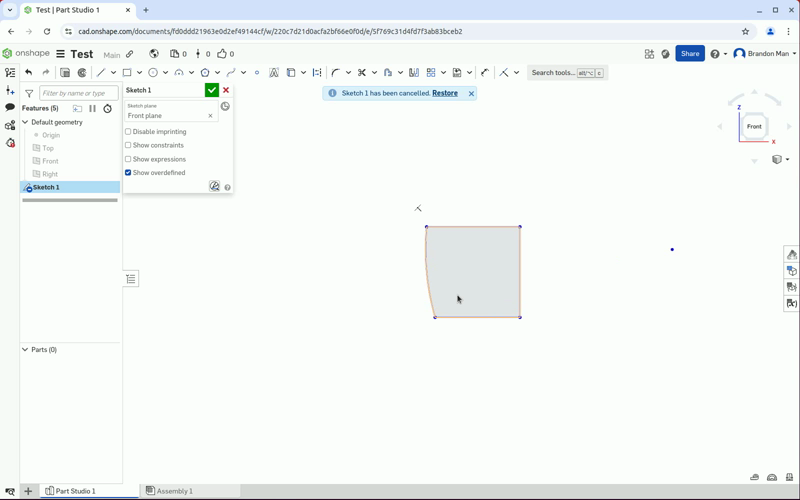
scroll(6)
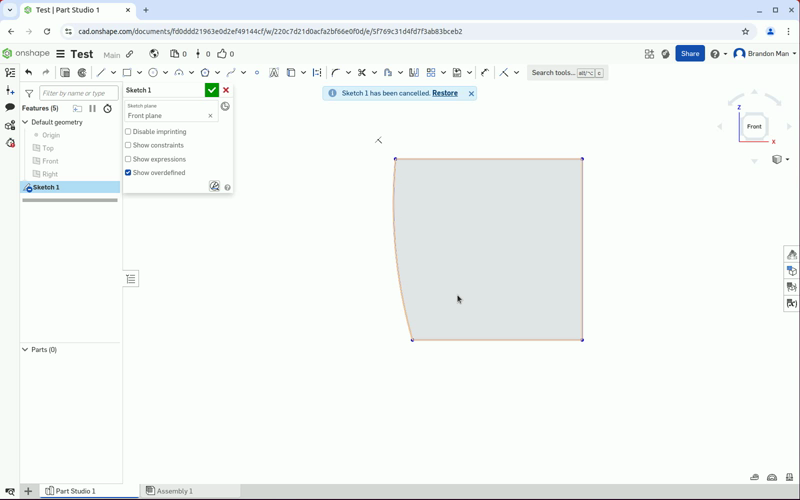
click(457, 294)
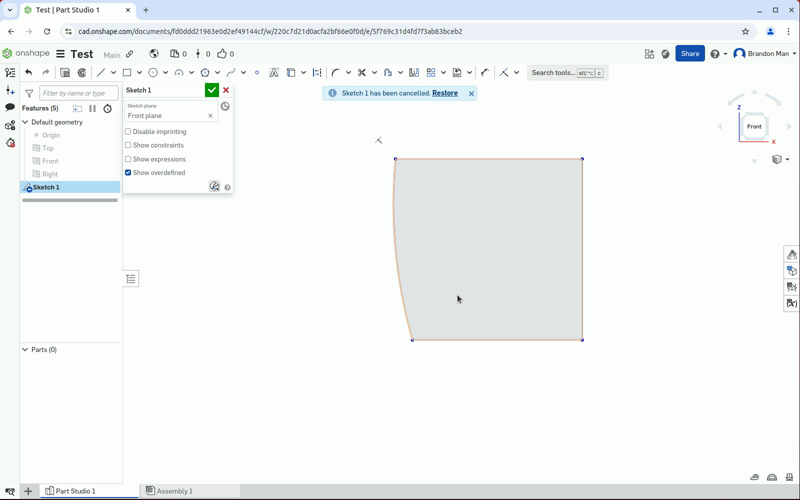
scroll(-6)
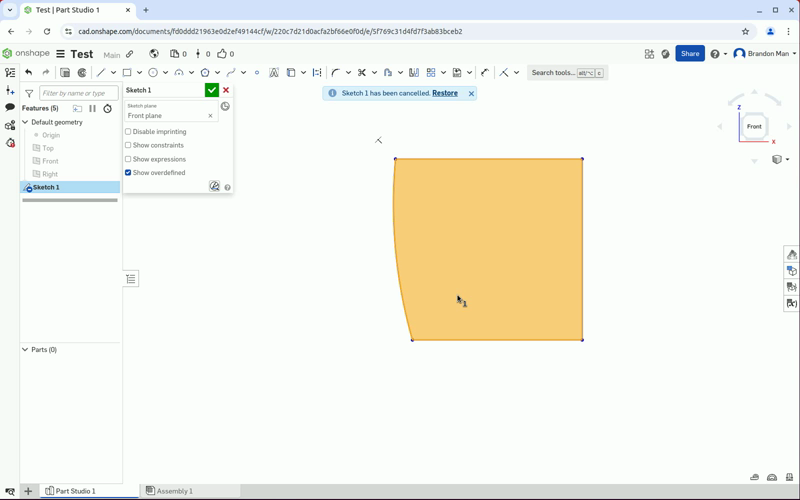
scroll(-6)
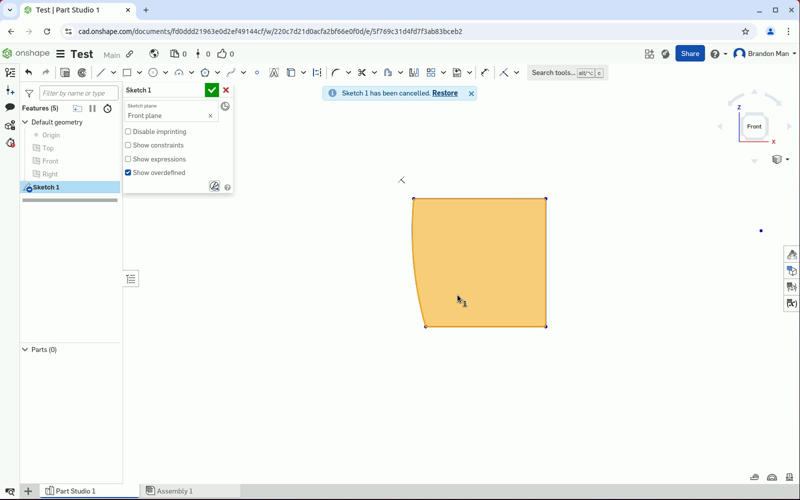
scroll(-6)
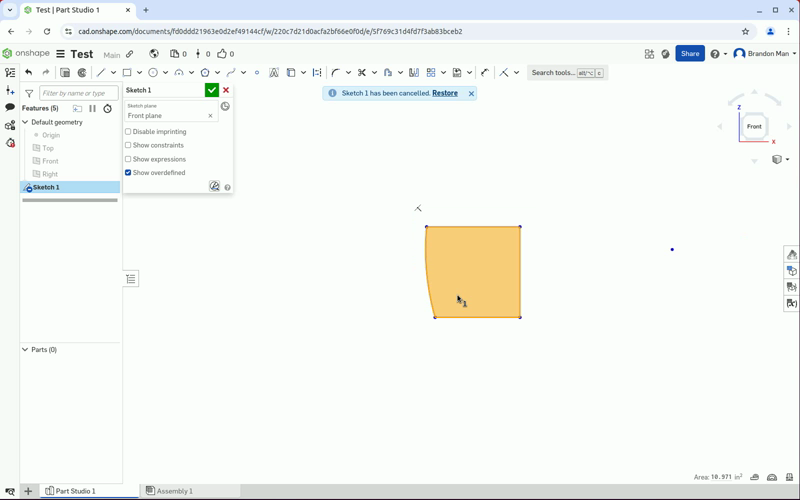
scroll(-6)
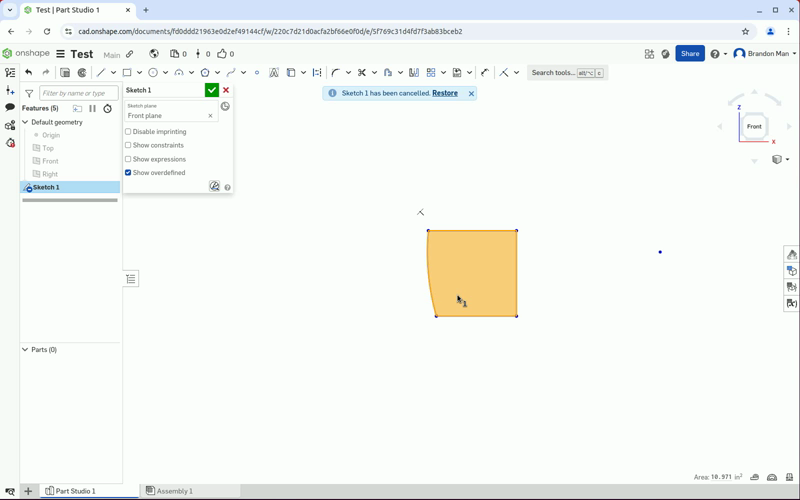
scroll(-6)
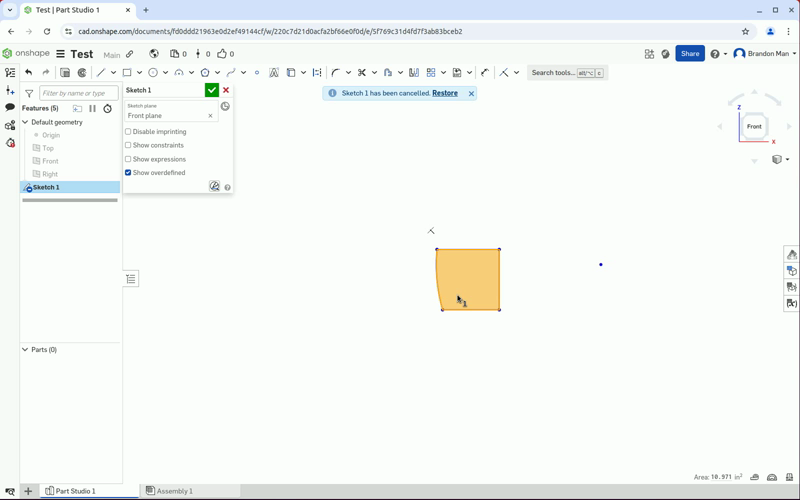
scroll(-6)
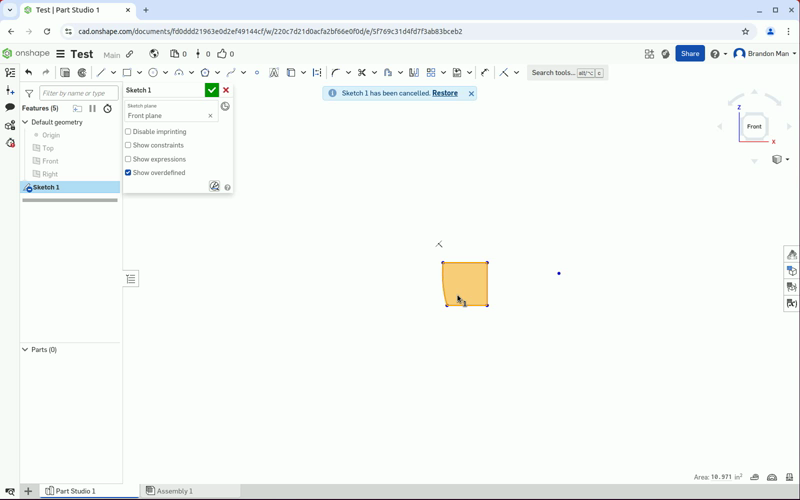
scroll(-6)
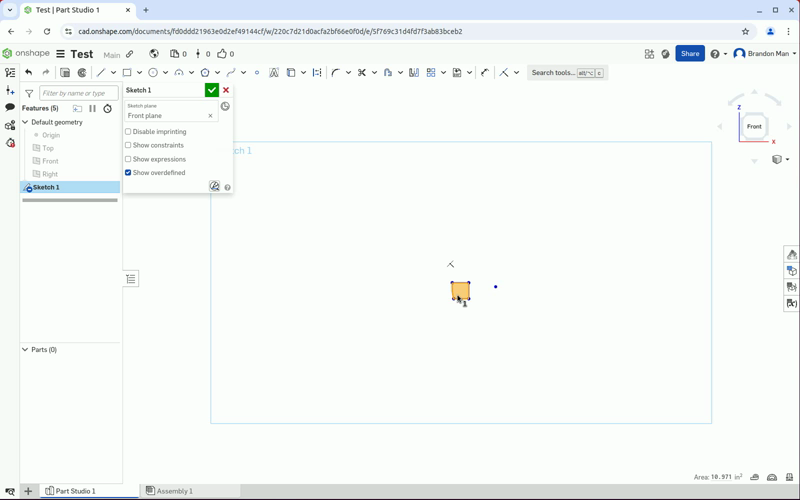
mouse_move(73, 352)
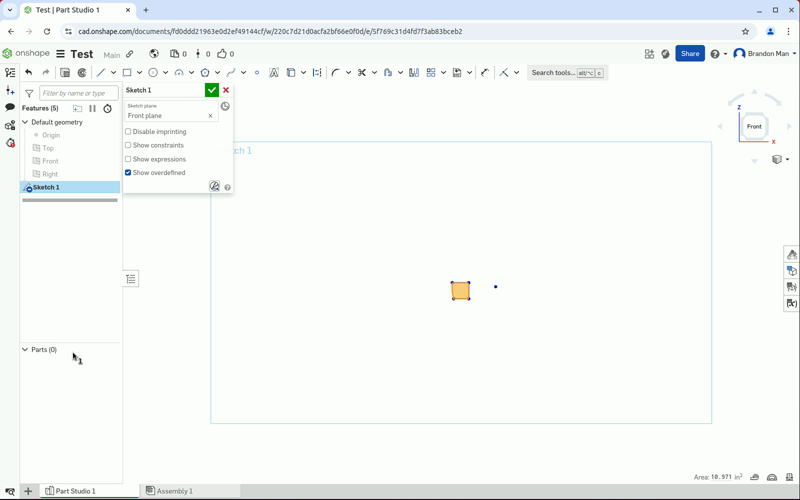
key(shift+y)
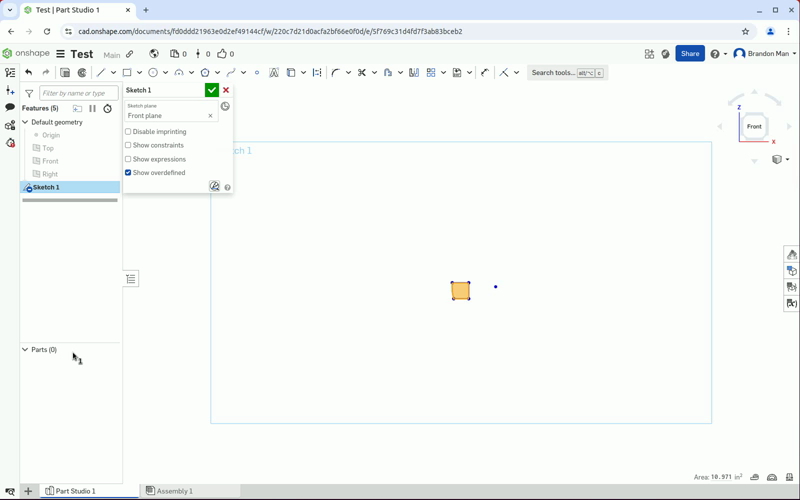
key(shift+e)
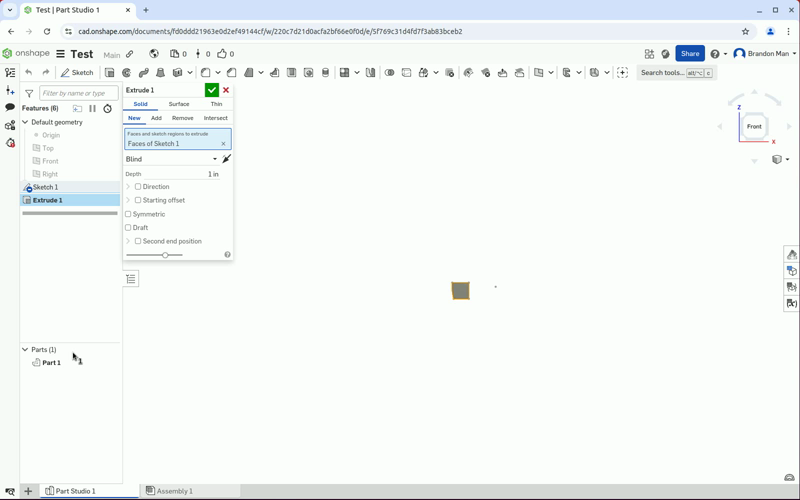
mouse_move(143, 106)
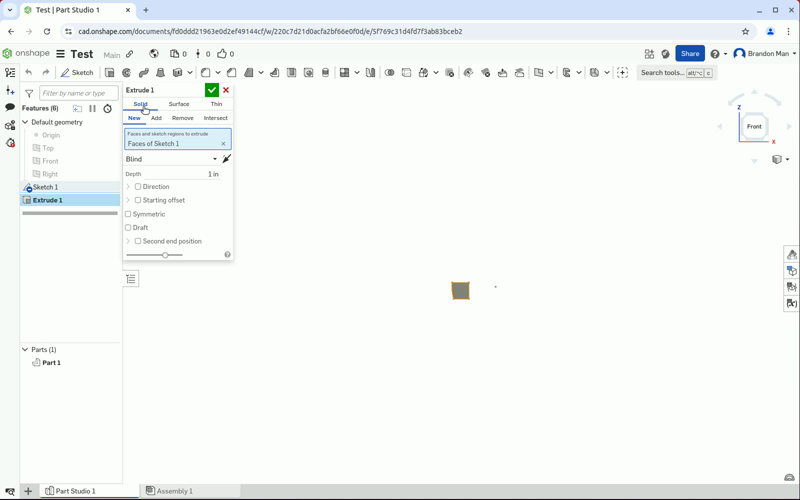
click(143, 106)
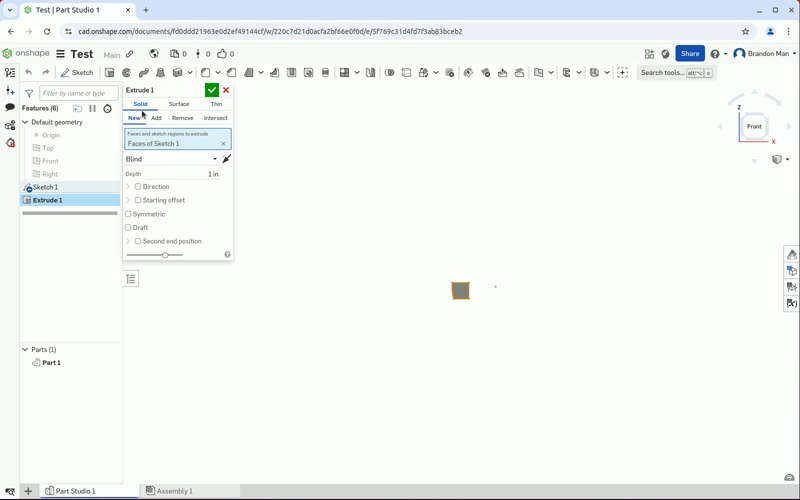
mouse_move(137, 120)
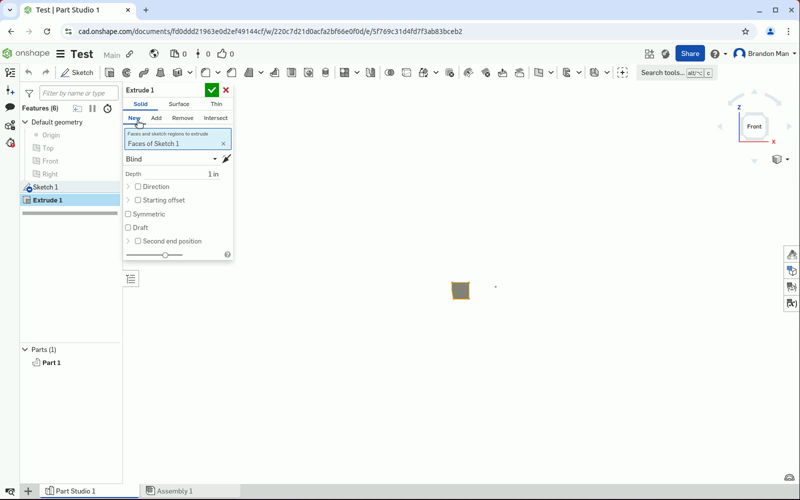
click(137, 120)
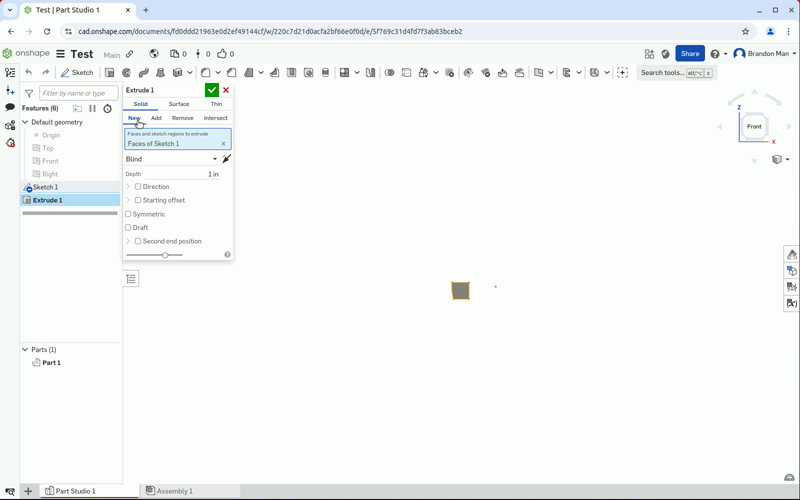
key(tab, 4)
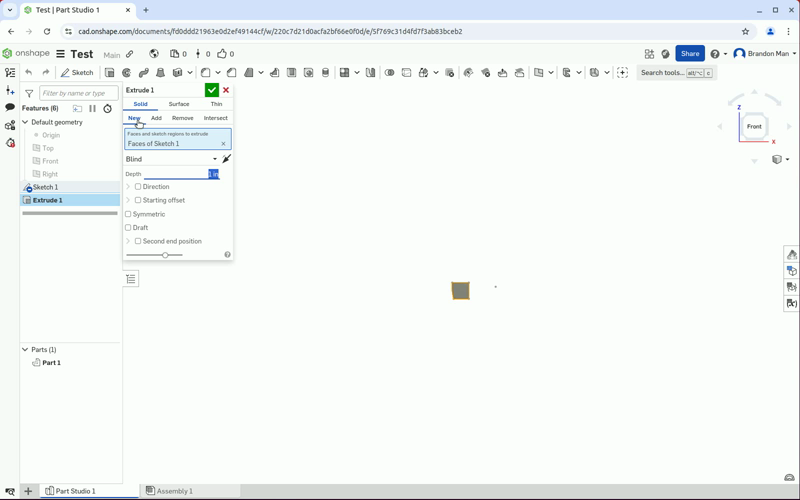
text(0.722)
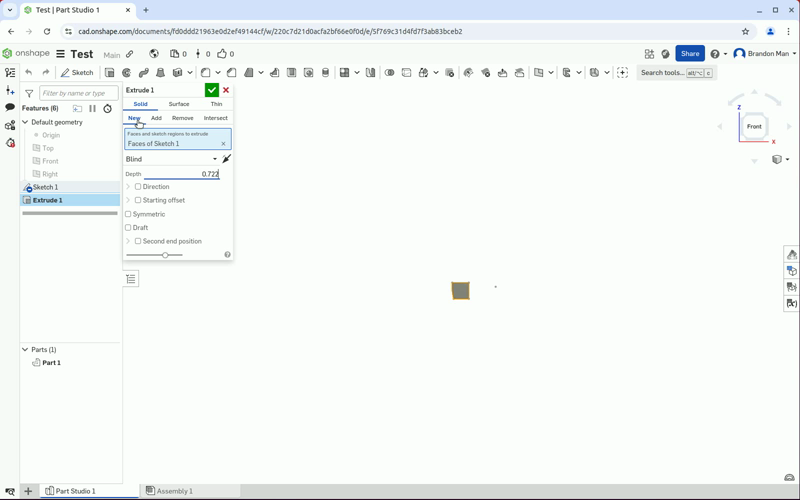
key(enter)
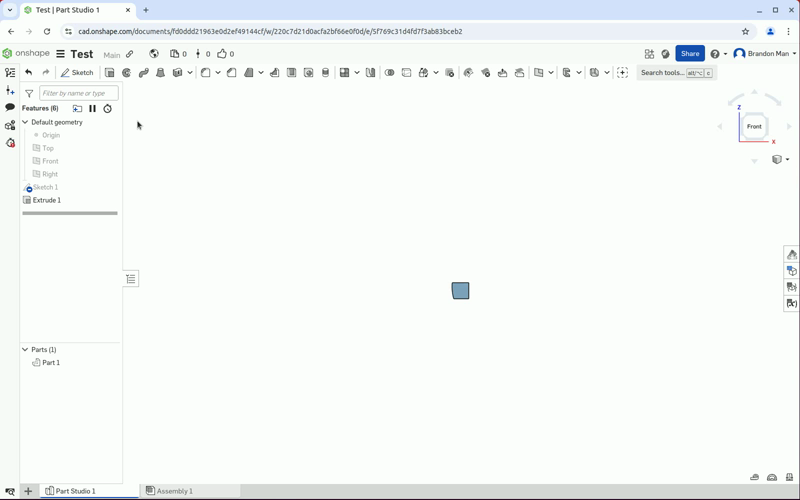
key(shift+h)
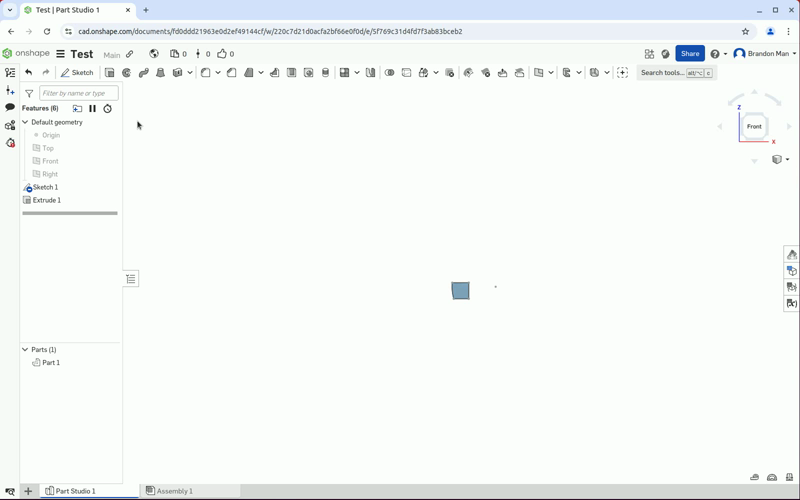
key(shift+h)
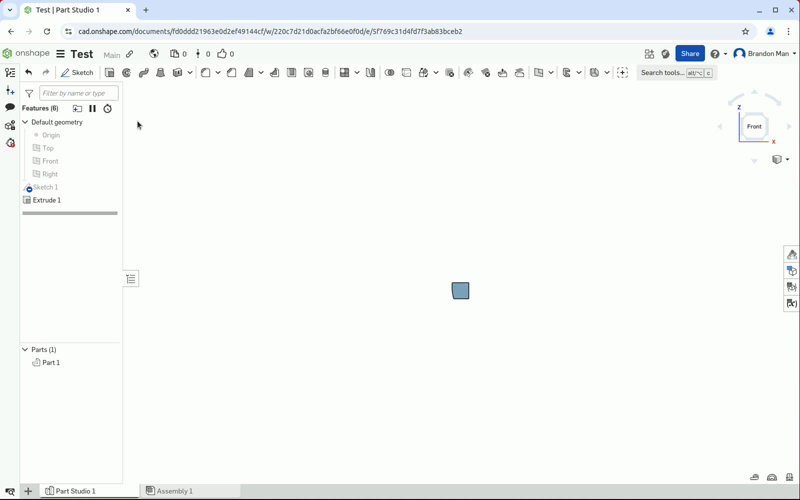
mouse_move(73, 189)
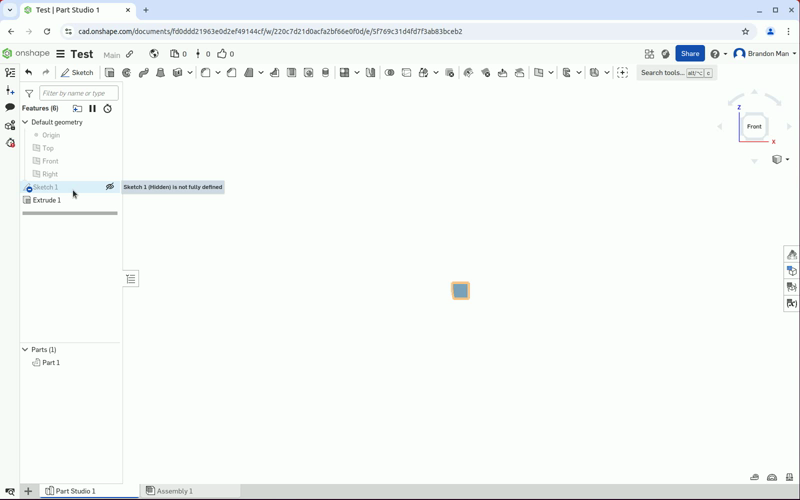
click(73, 189)
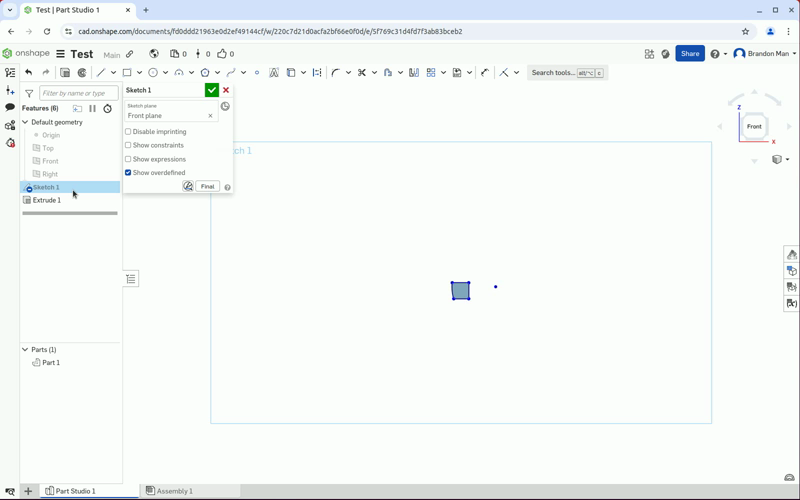
mouse_move(229, 92)
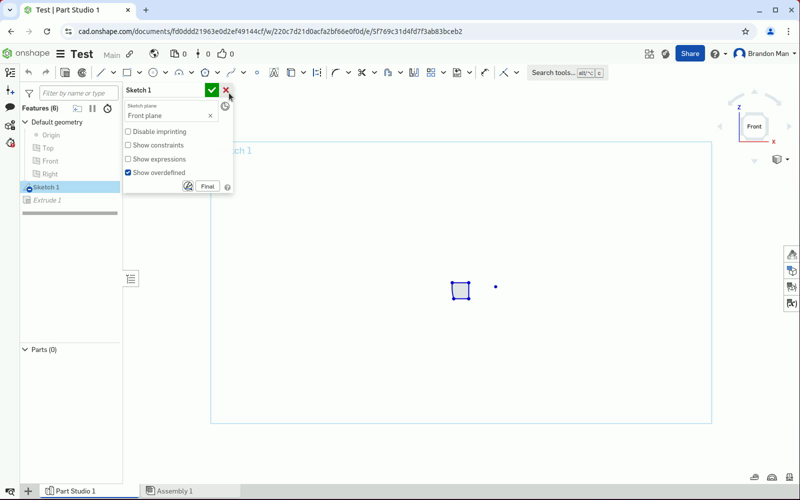
click(229, 92)
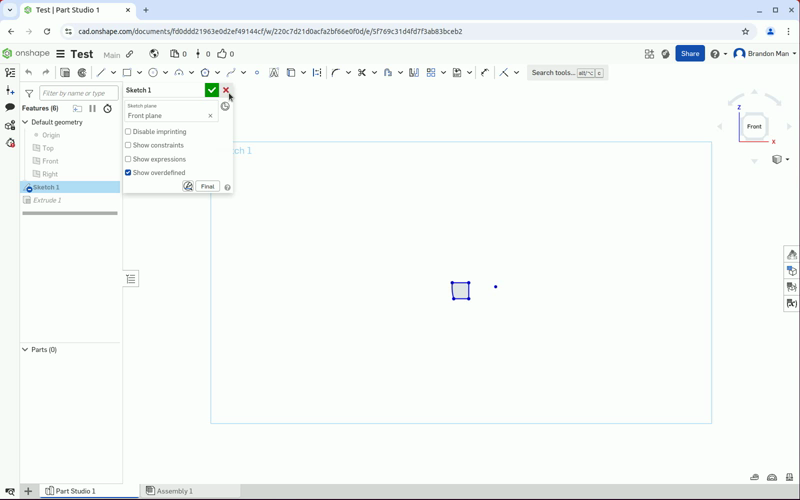
key(shift+s)
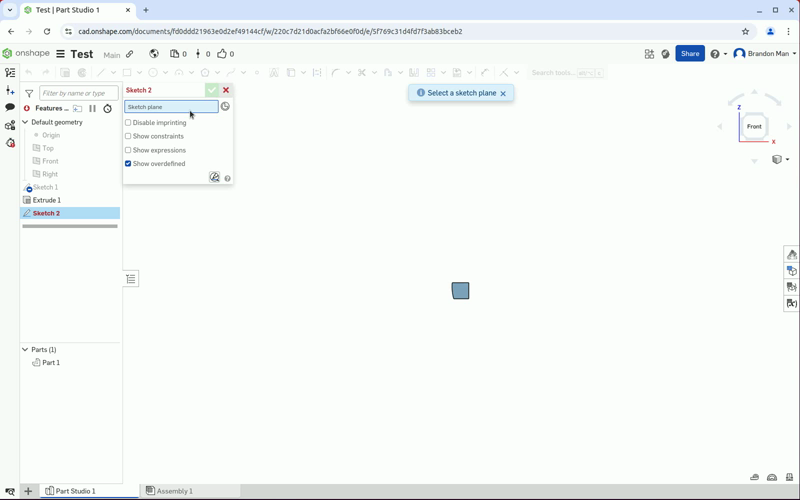
mouse_move(73, 163)
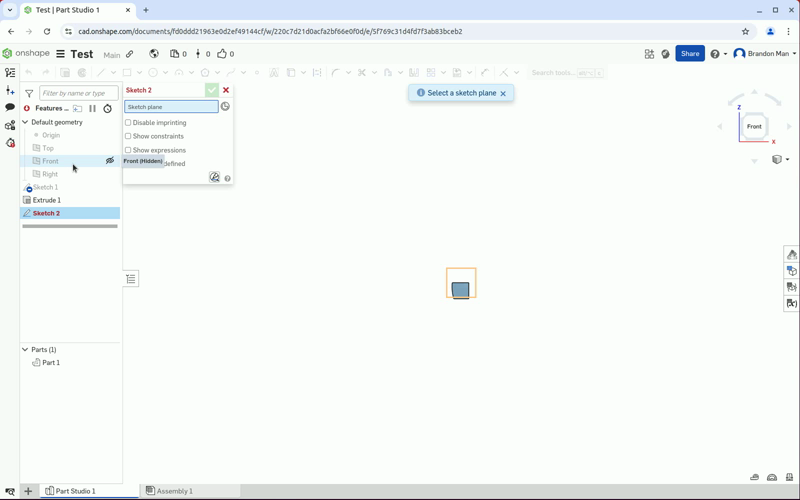
click(73, 163)
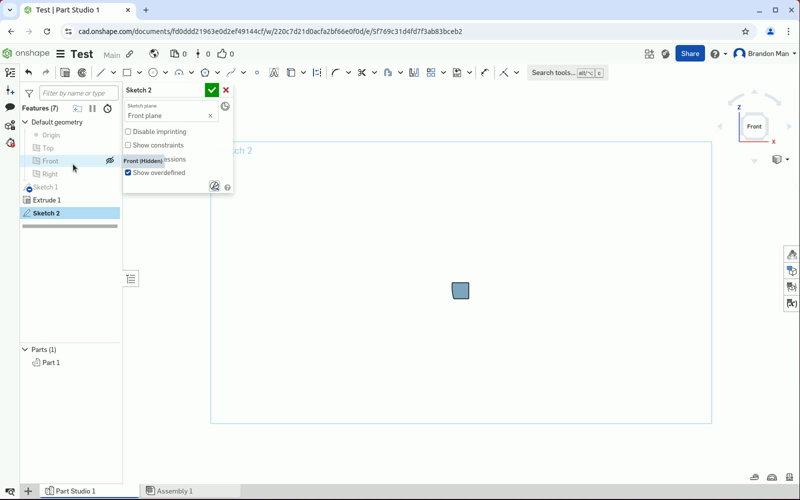
mouse_move(73, 352)
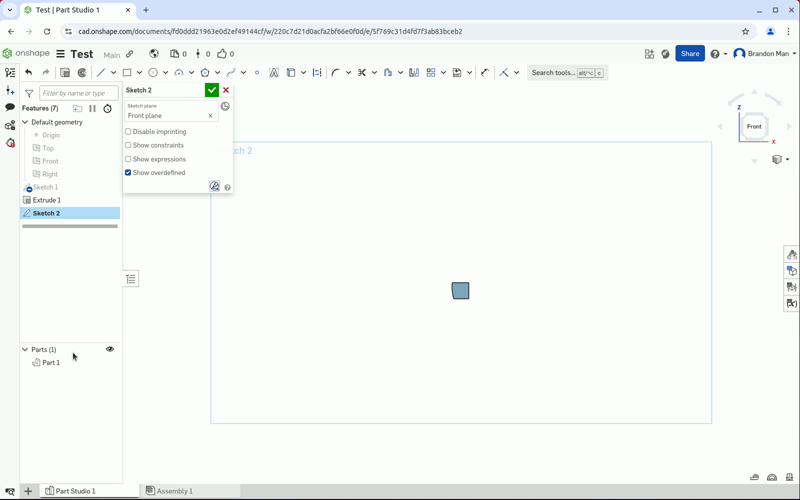
key(y)
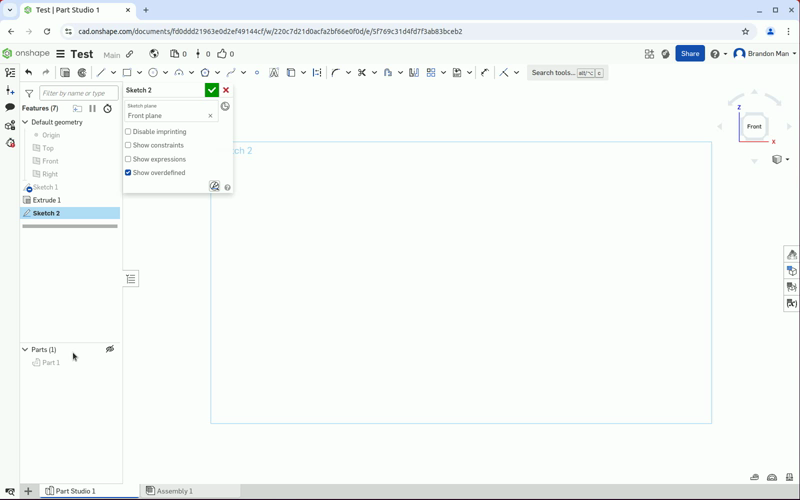
key(l)
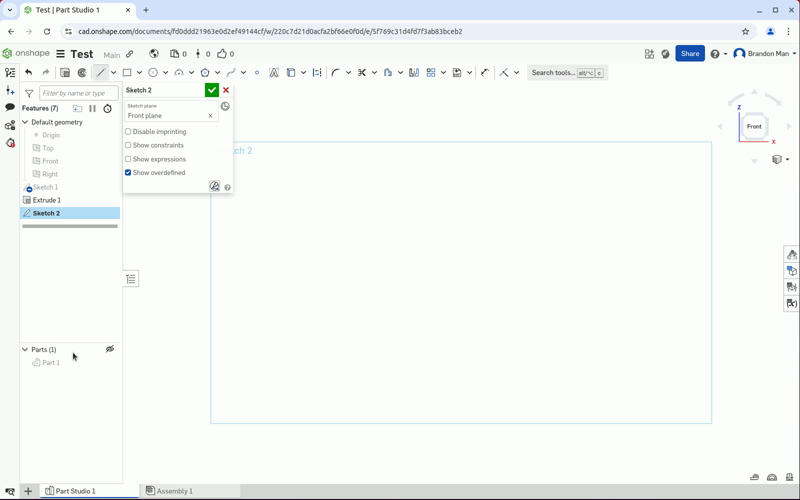
key_down(shift)
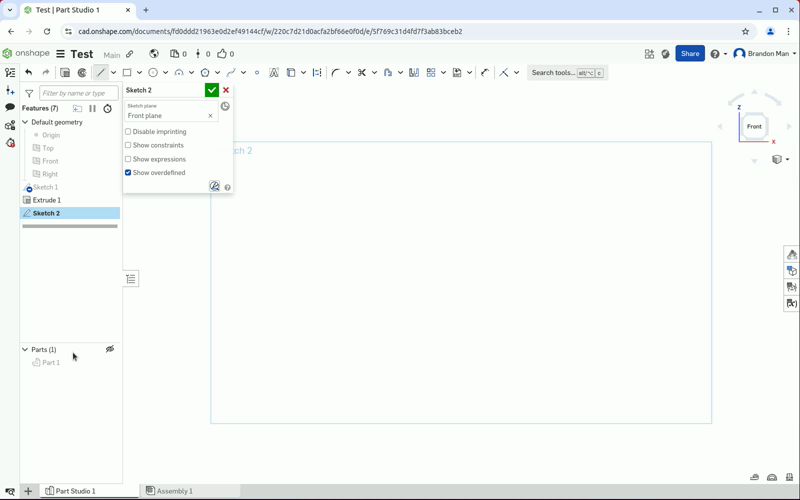
mouse_move(452, 282)
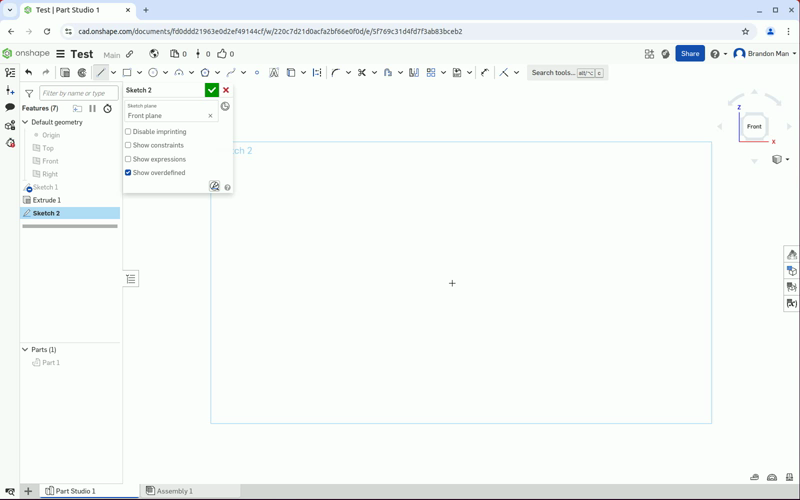
click(452, 282)
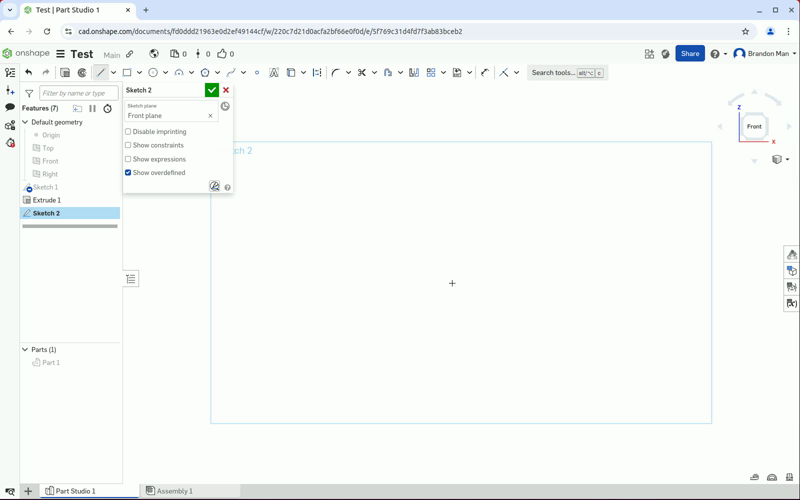
key_up(shift)
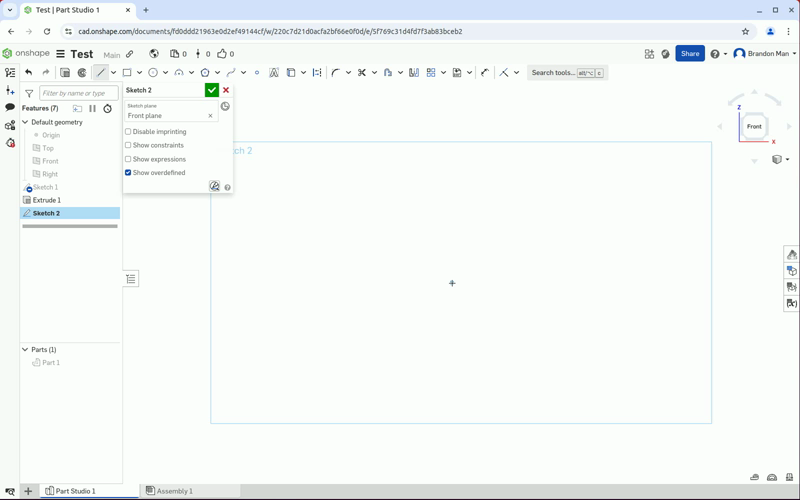
key_down(shift)
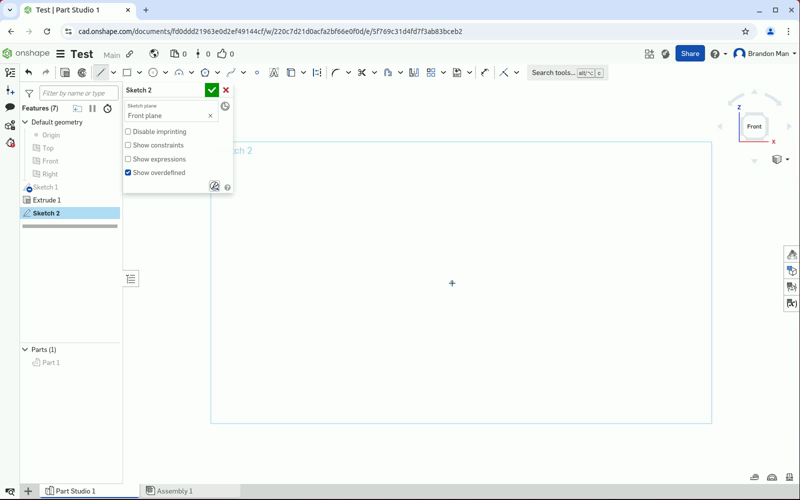
mouse_move(482, 282)
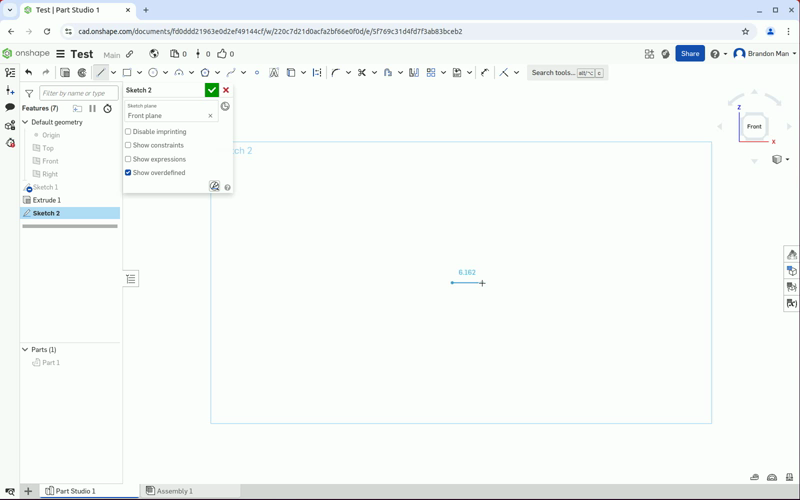
mouse_move(468, 282)
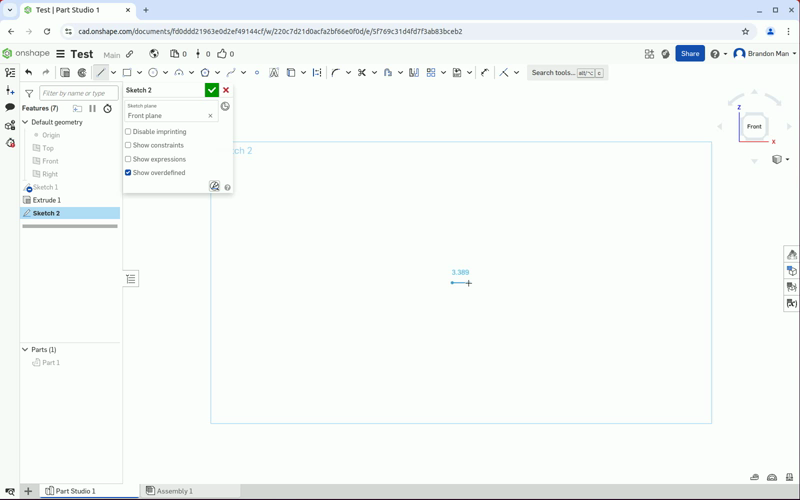
click(468, 282)
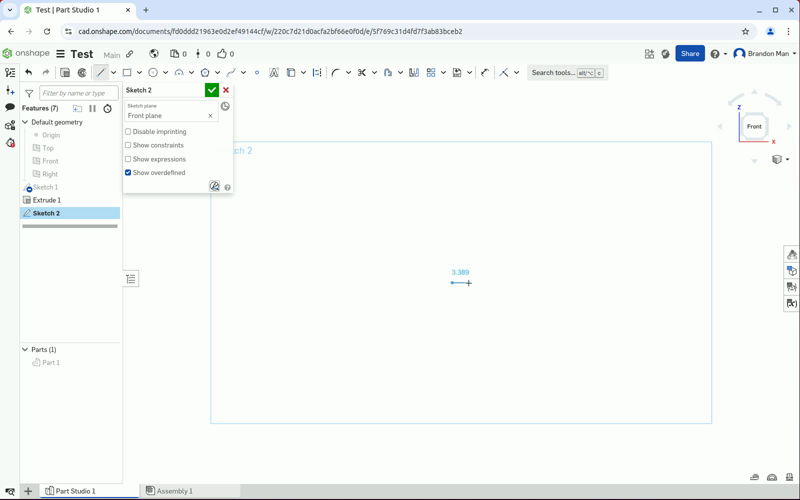
key_up(shift)
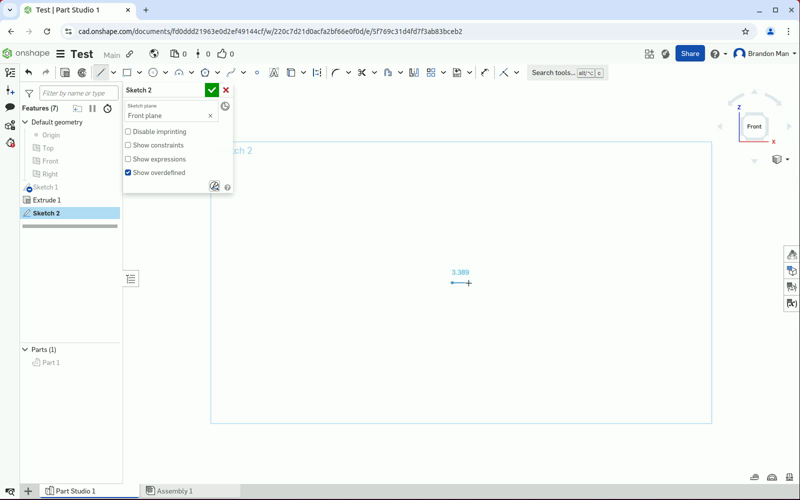
key_down(shift)
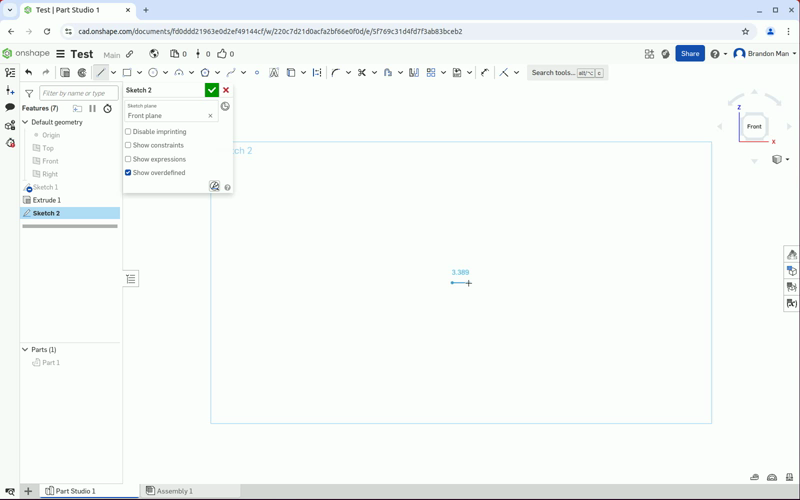
mouse_move(498, 282)
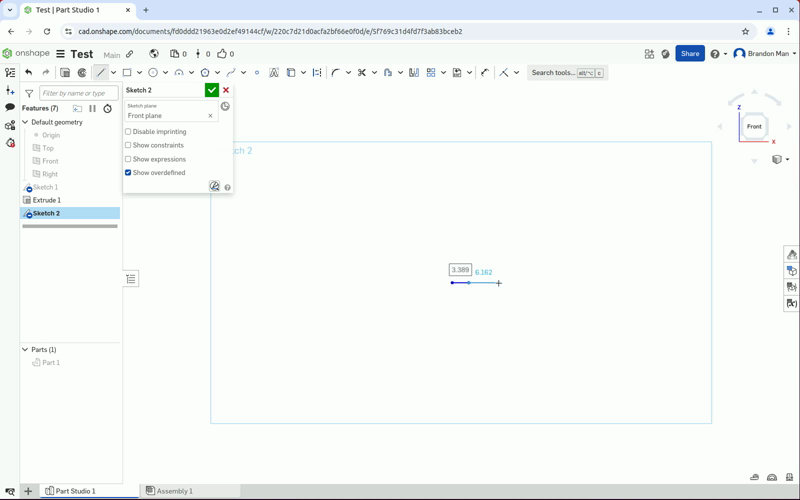
mouse_move(468, 267)
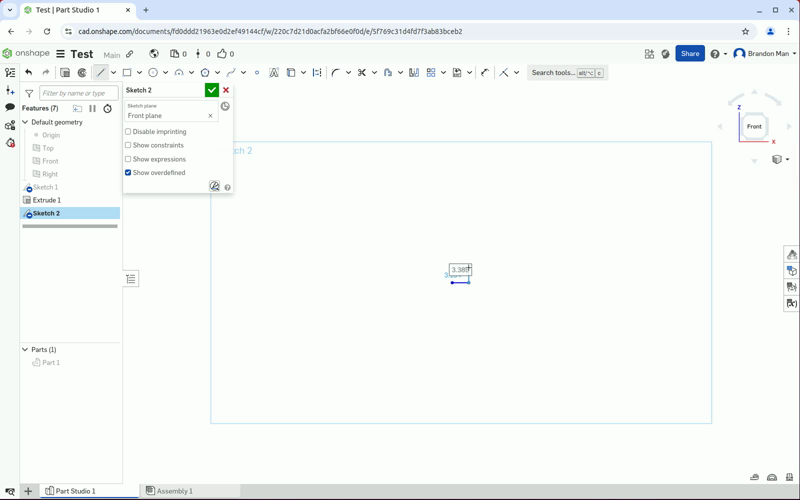
click(468, 267)
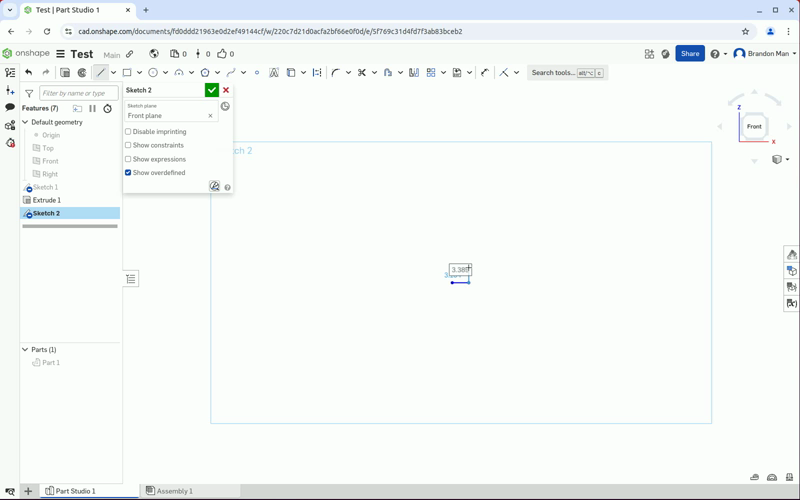
key_up(shift)
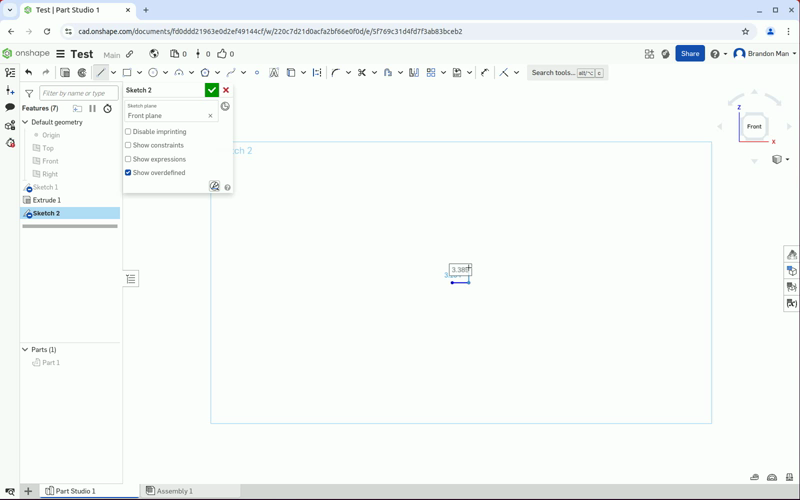
key_down(shift)
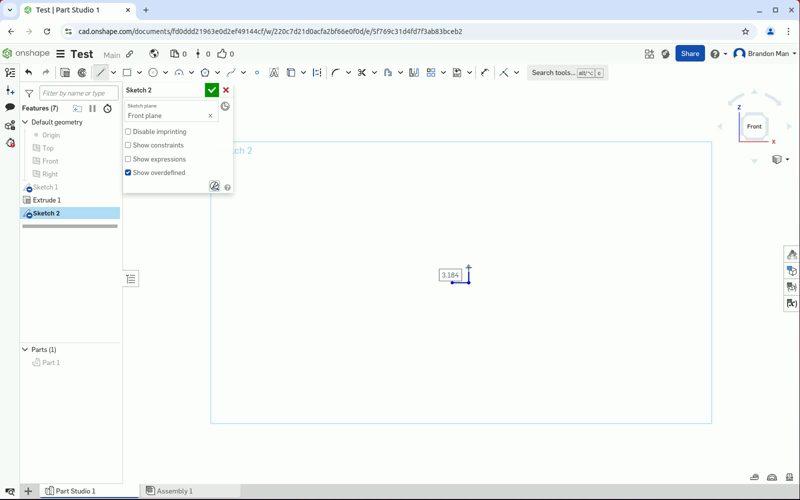
mouse_move(498, 267)
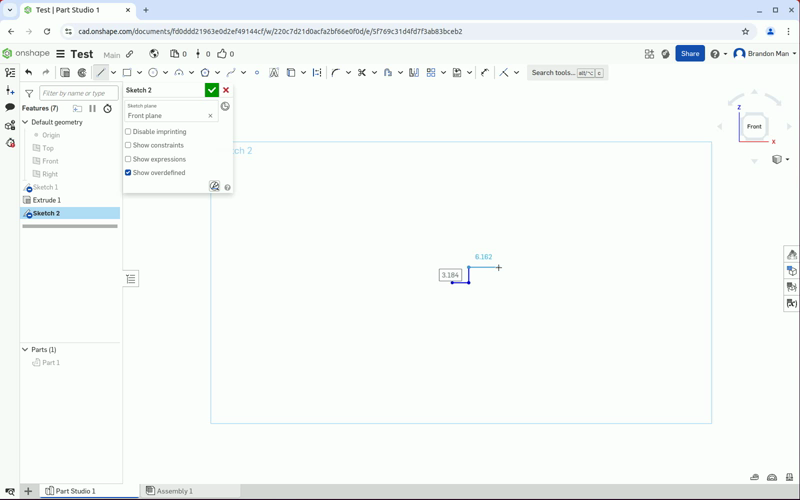
mouse_move(453, 267)
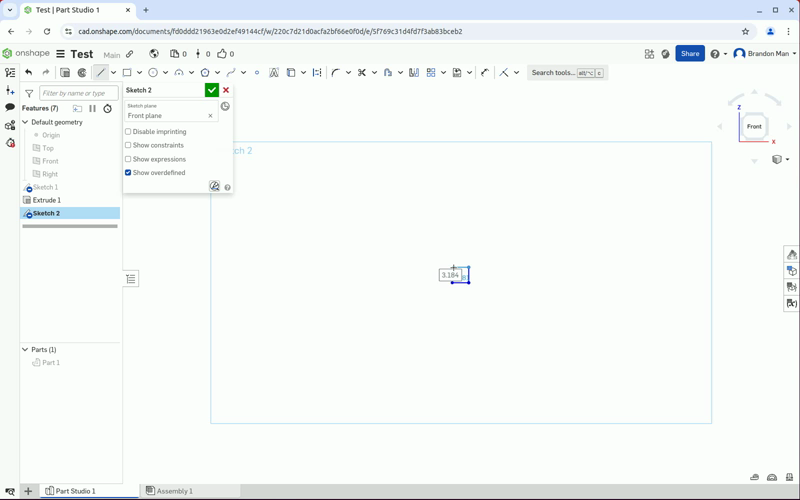
click(453, 267)
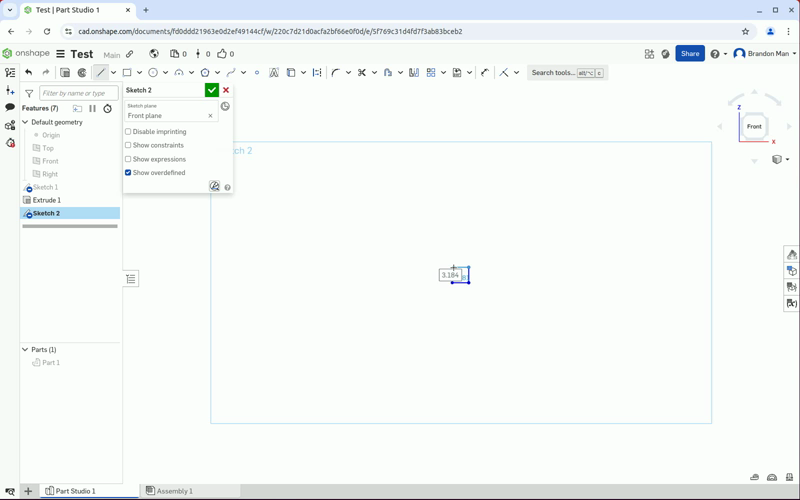
key_up(shift)
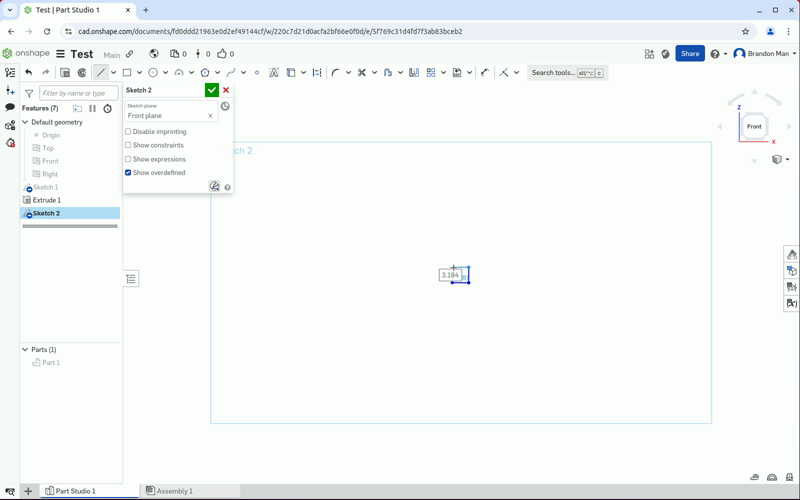
key(esc)
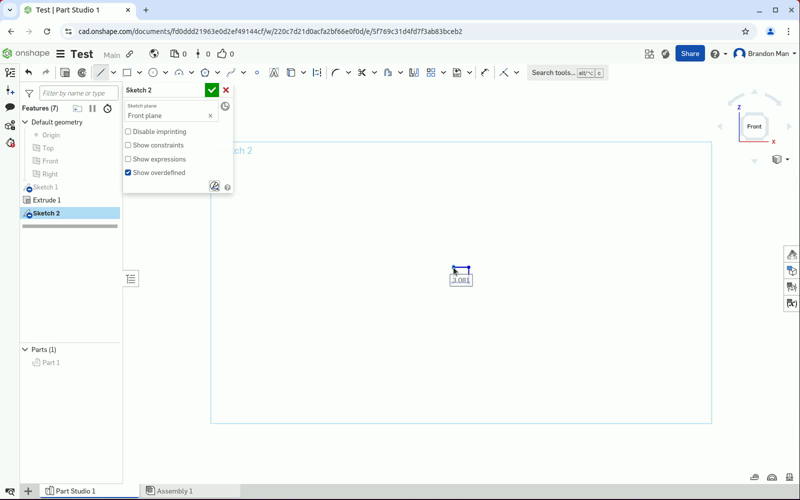
key(a)
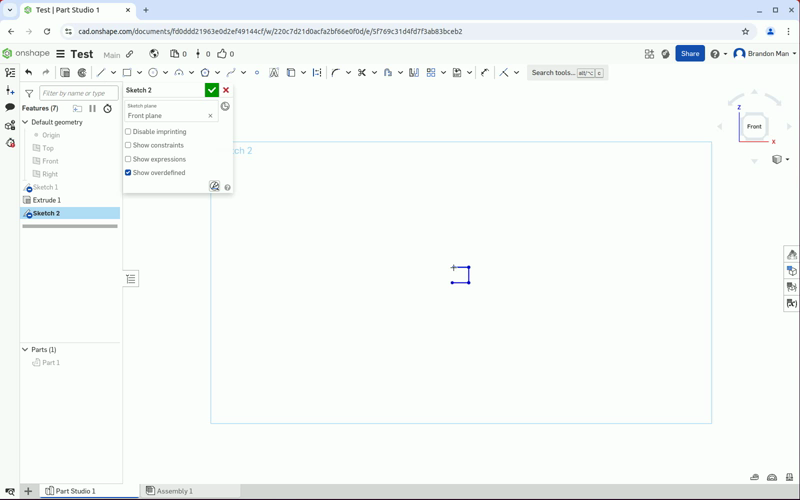
mouse_move(453, 267)
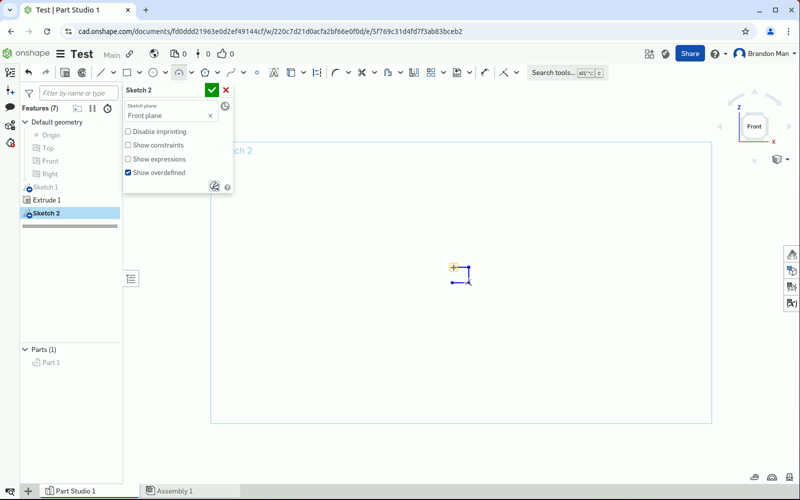
click(453, 267)
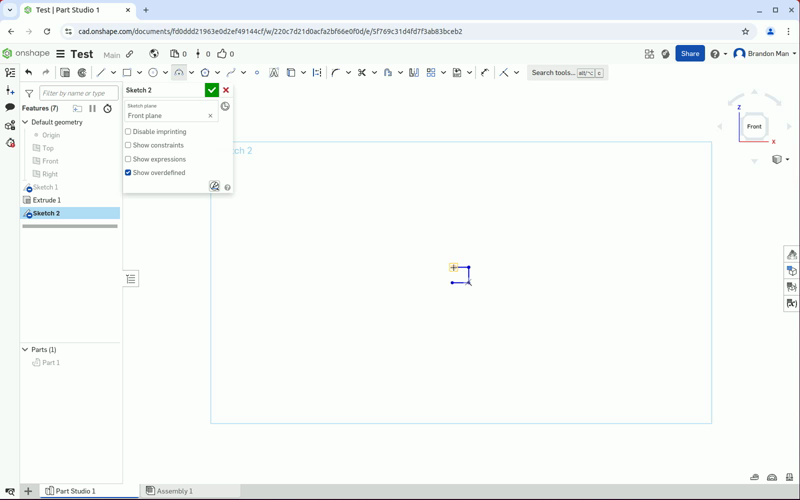
mouse_move(452, 282)
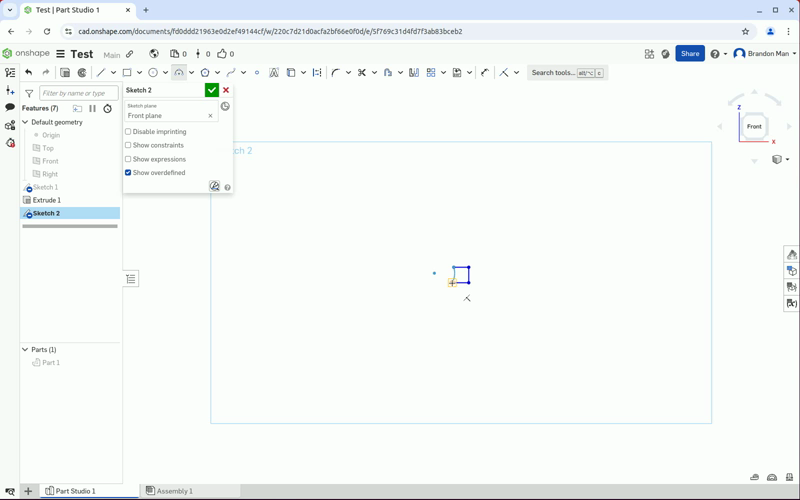
click(452, 282)
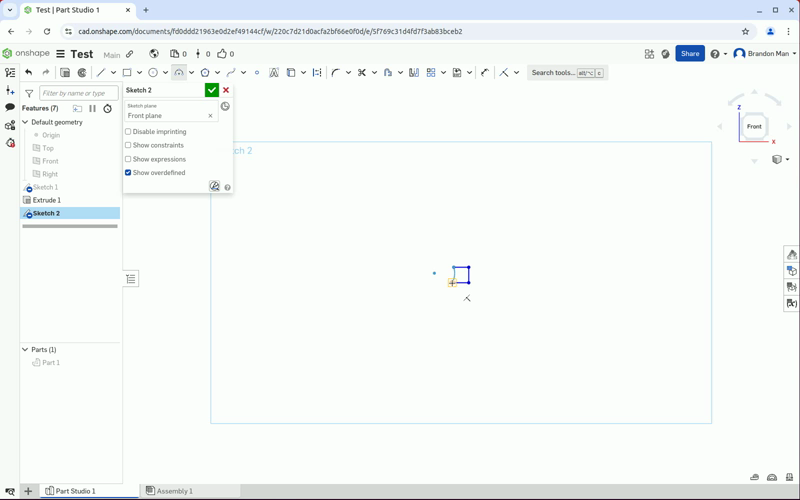
key_down(shift)
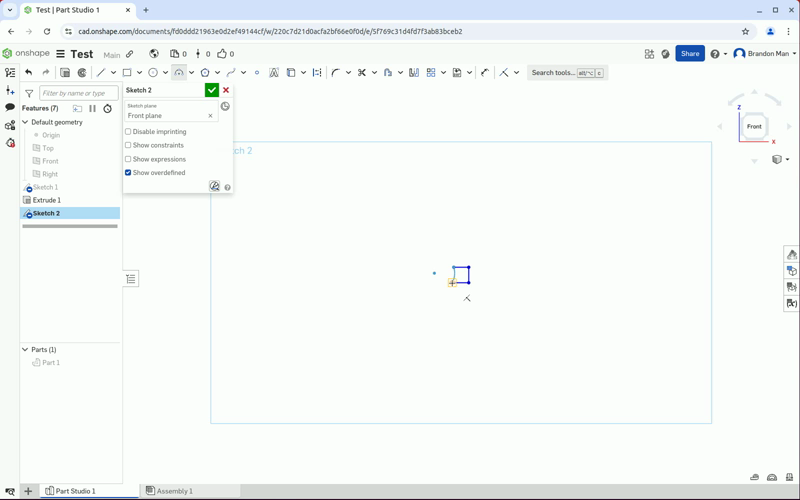
mouse_move(452, 275)
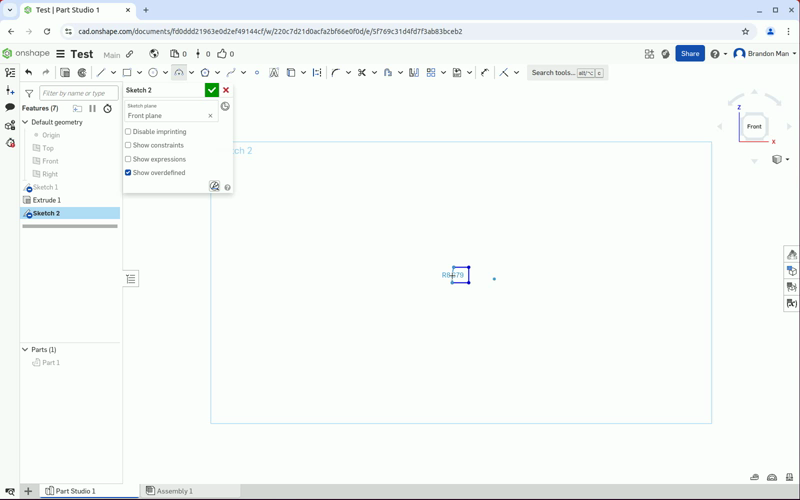
click(452, 275)
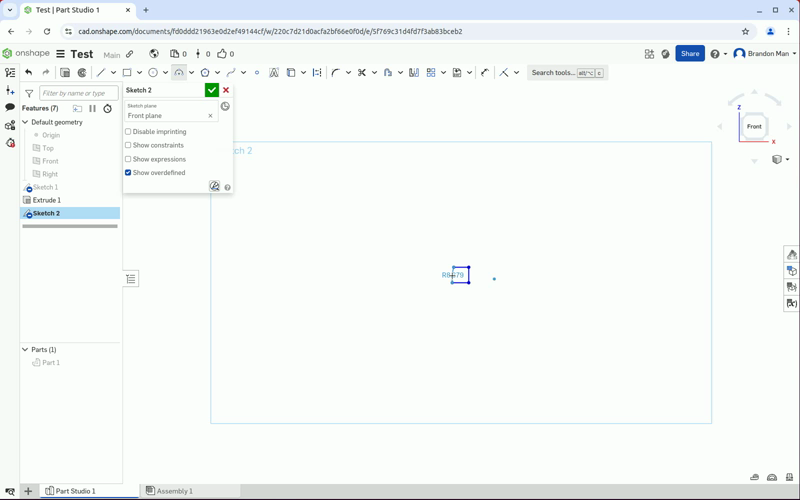
key_up(shift)
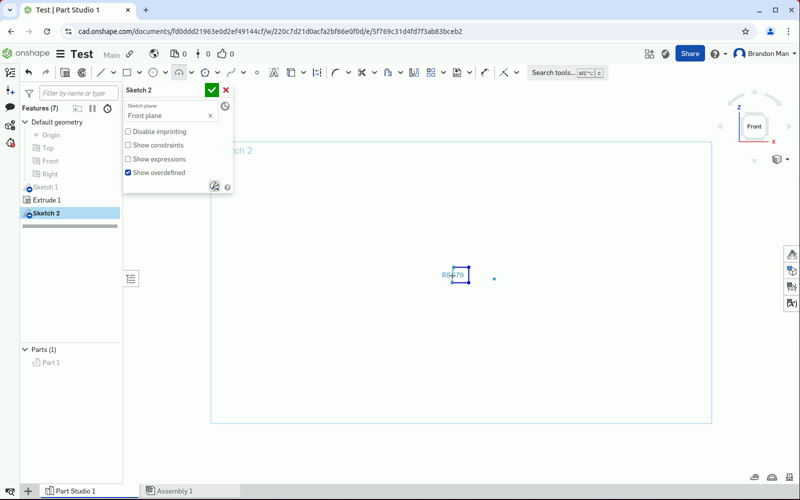
key(esc)
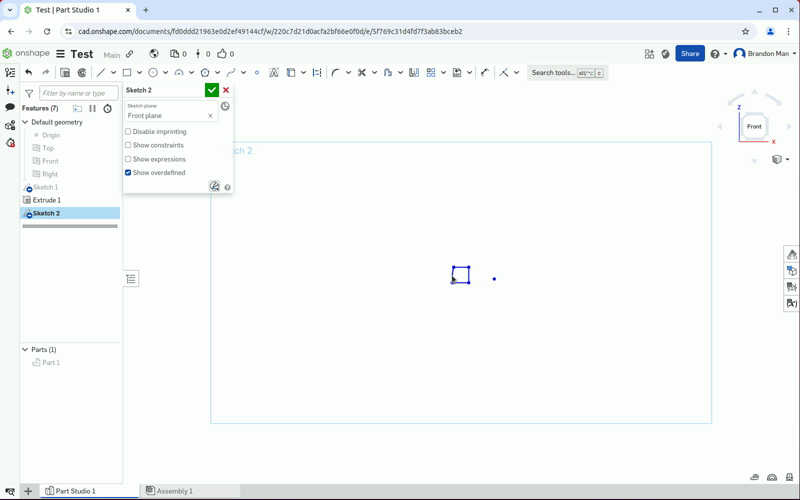
mouse_move(459, 276)
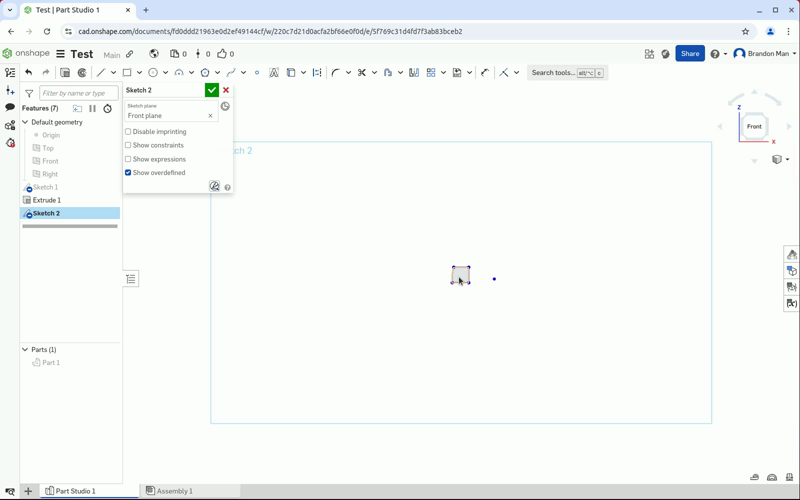
scroll(6)
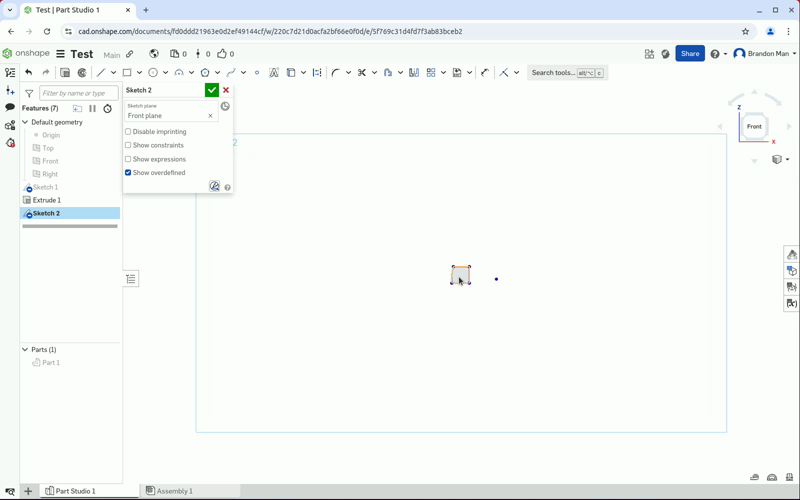
scroll(6)
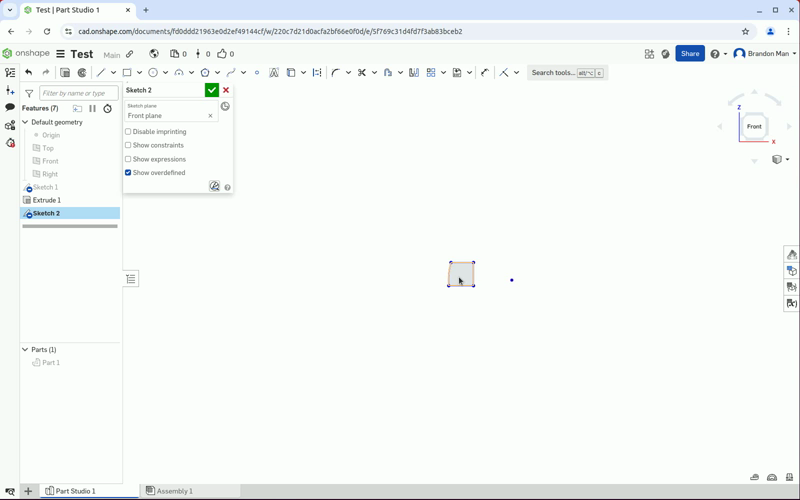
scroll(6)
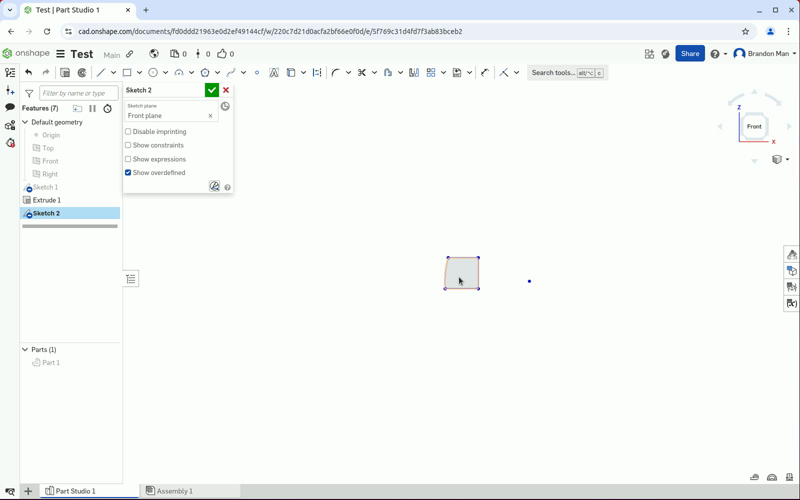
scroll(6)
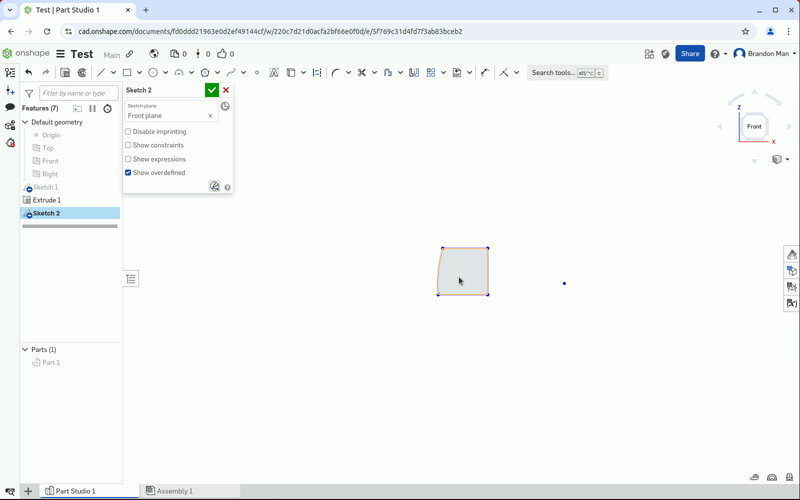
scroll(6)
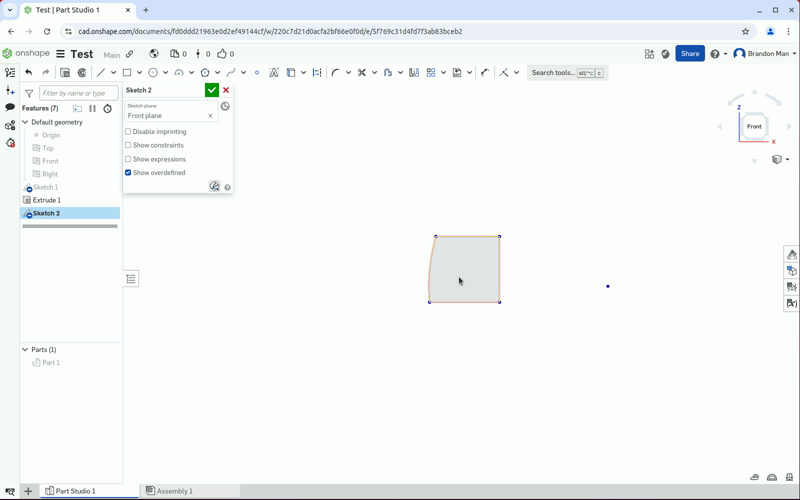
scroll(6)
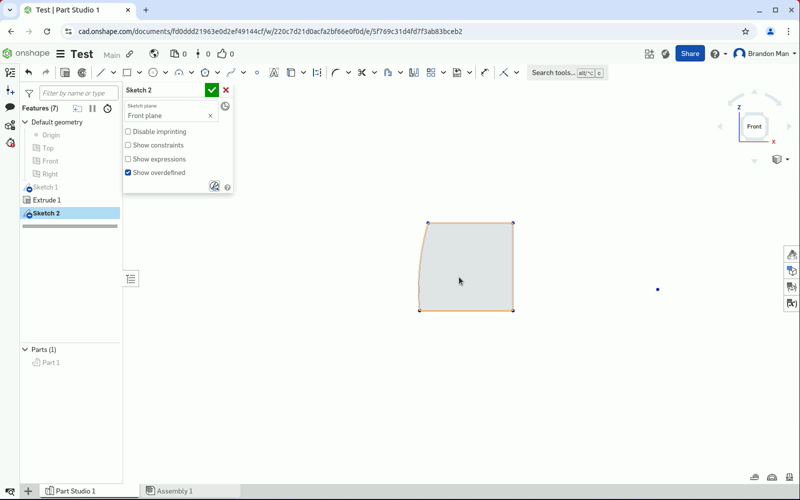
scroll(6)
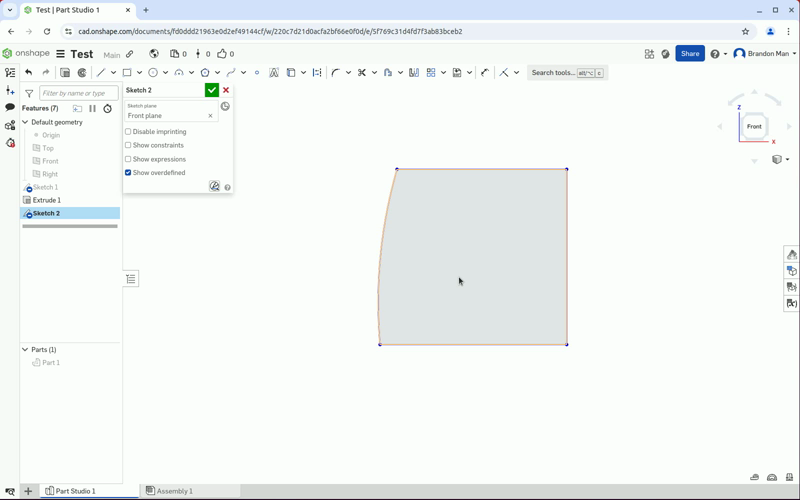
click(459, 276)
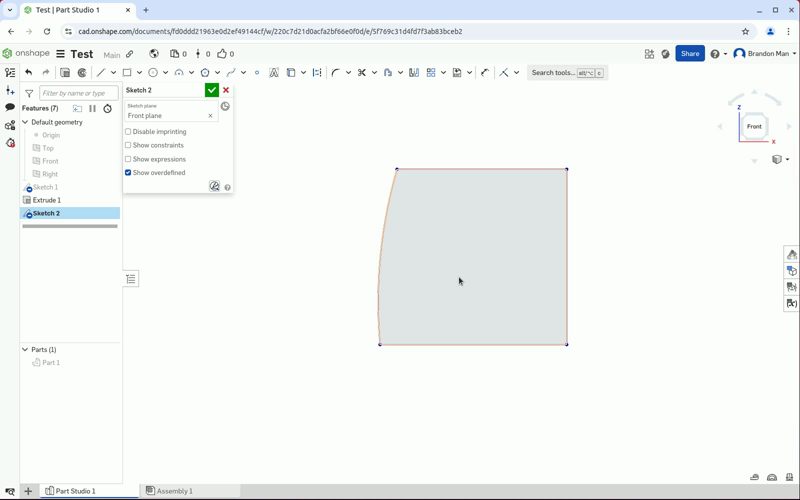
scroll(-6)
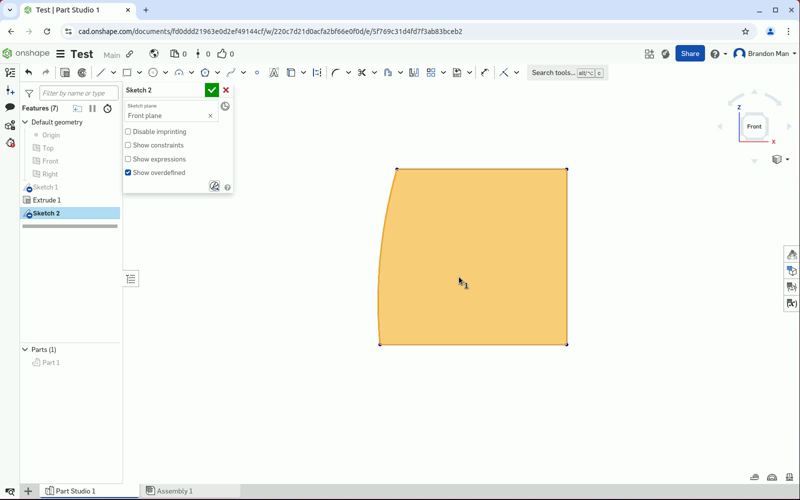
scroll(-6)
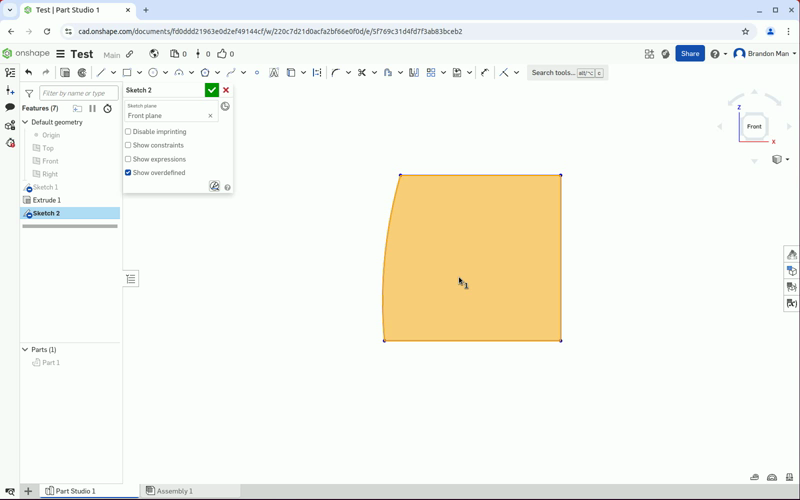
scroll(-6)
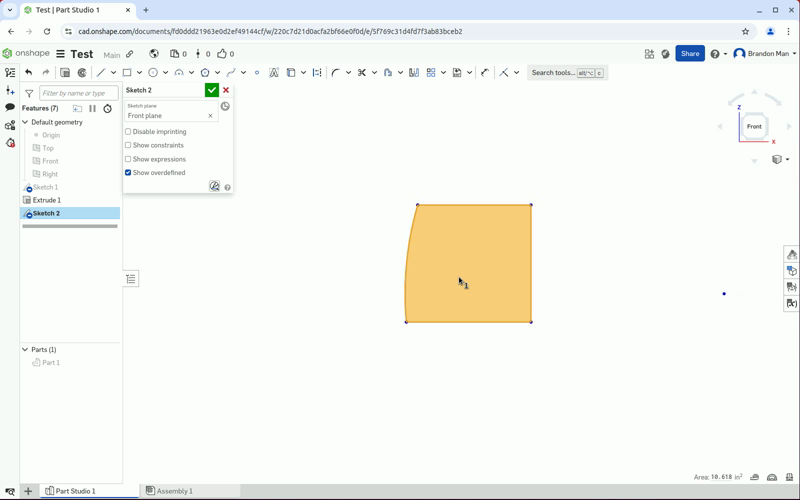
scroll(-6)
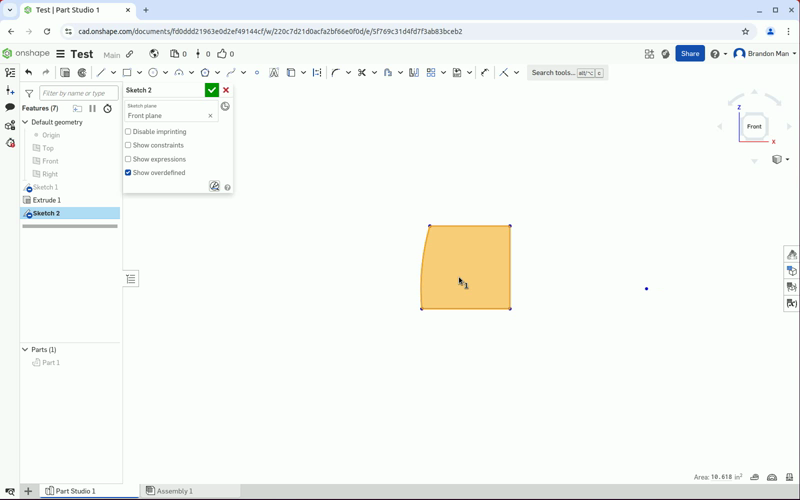
scroll(-6)
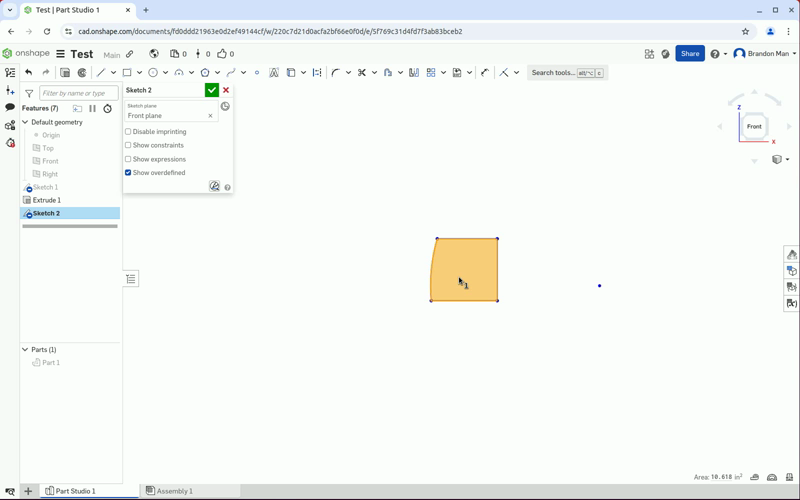
scroll(-6)
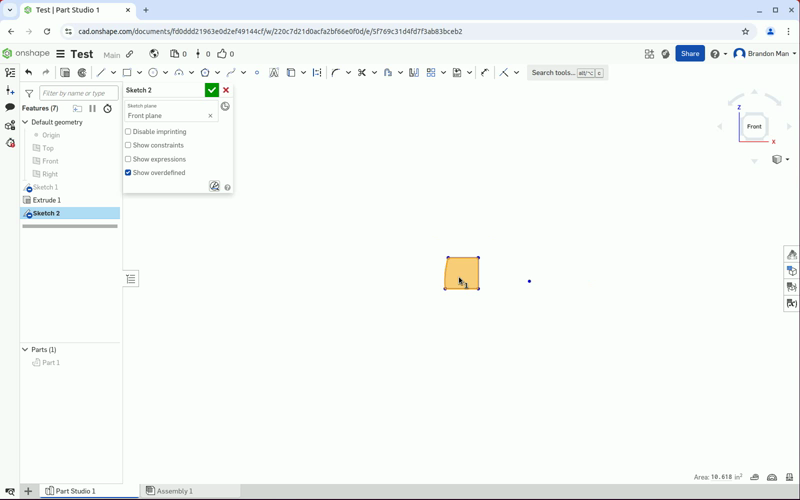
scroll(-6)
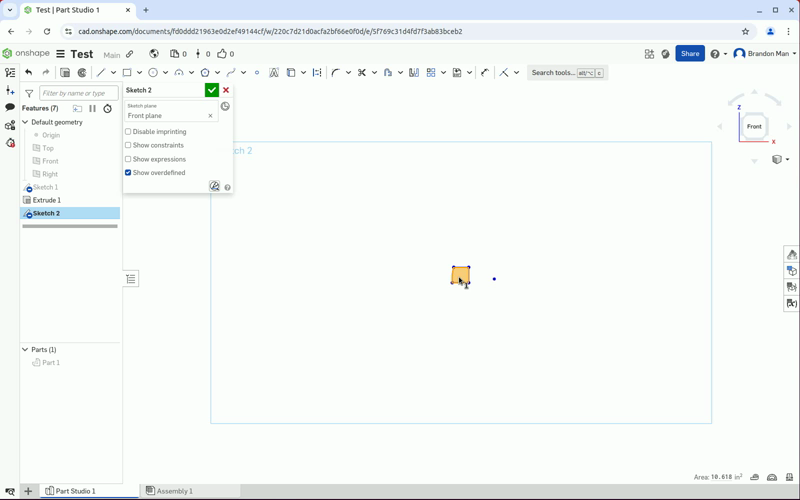
mouse_move(73, 352)
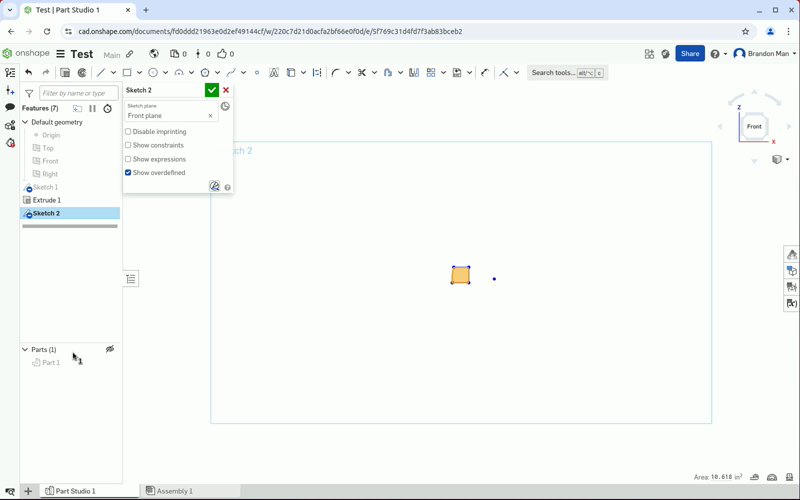
key(shift+y)
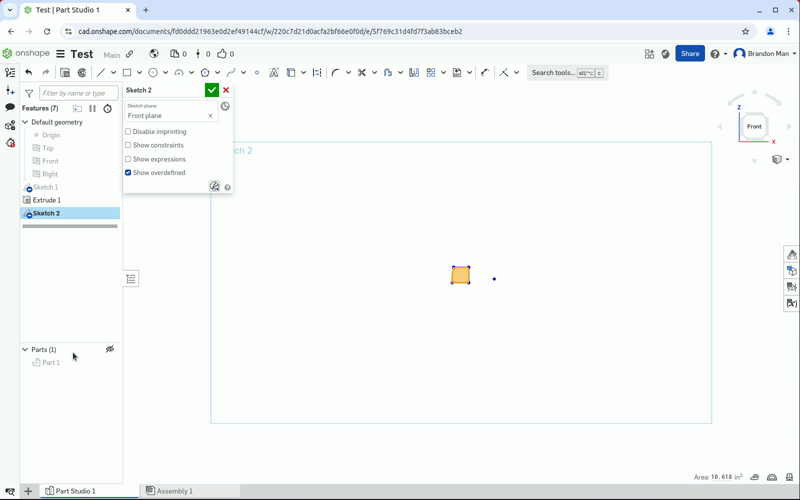
key(shift+e)
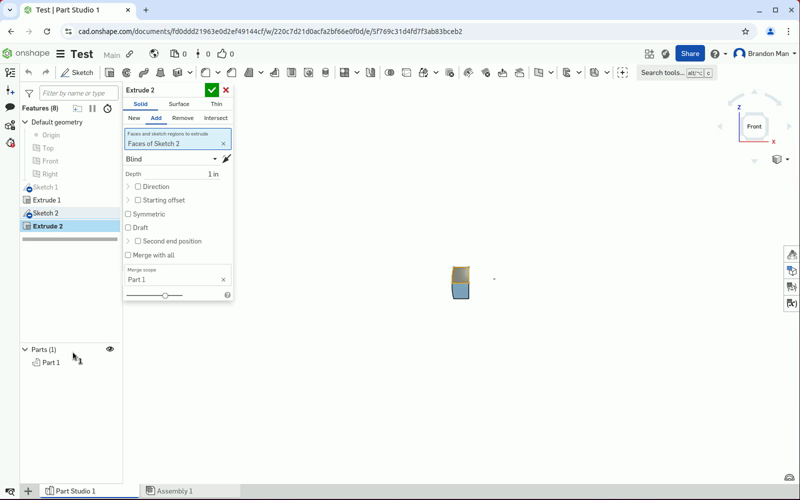
mouse_move(143, 106)
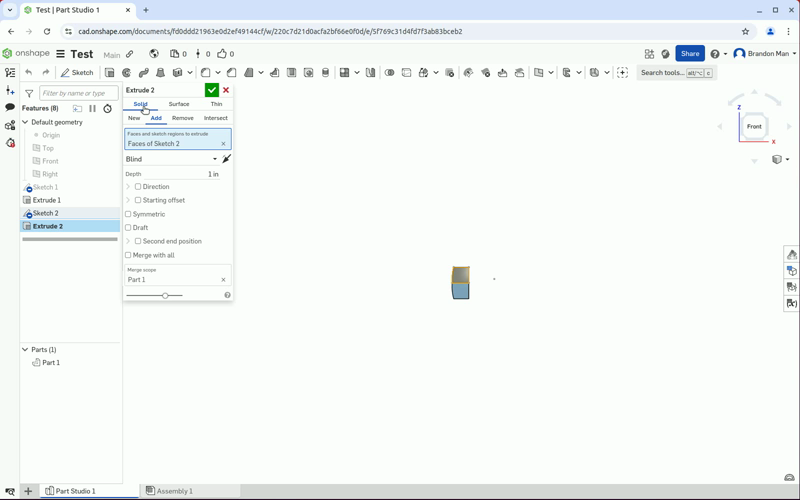
click(143, 106)
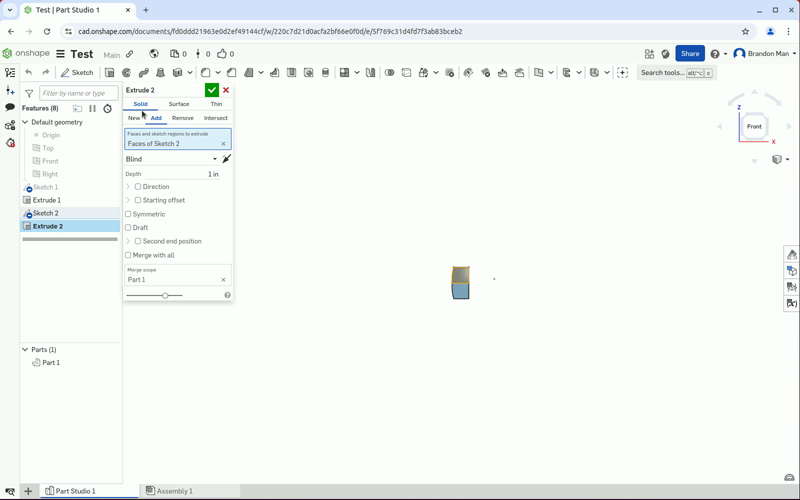
mouse_move(137, 120)
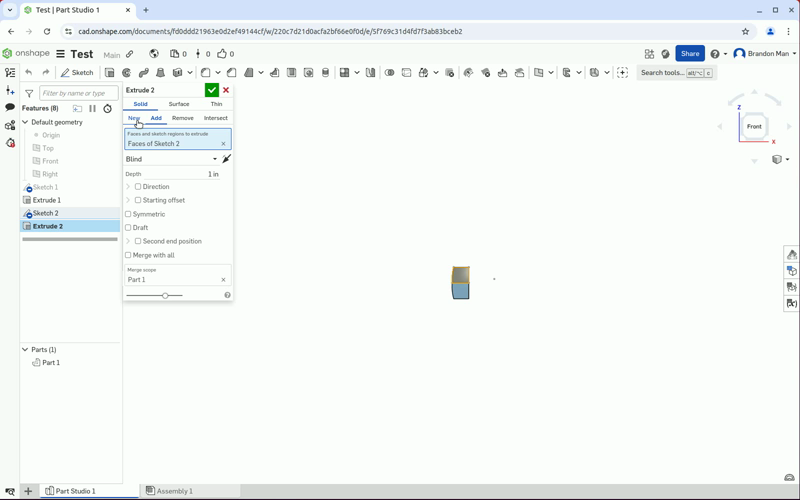
click(137, 120)
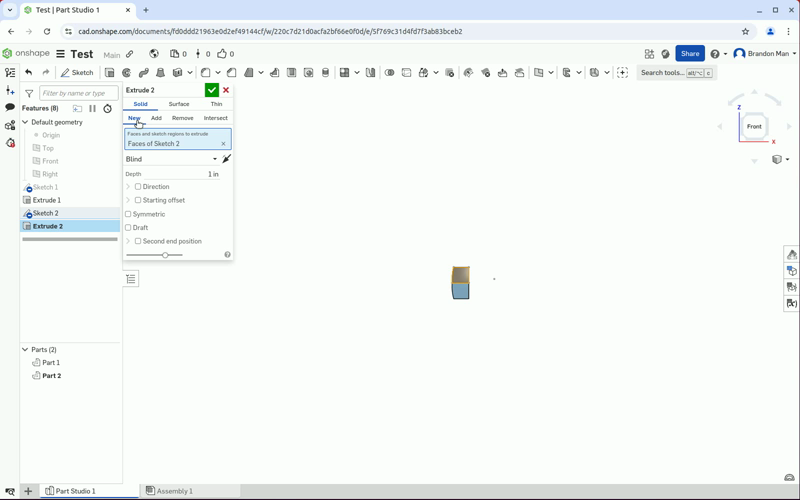
key(tab, 4)
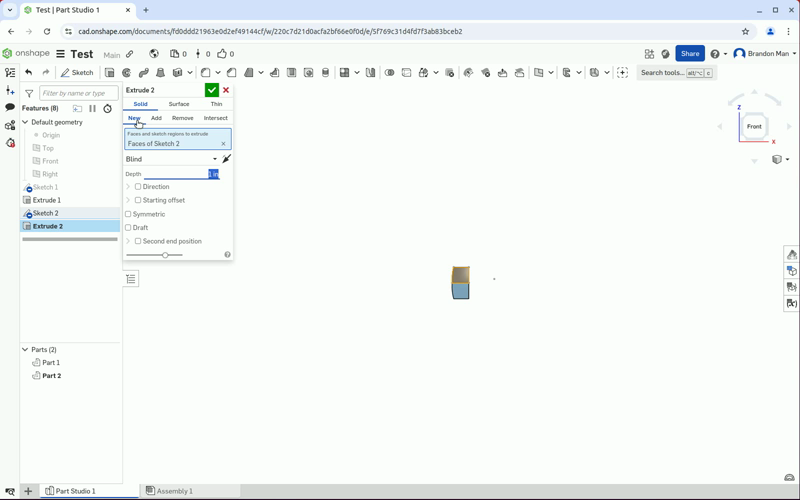
text(0.722)
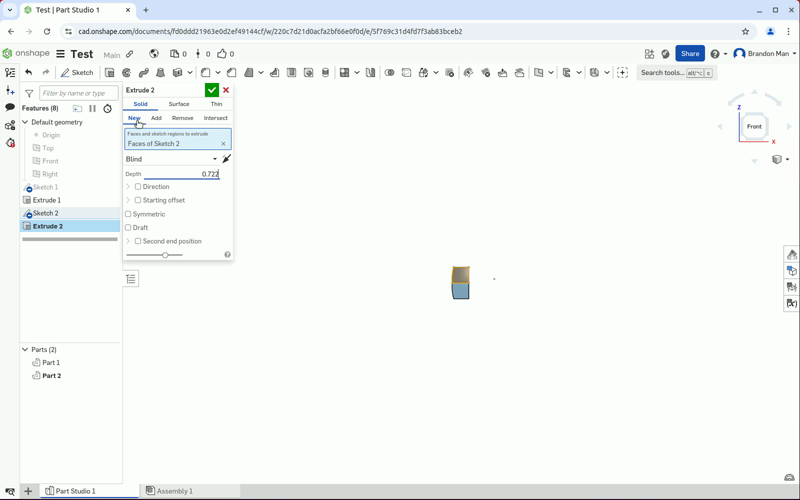
key(enter)
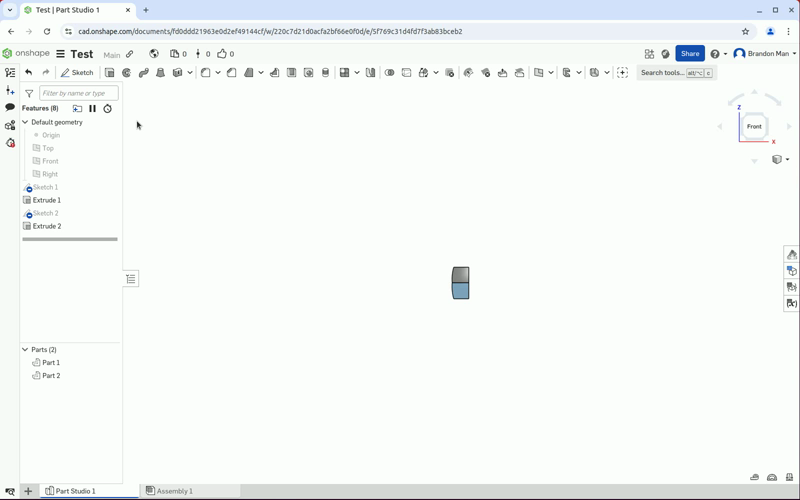
key(shift+h)
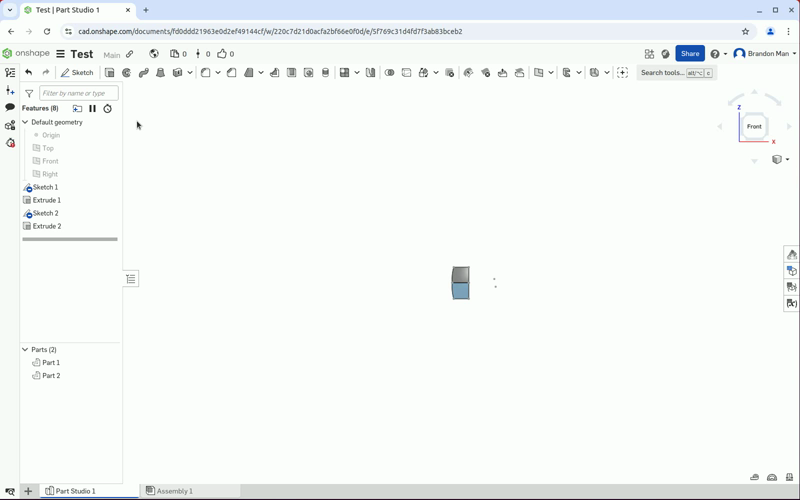
key(shift+h)
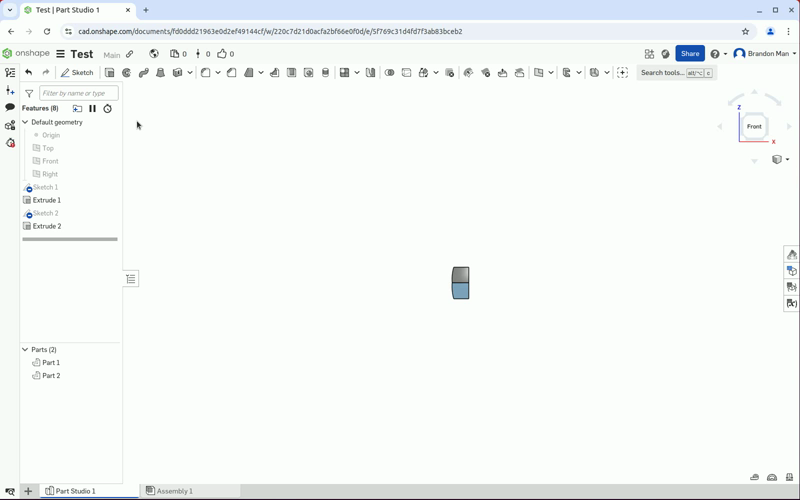
mouse_move(73, 189)
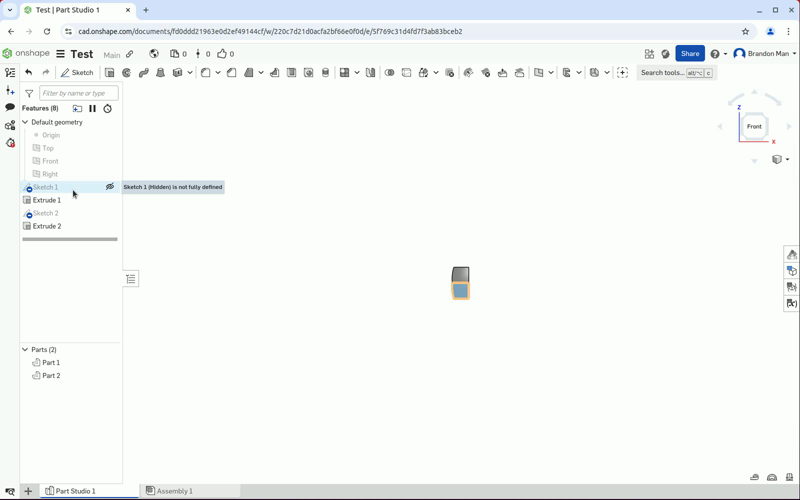
click(73, 189)
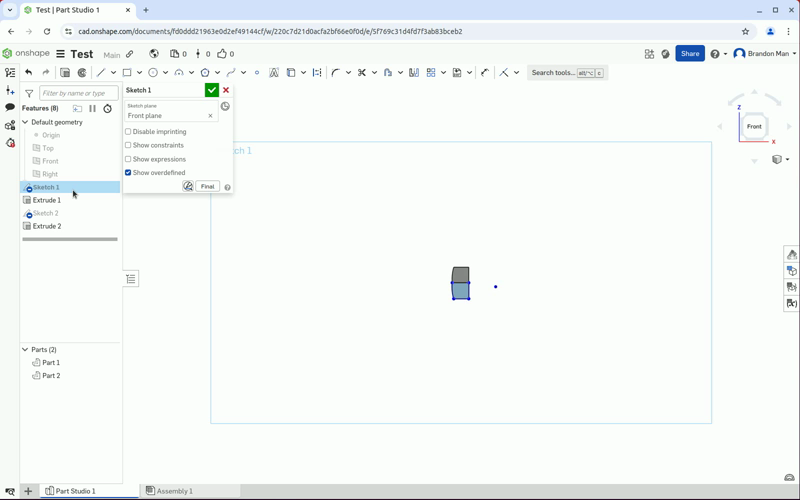
mouse_move(229, 92)
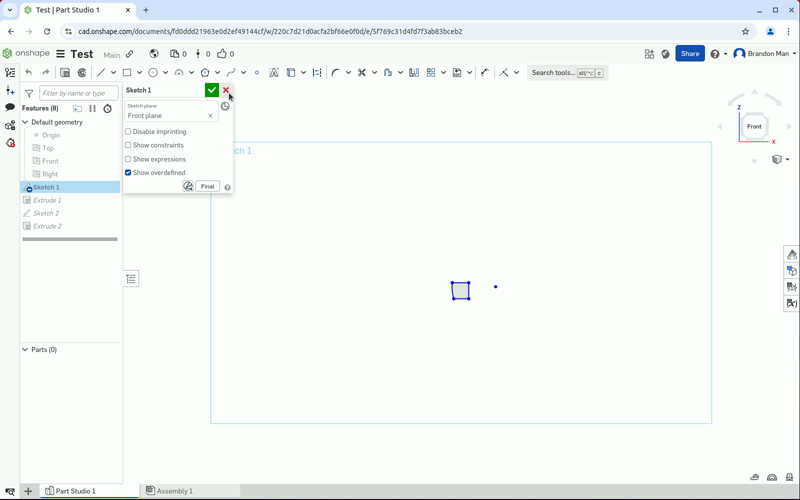
click(229, 92)
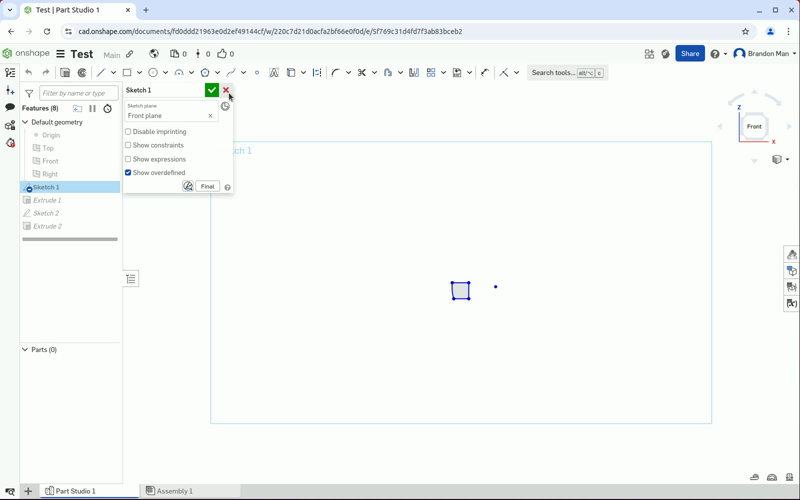
key(shift+s)
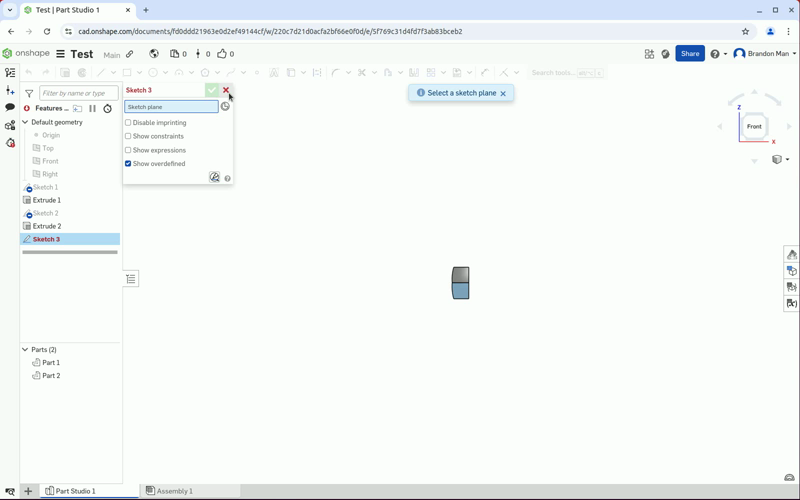
mouse_move(73, 163)
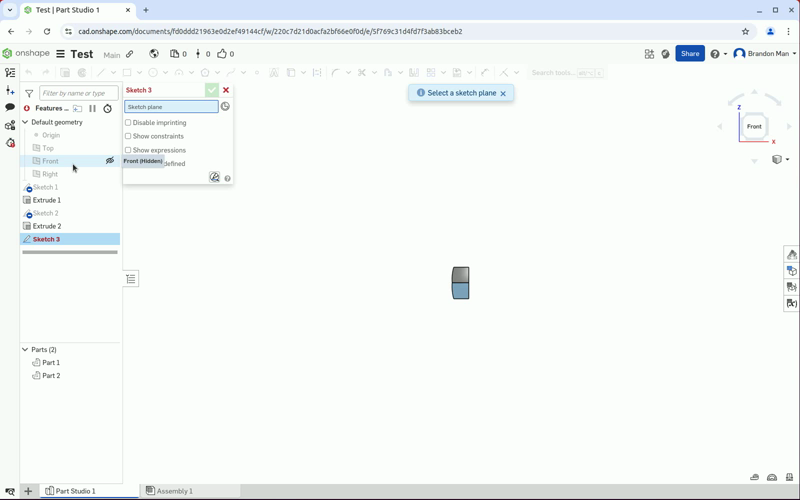
click(73, 163)
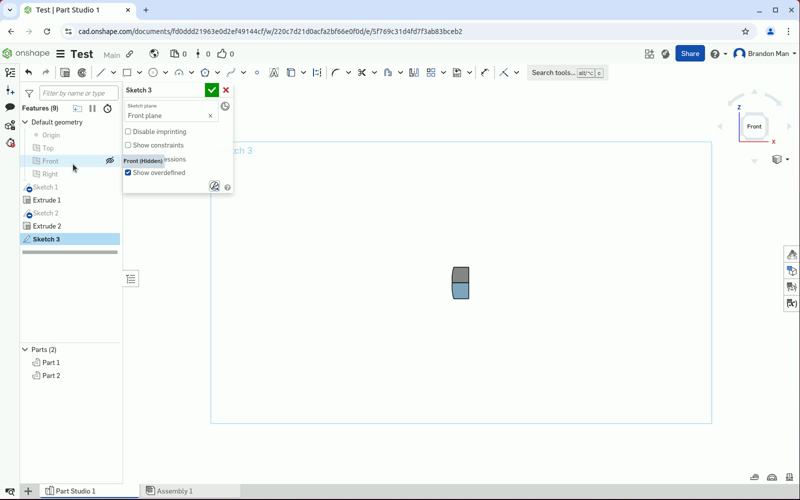
mouse_move(73, 352)
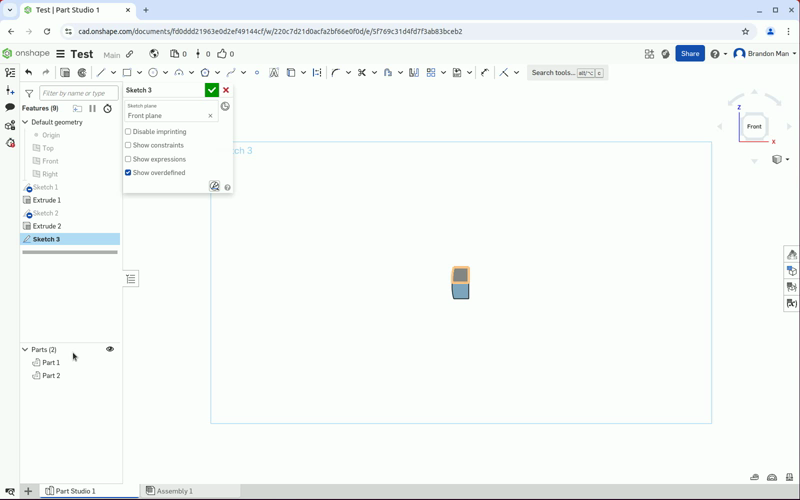
key(y)
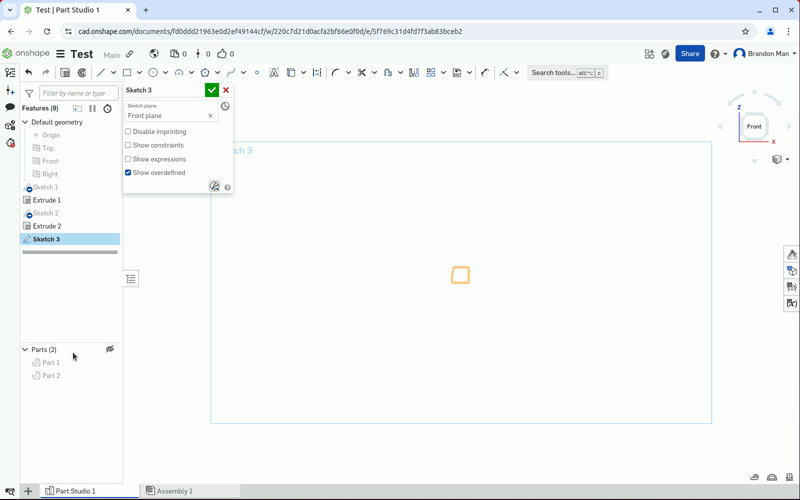
key(l)
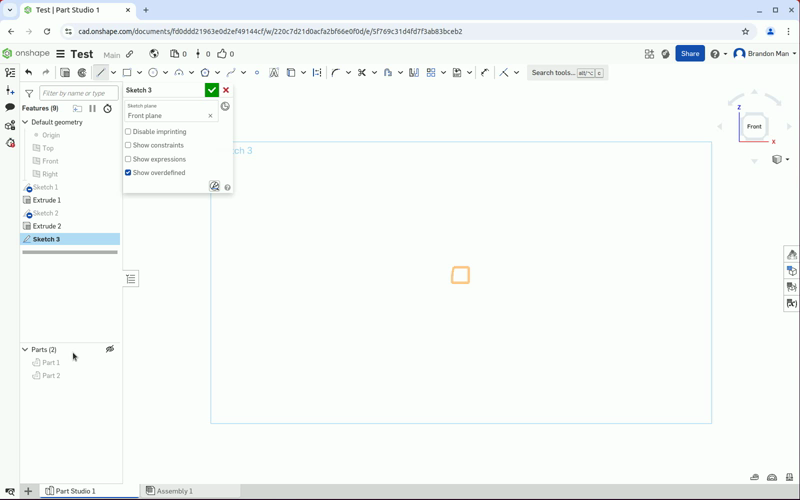
key_down(shift)
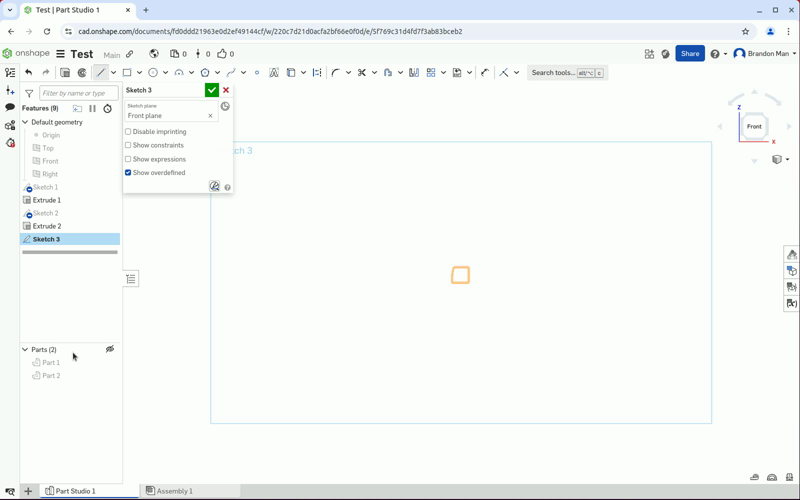
mouse_move(551, 288)
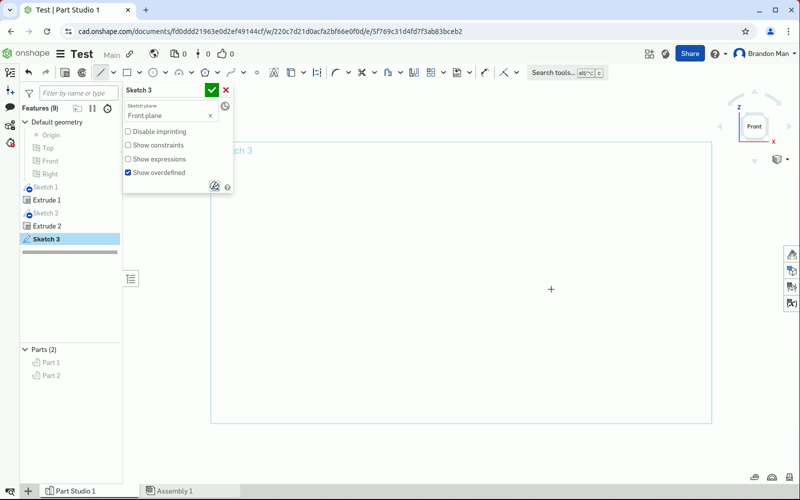
click(551, 288)
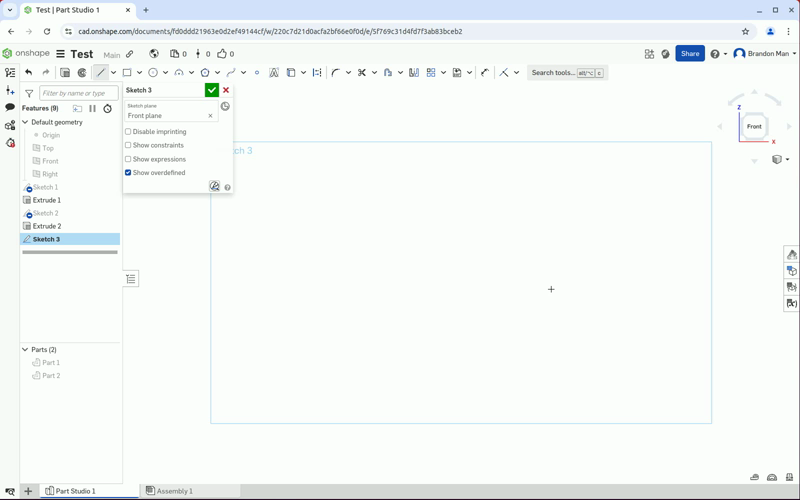
key_up(shift)
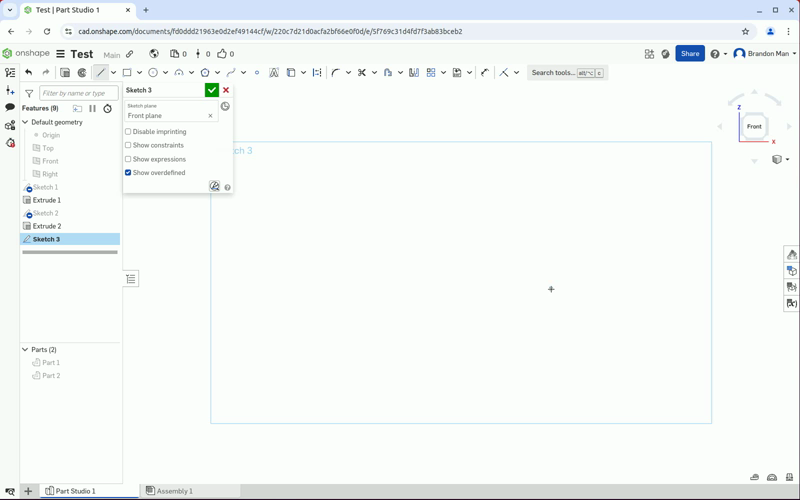
key_down(shift)
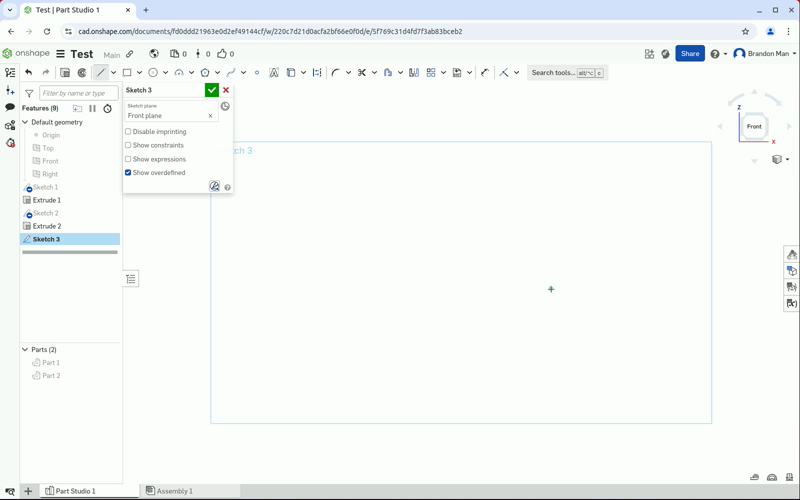
mouse_move(581, 288)
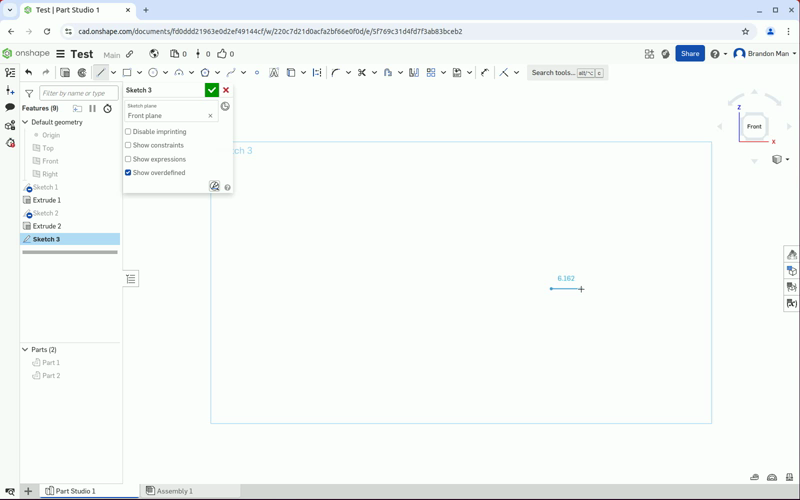
mouse_move(574, 288)
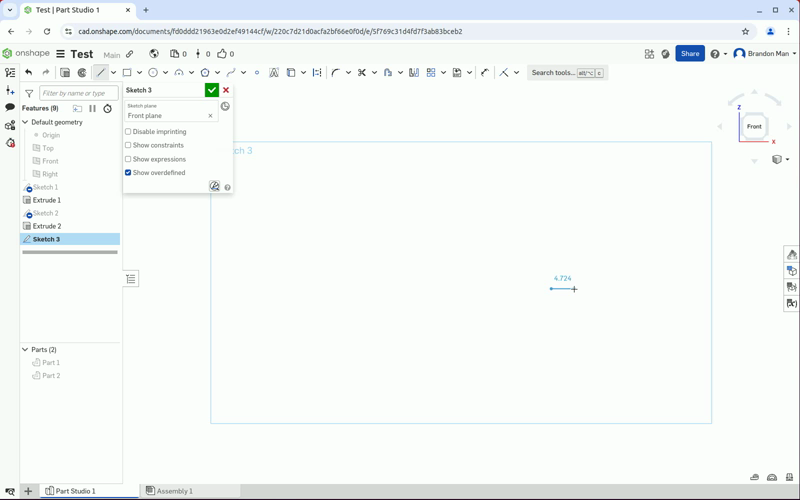
click(574, 288)
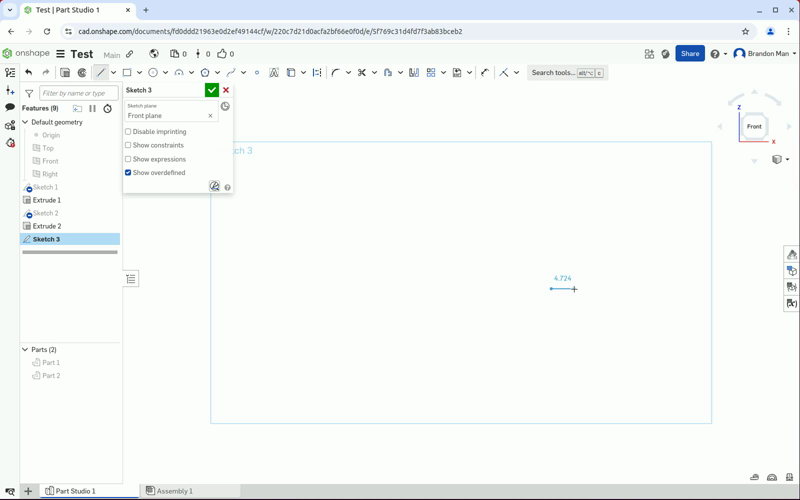
key_up(shift)
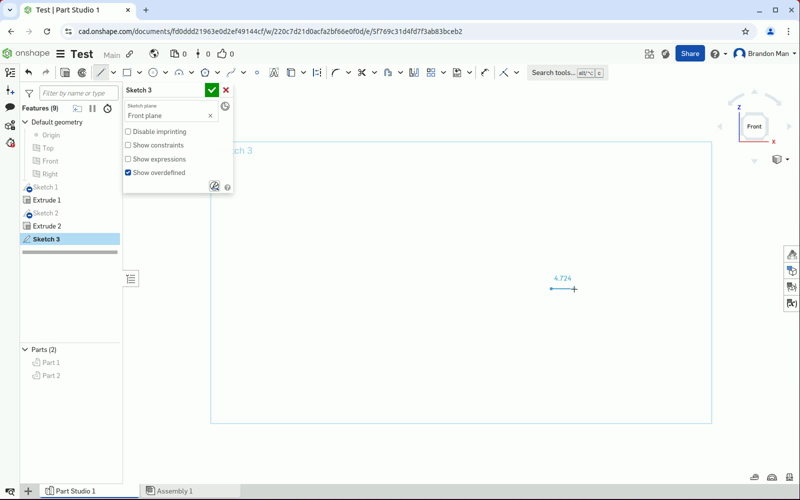
key_down(shift)
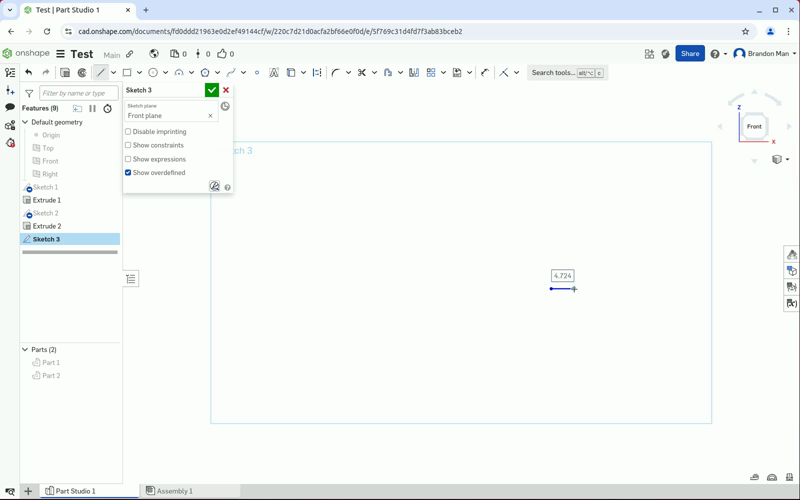
mouse_move(589, 288)
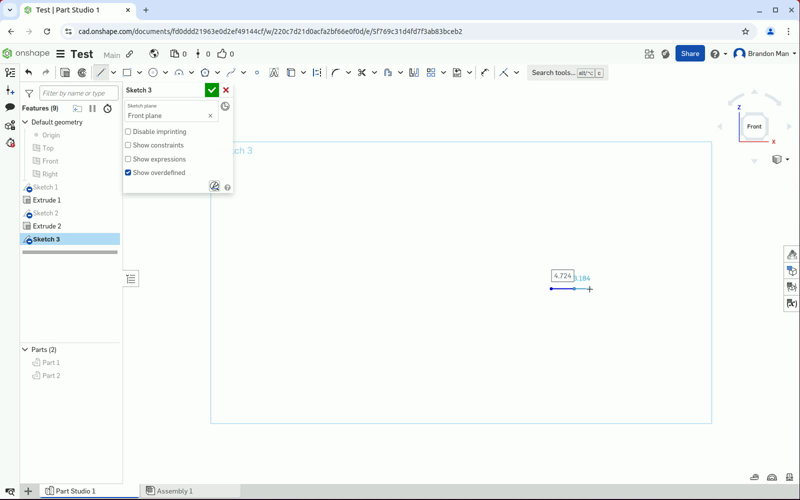
mouse_move(574, 276)
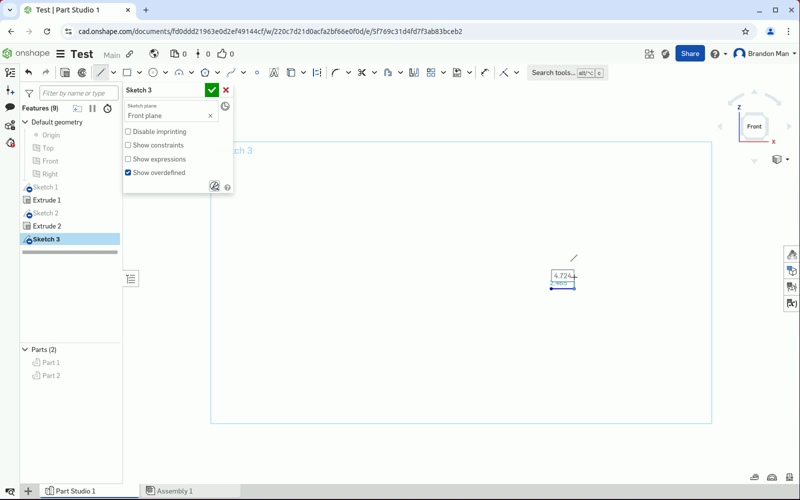
click(574, 276)
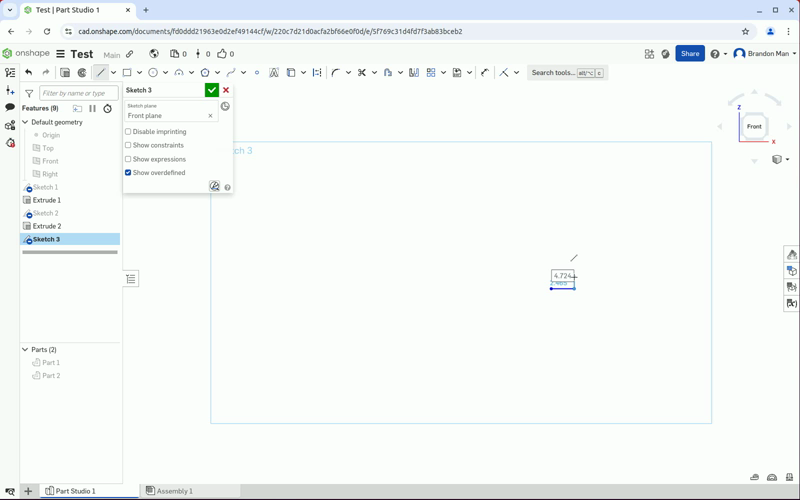
key_up(shift)
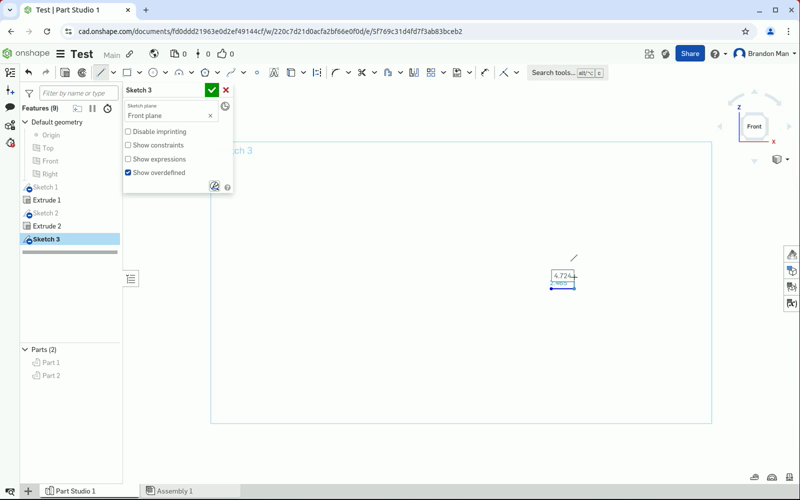
key_down(shift)
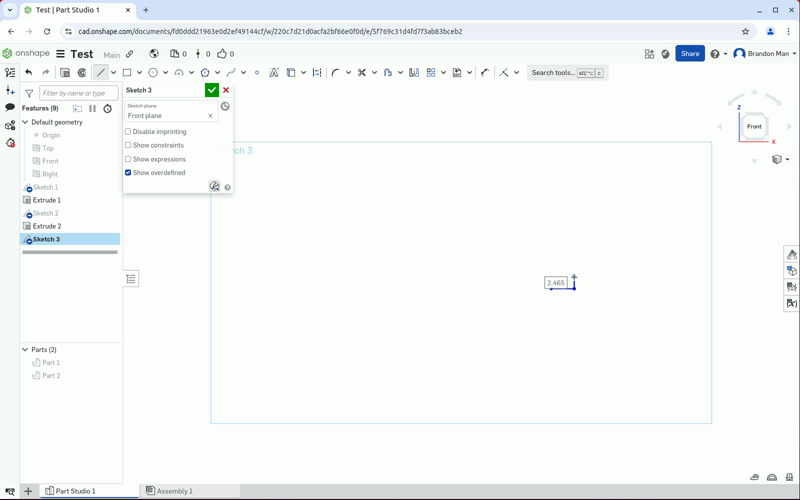
mouse_move(589, 276)
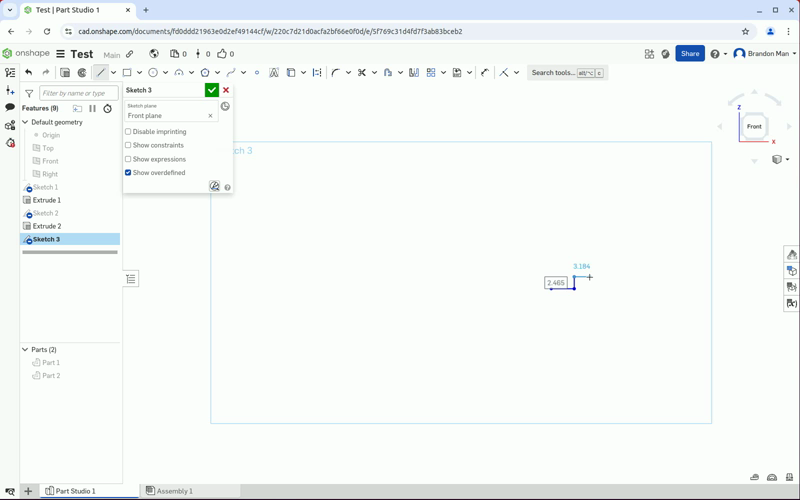
mouse_move(551, 276)
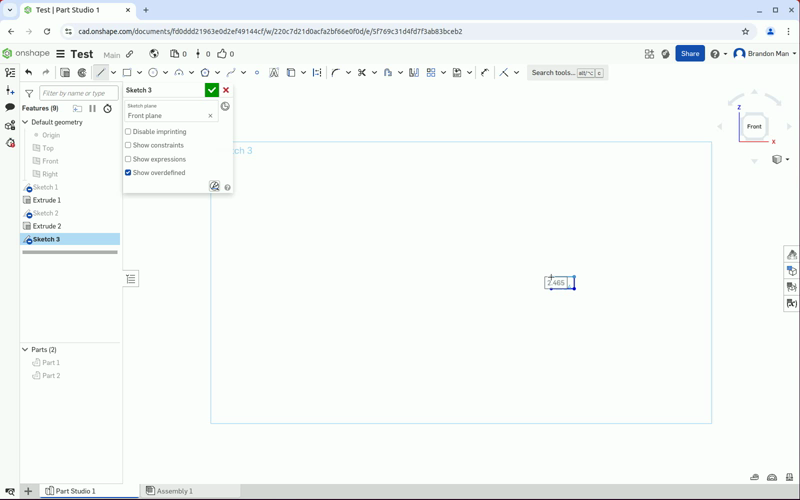
click(551, 276)
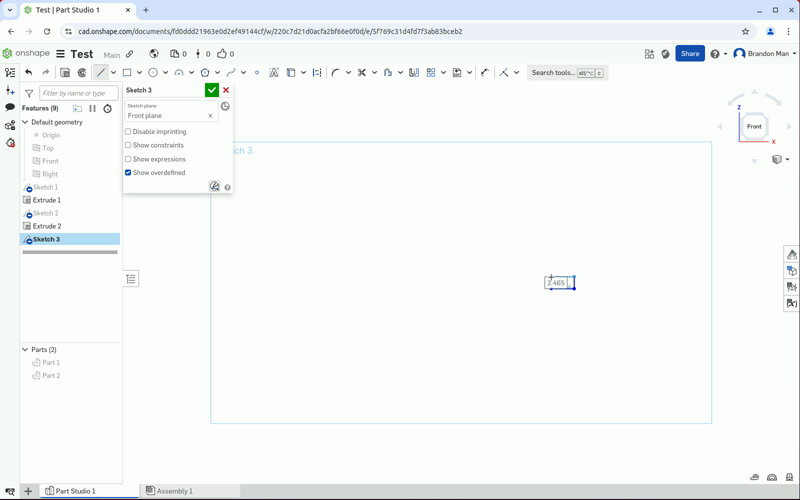
key_up(shift)
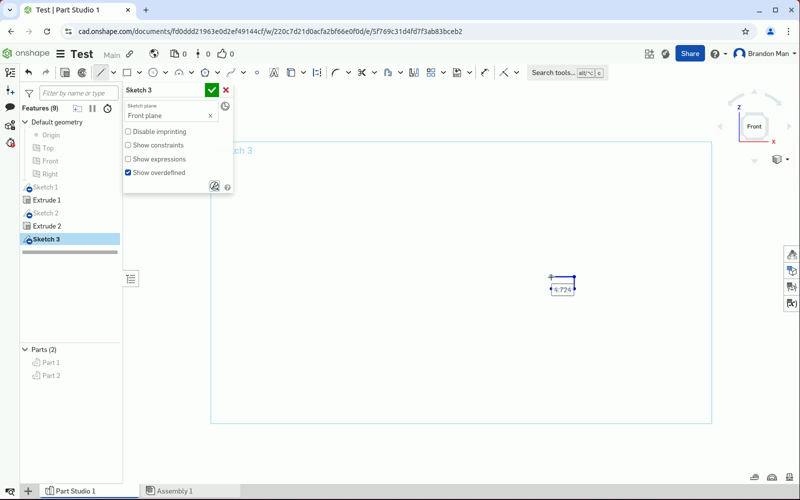
key_down(shift)
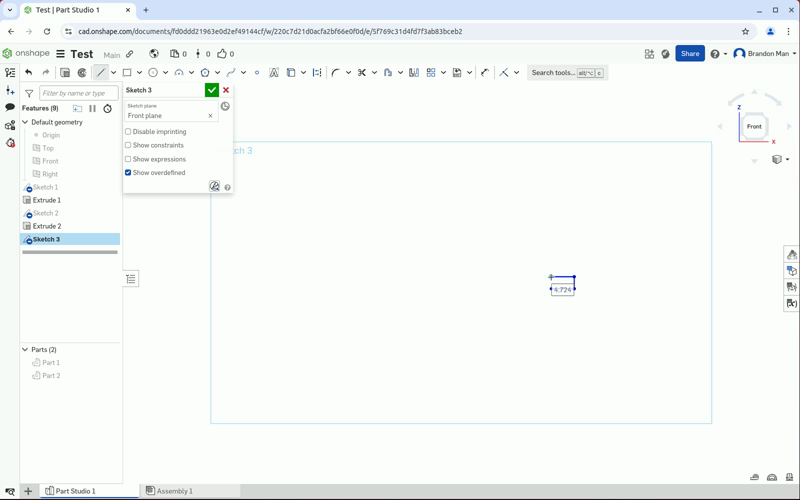
mouse_move(581, 276)
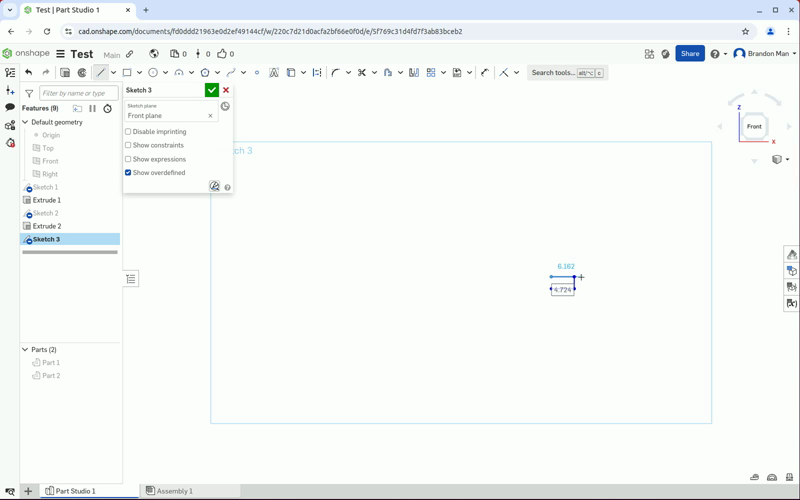
mouse_move(551, 282)
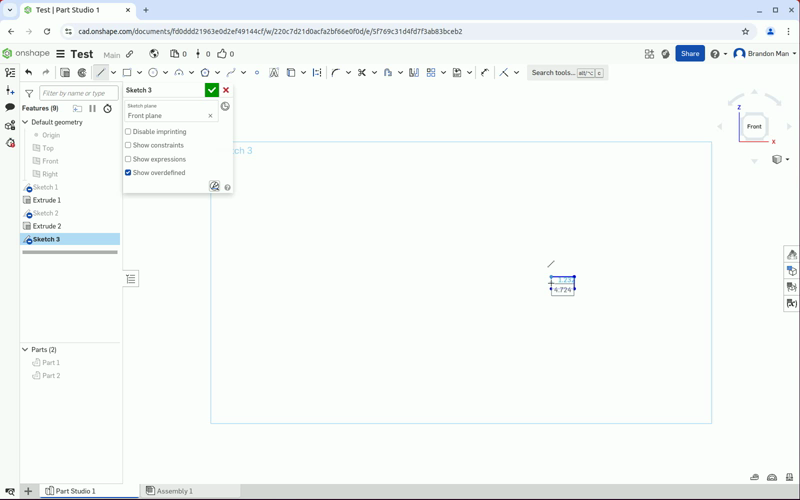
scroll(6)
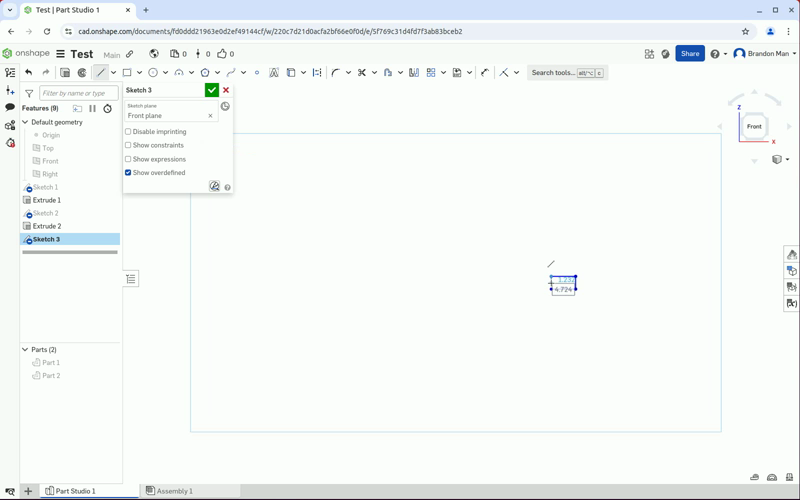
scroll(6)
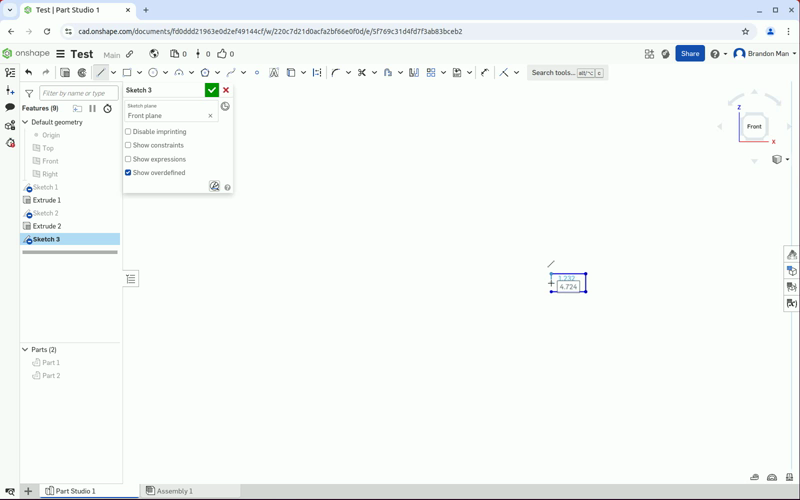
scroll(6)
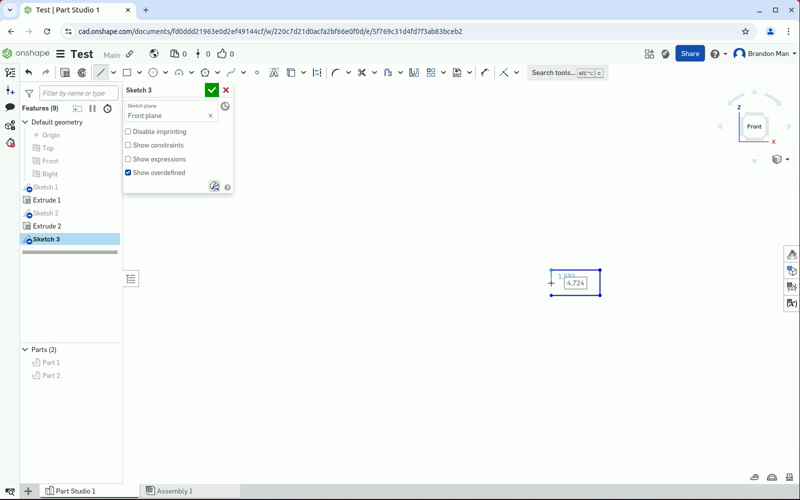
scroll(6)
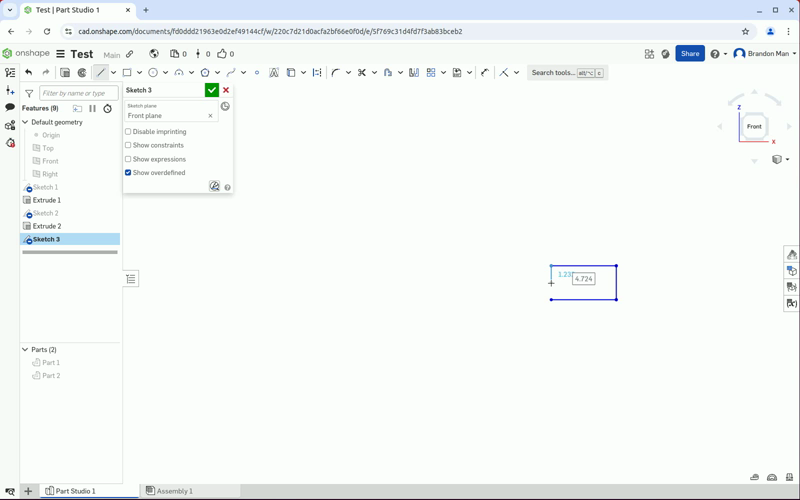
scroll(6)
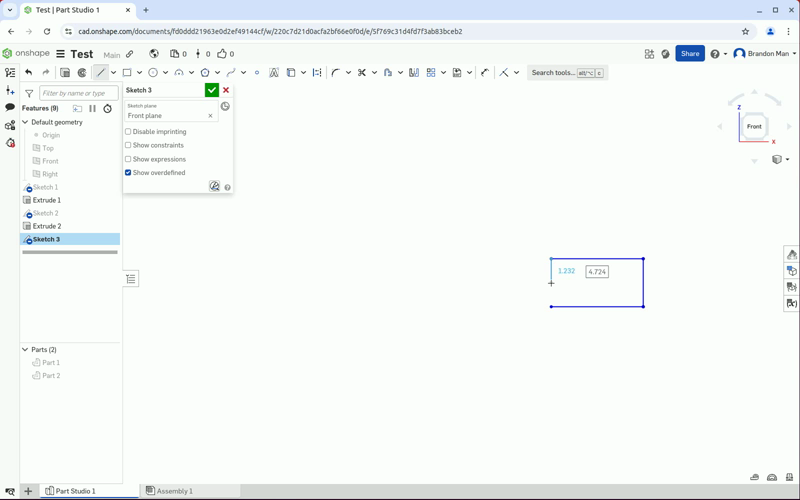
scroll(6)
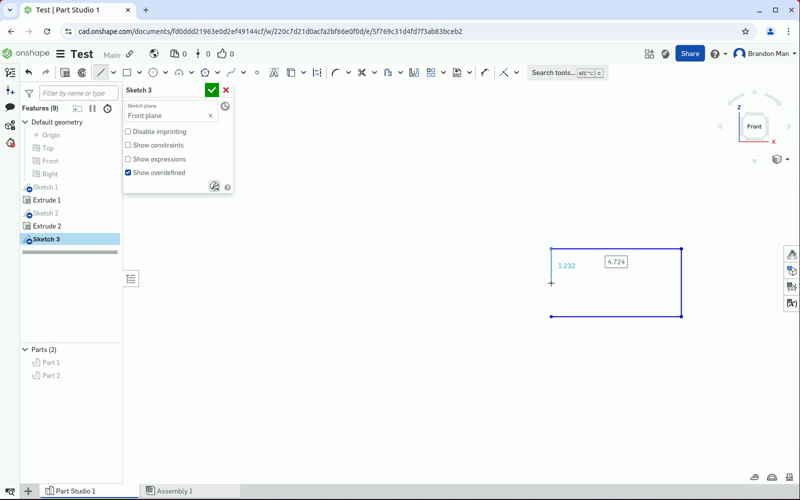
scroll(6)
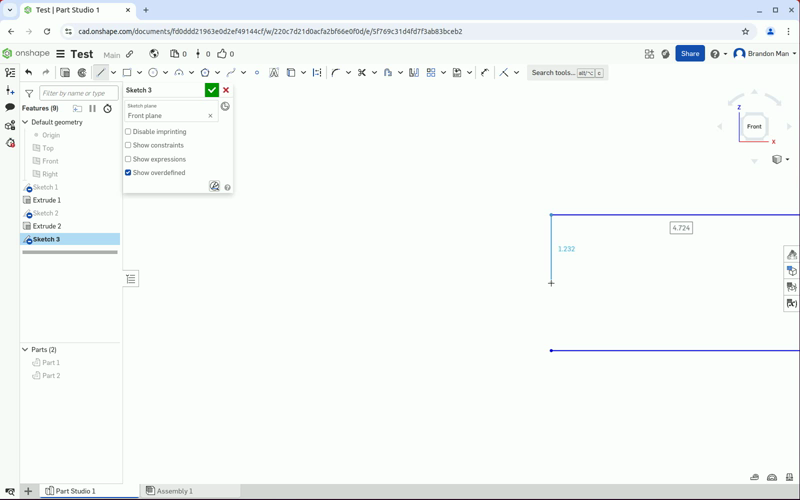
click(551, 282)
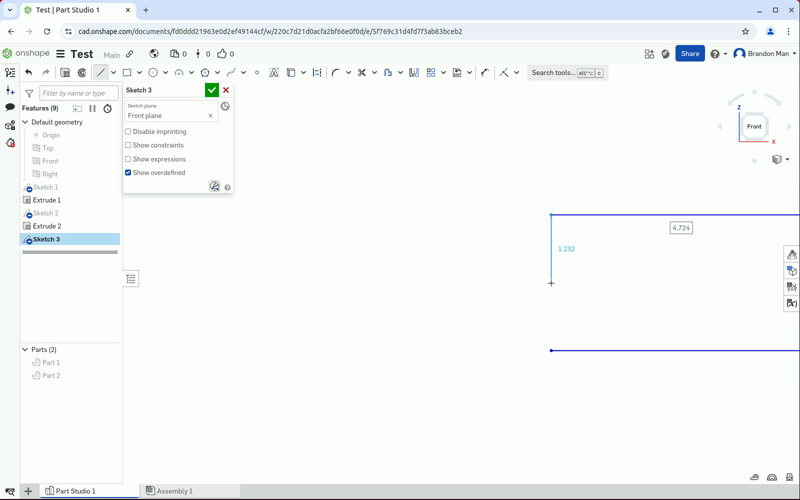
scroll(-6)
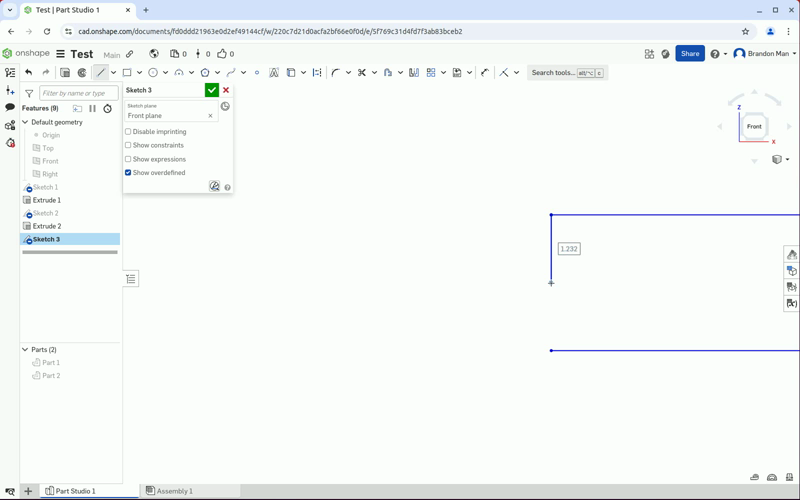
scroll(-6)
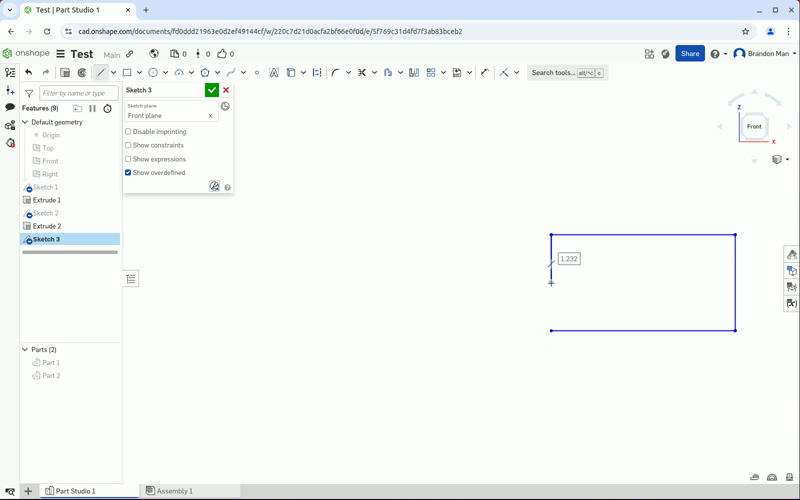
scroll(-6)
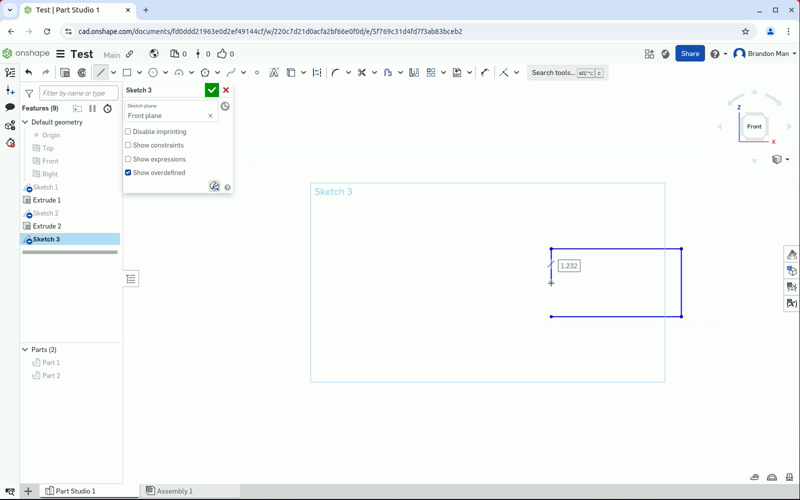
scroll(-6)
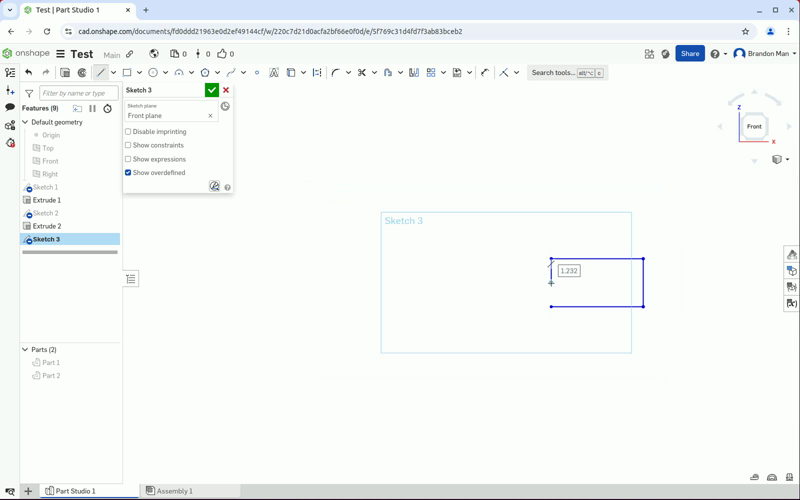
scroll(-6)
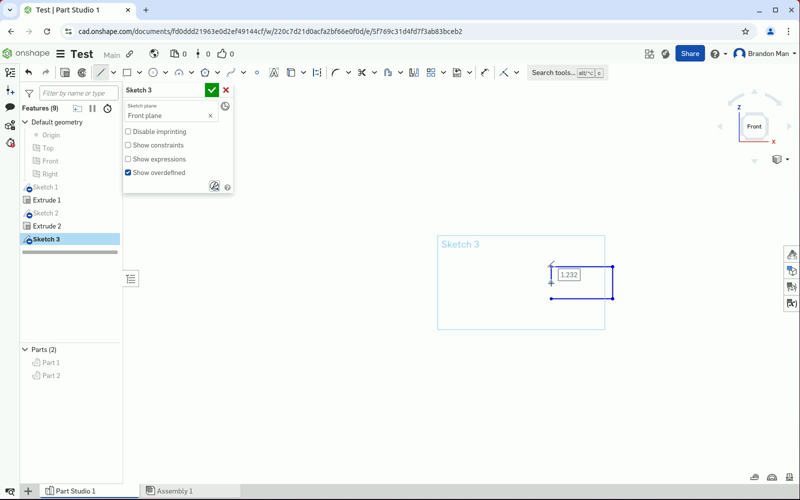
scroll(-6)
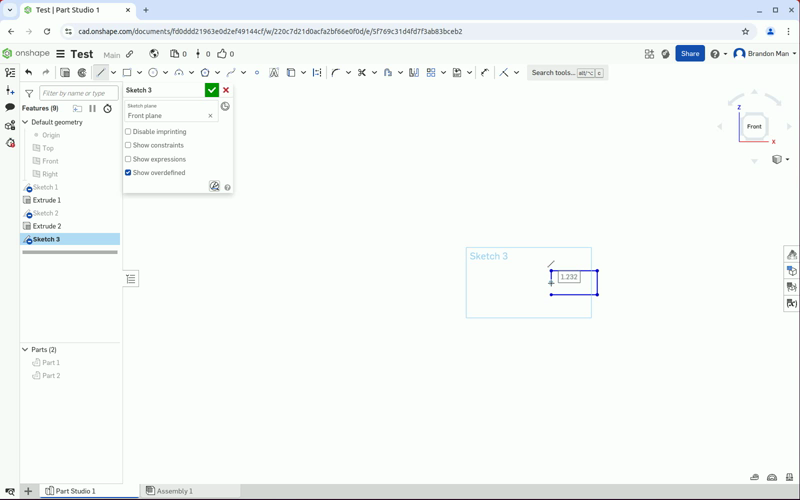
scroll(-6)
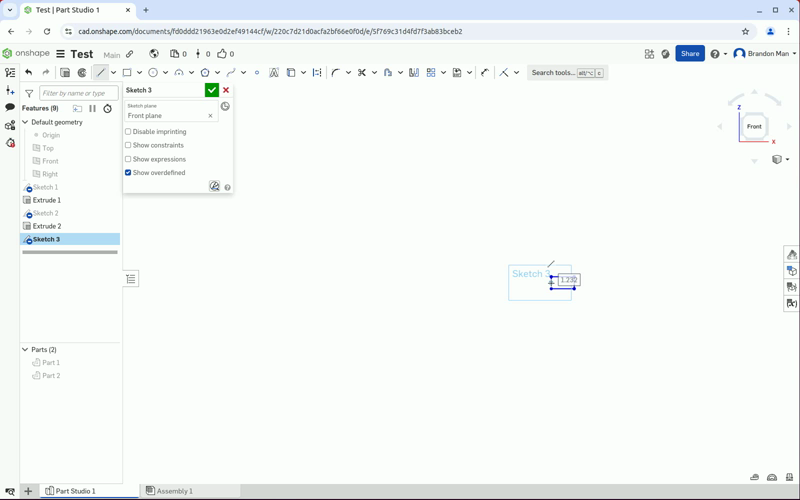
key_up(shift)
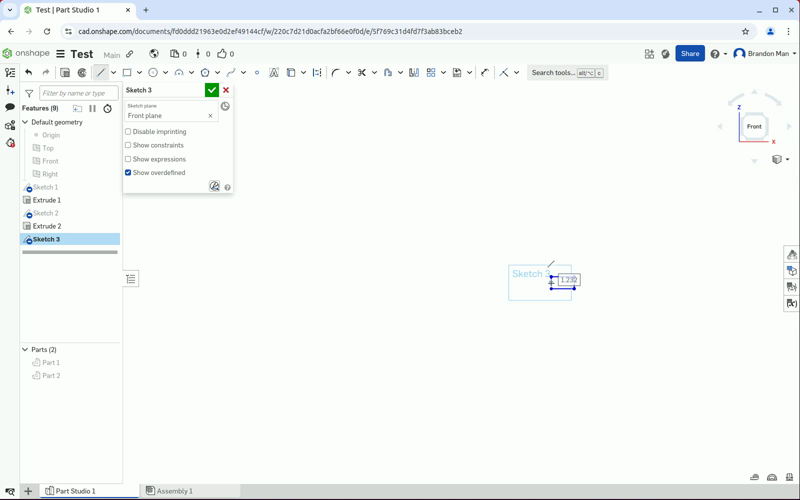
mouse_move(581, 282)
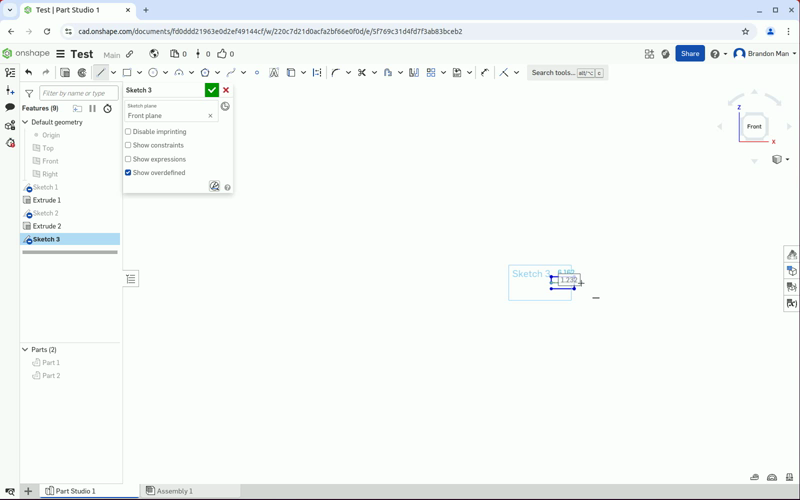
key_down(shift)
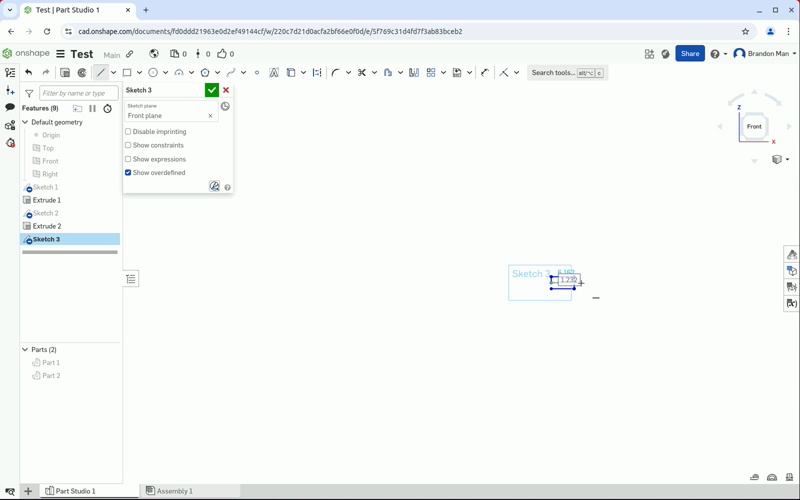
mouse_move(551, 288)
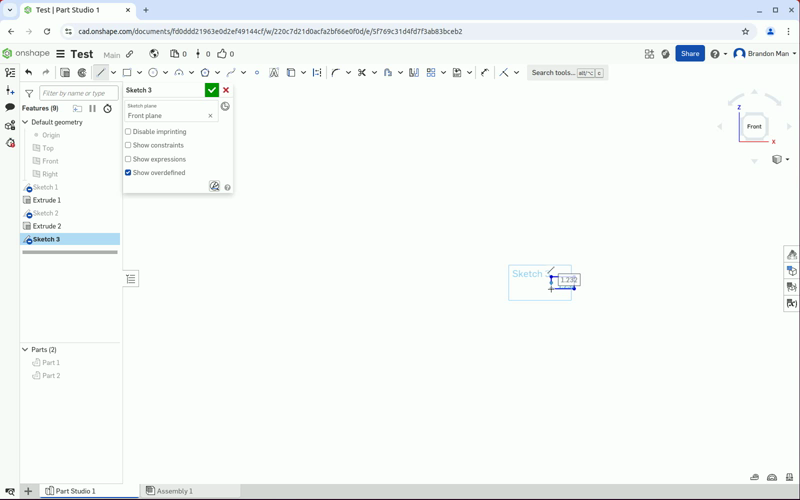
scroll(6)
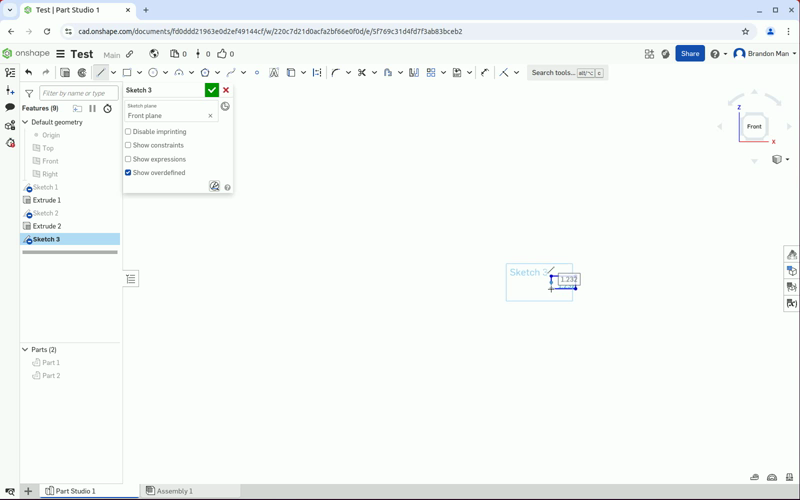
scroll(6)
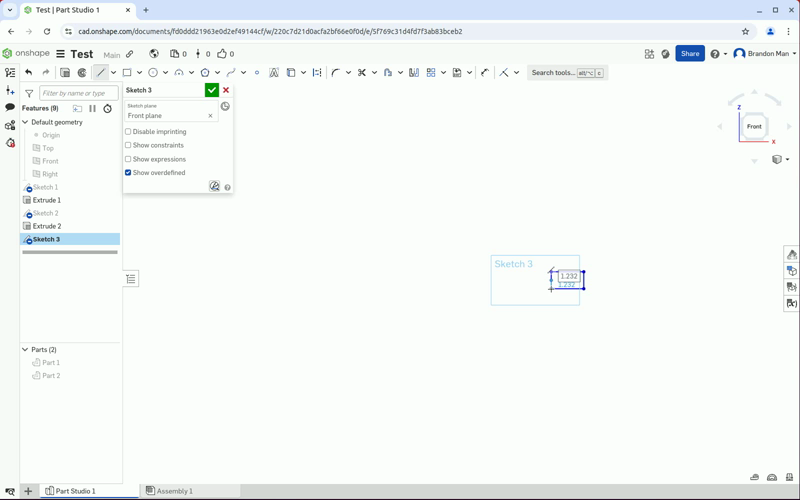
scroll(6)
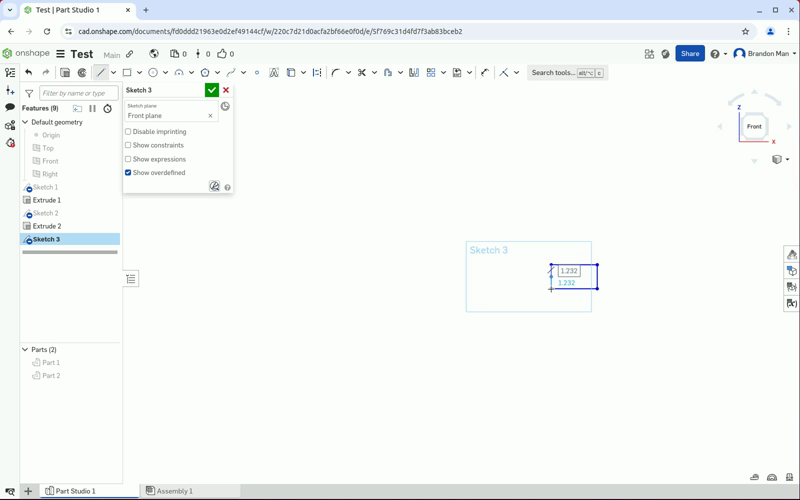
scroll(6)
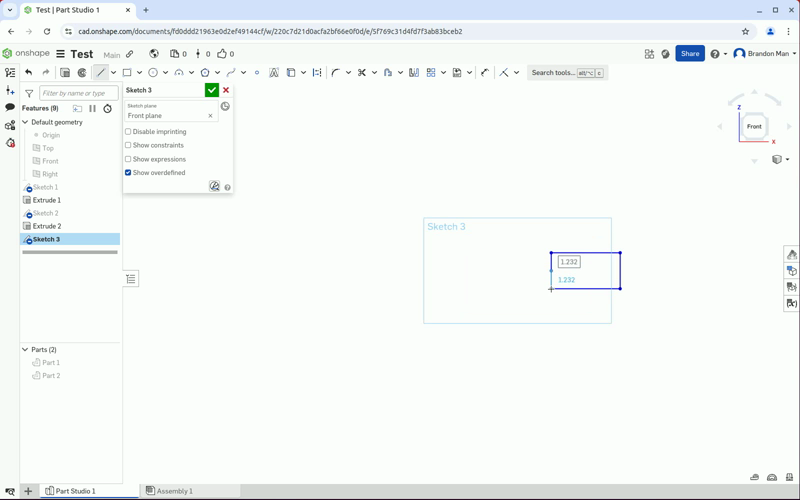
scroll(6)
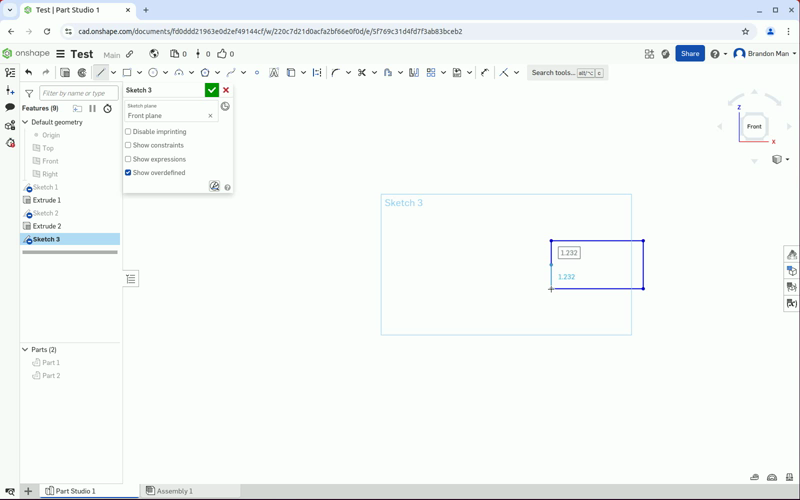
scroll(6)
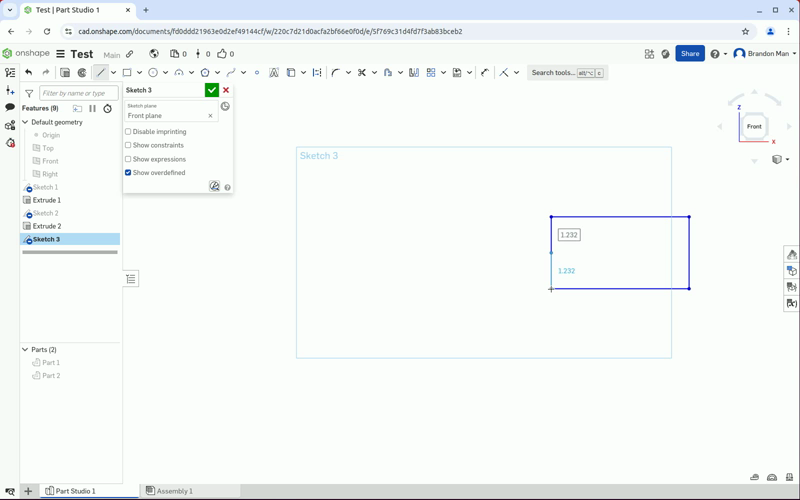
scroll(6)
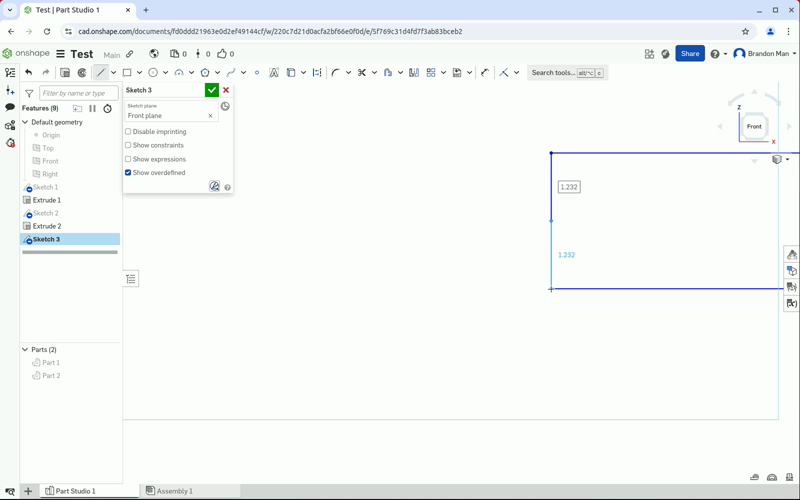
key_up(shift)
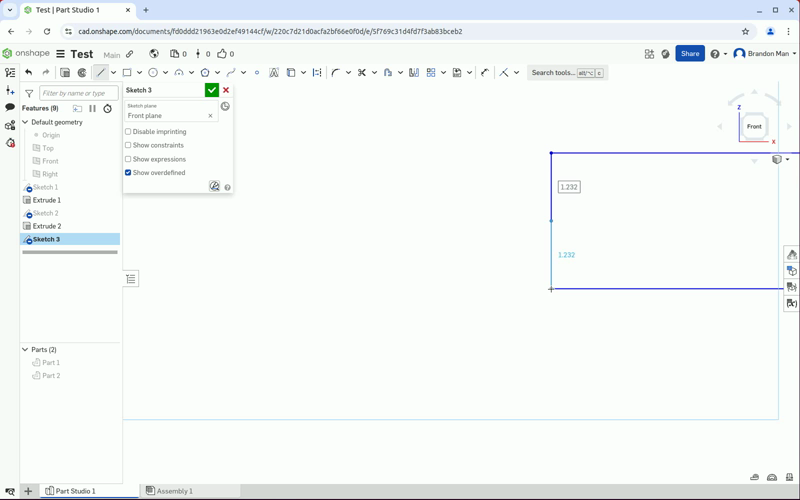
click(551, 288)
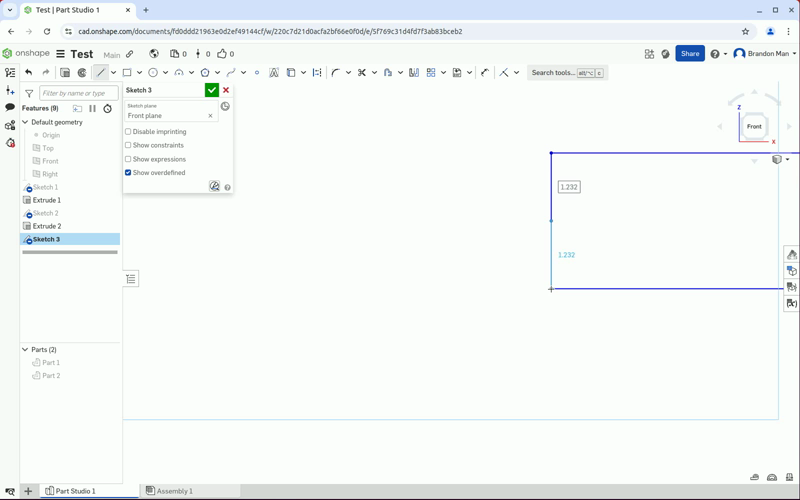
scroll(-6)
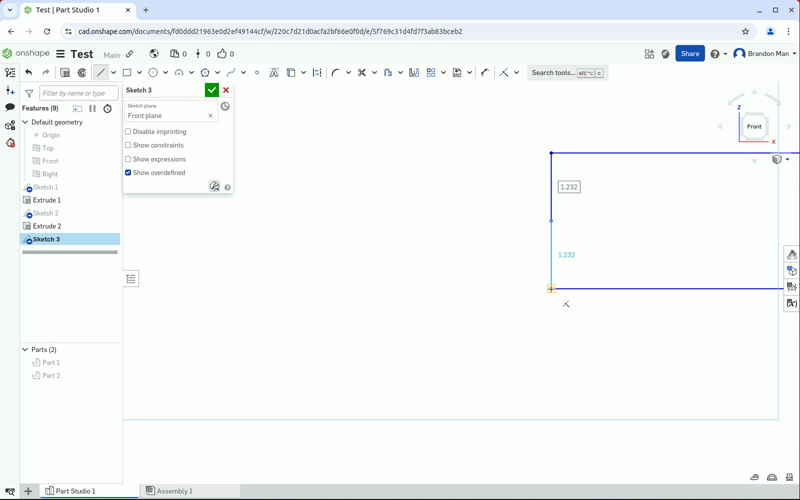
scroll(-6)
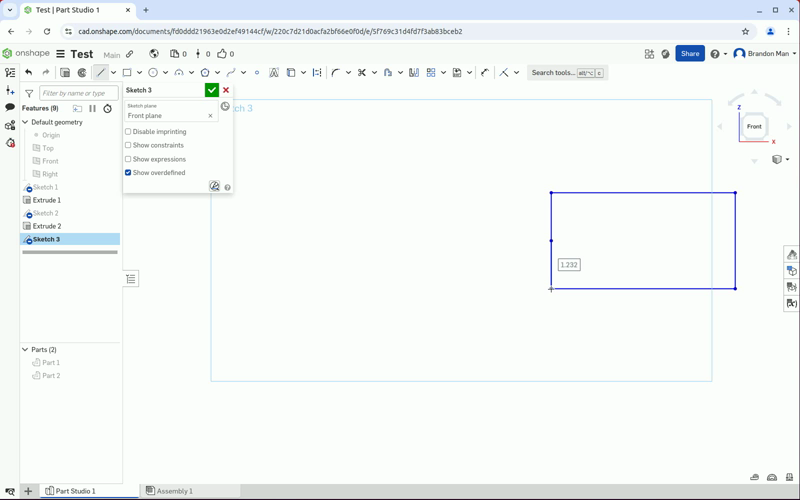
scroll(-6)
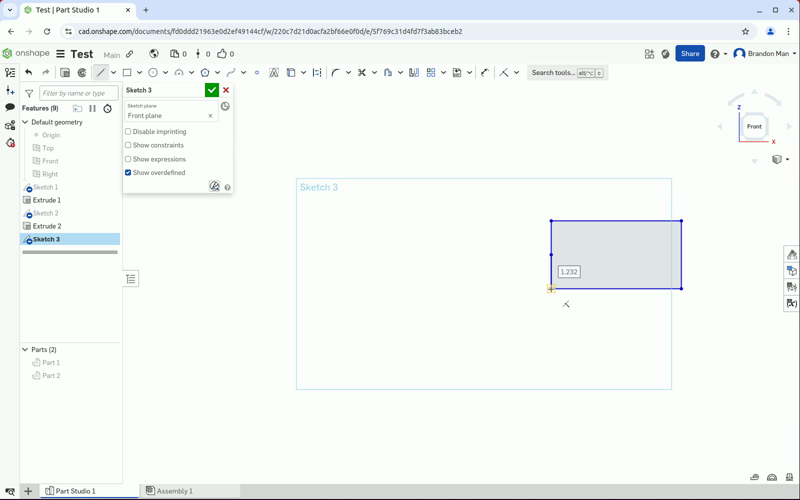
scroll(-6)
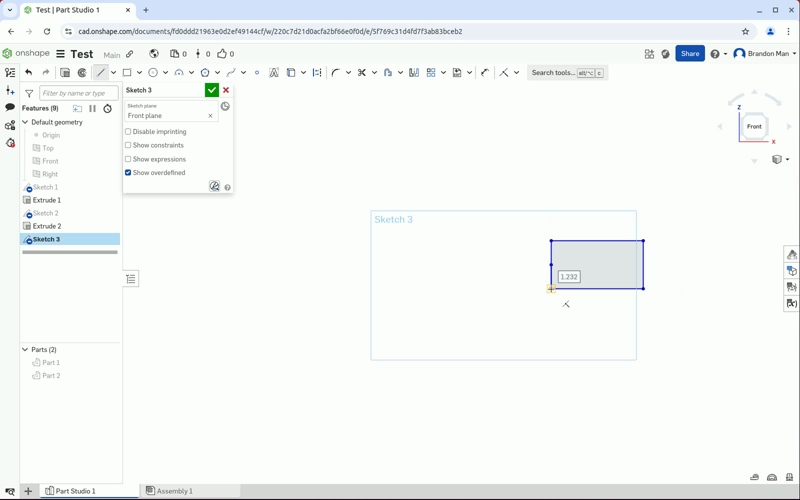
scroll(-6)
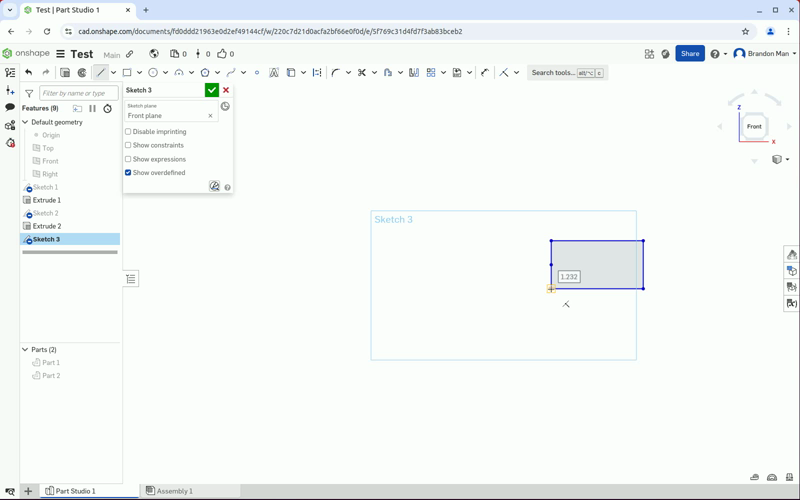
scroll(-6)
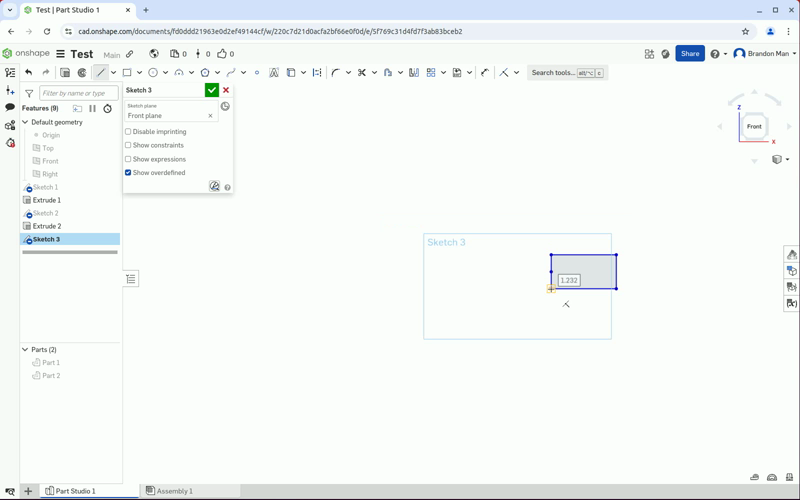
scroll(-6)
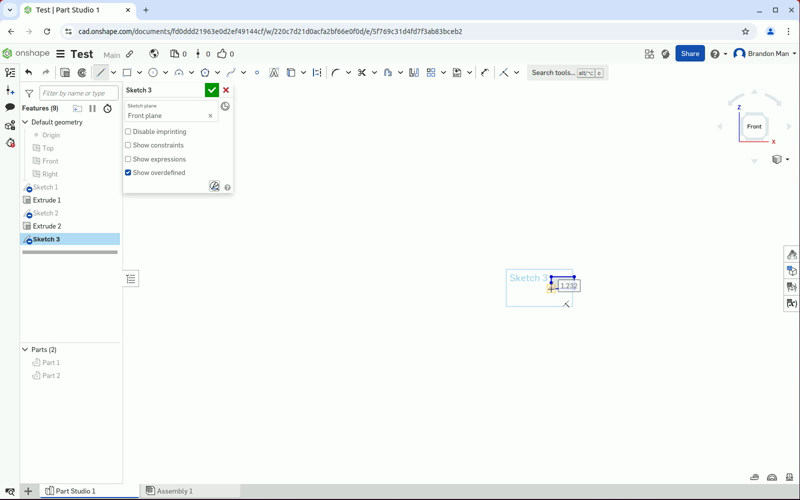
key(esc)
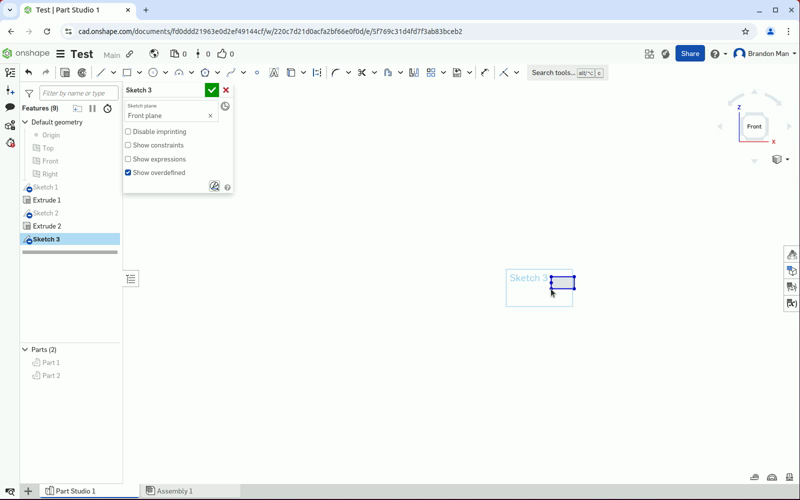
mouse_move(564, 284)
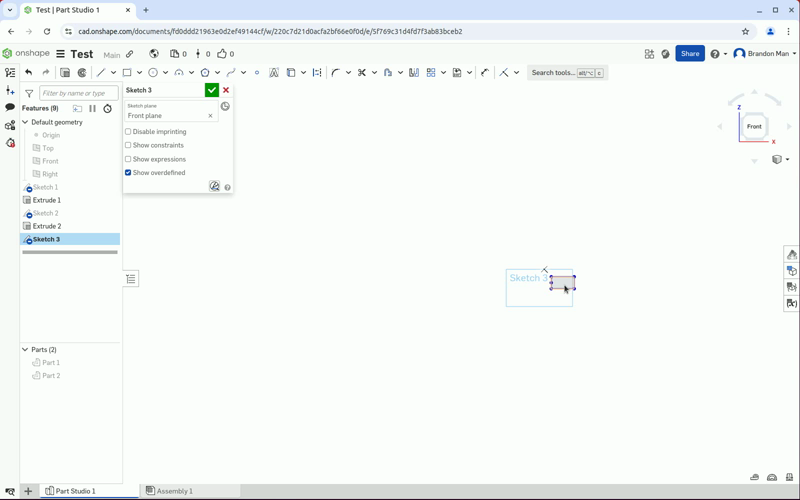
scroll(6)
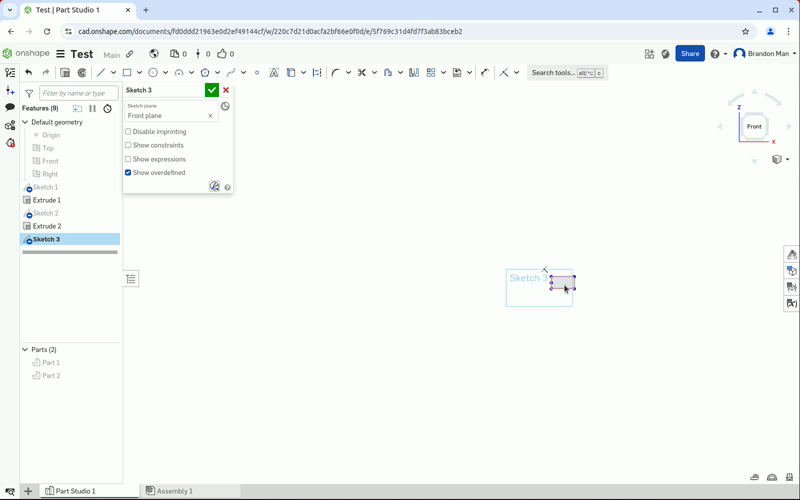
scroll(6)
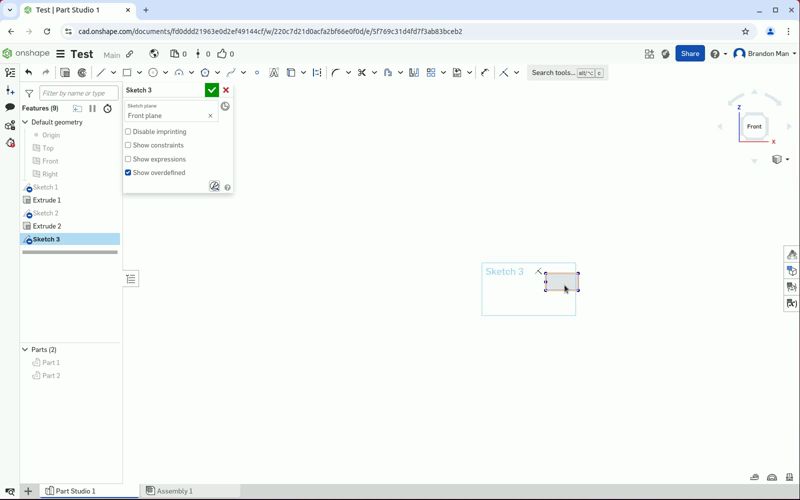
scroll(6)
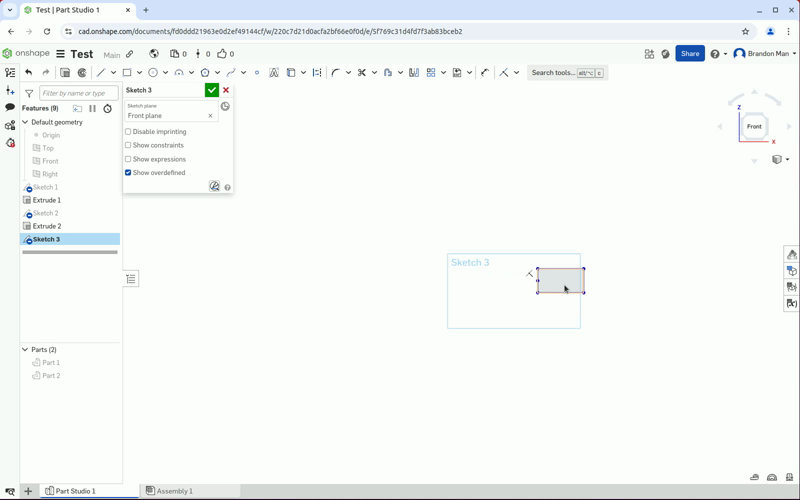
scroll(6)
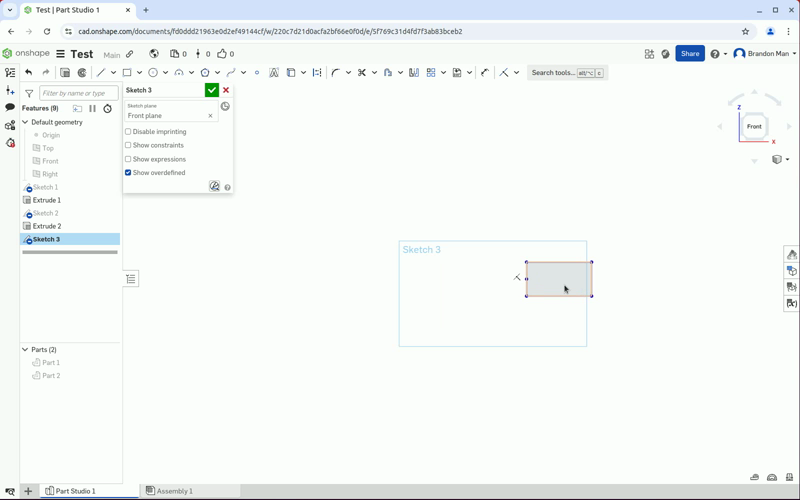
scroll(6)
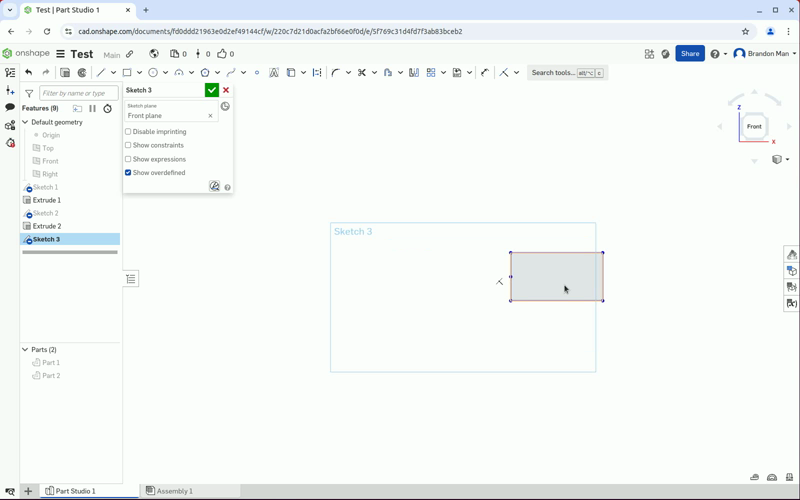
scroll(6)
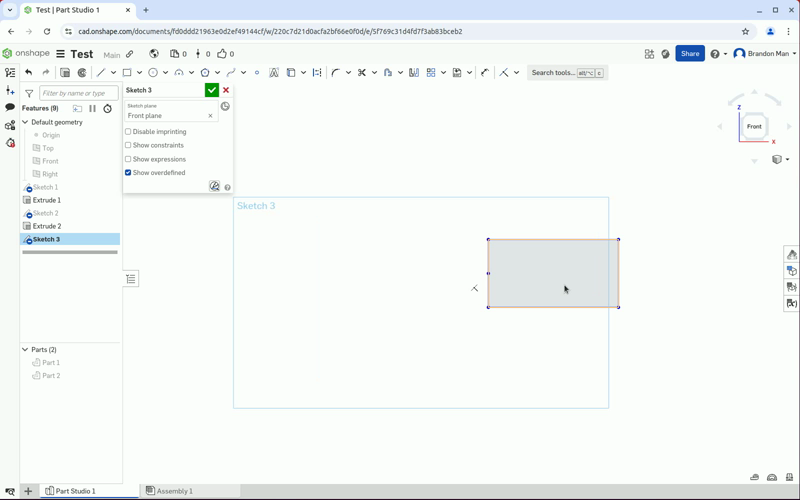
scroll(6)
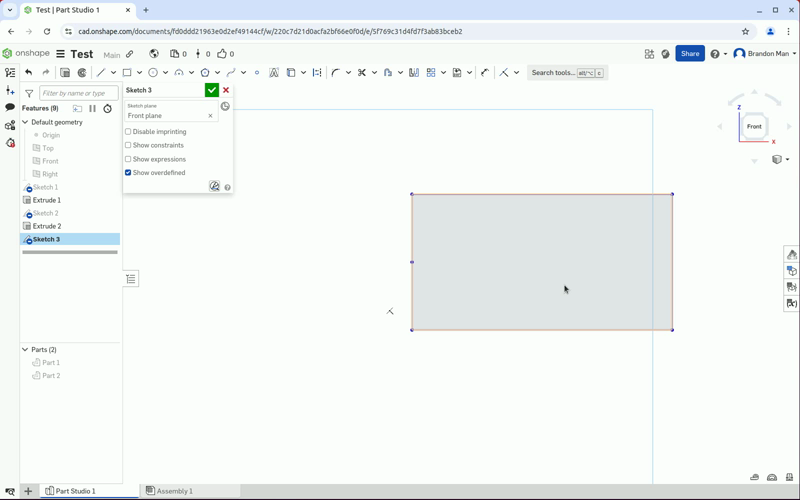
click(564, 284)
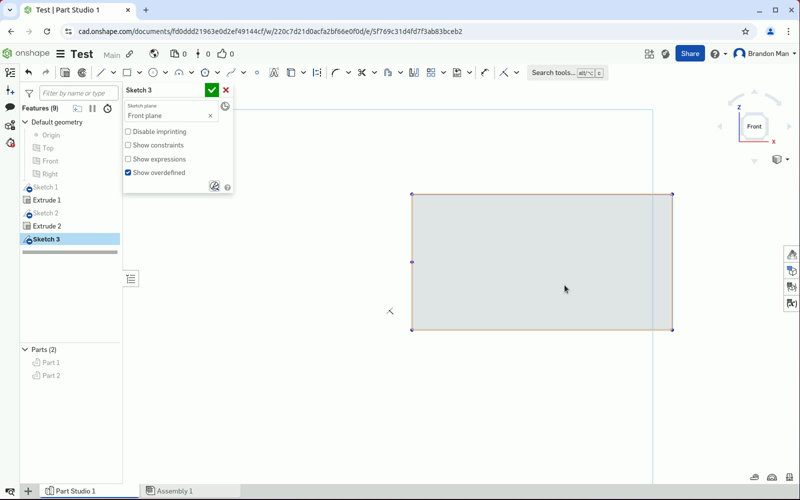
scroll(-6)
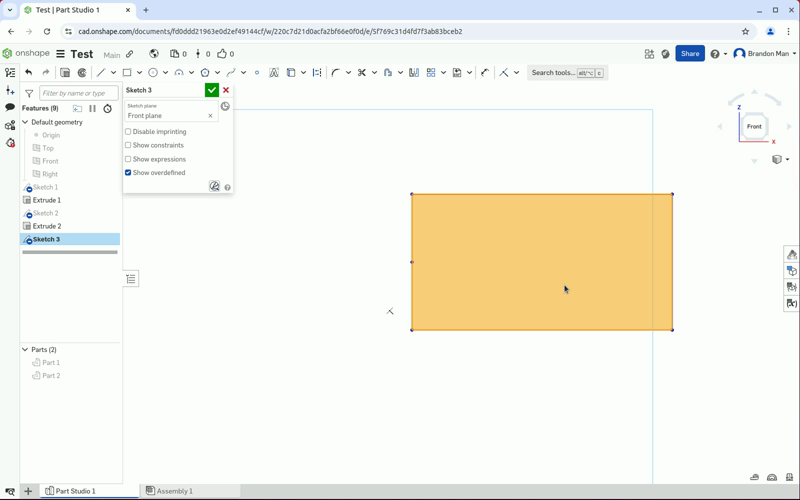
scroll(-6)
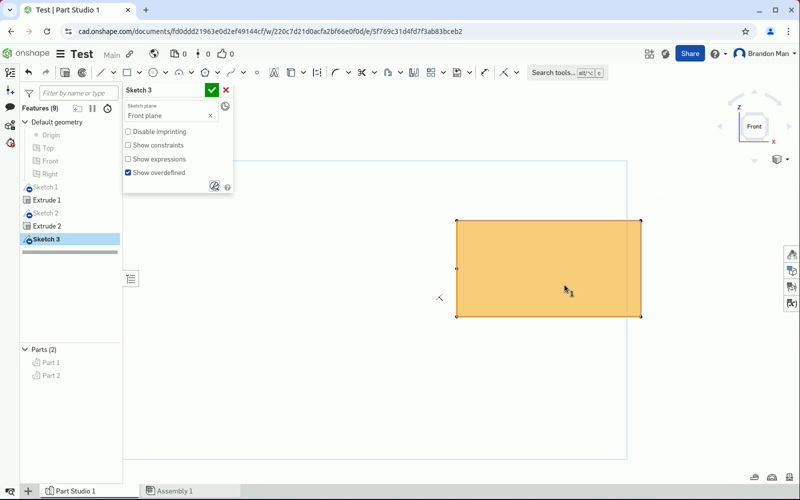
scroll(-6)
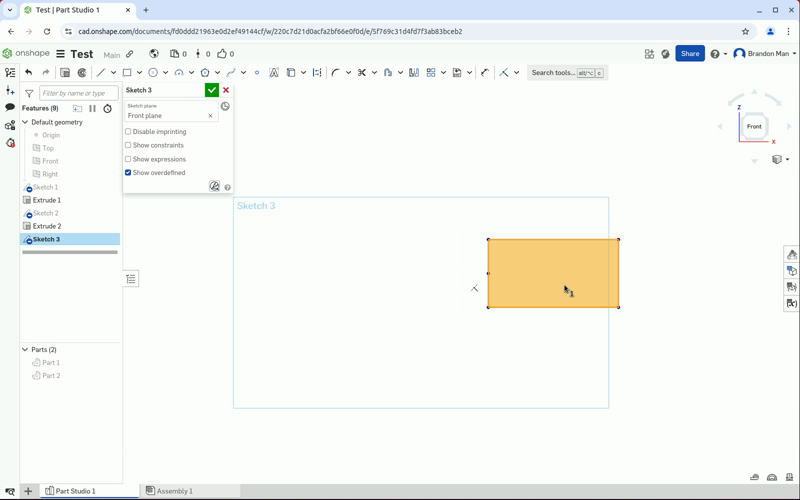
scroll(-6)
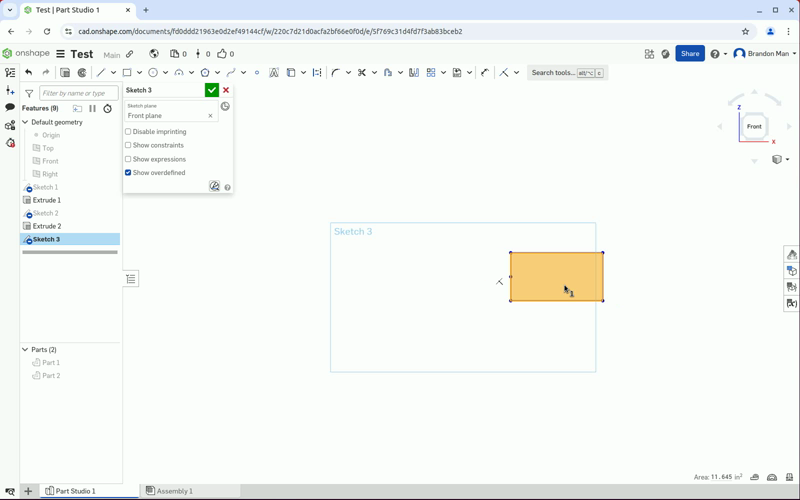
scroll(-6)
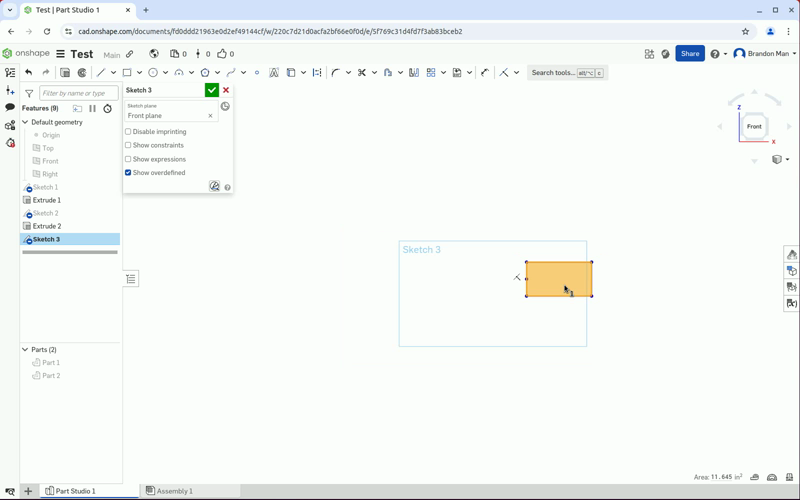
scroll(-6)
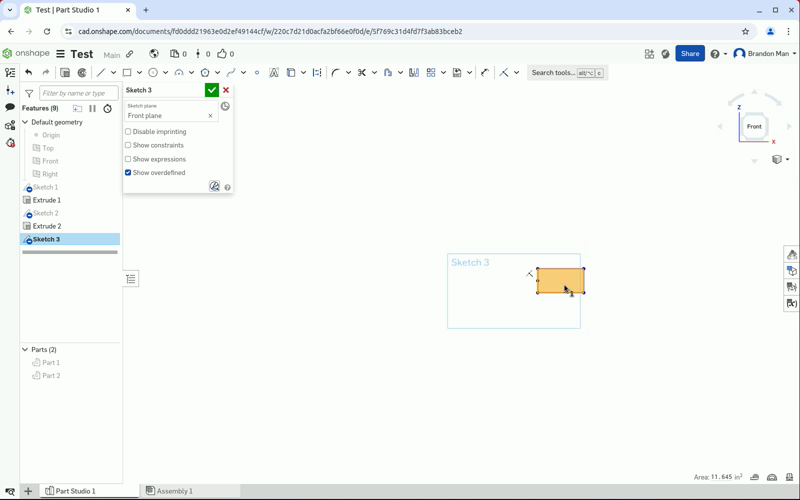
scroll(-6)
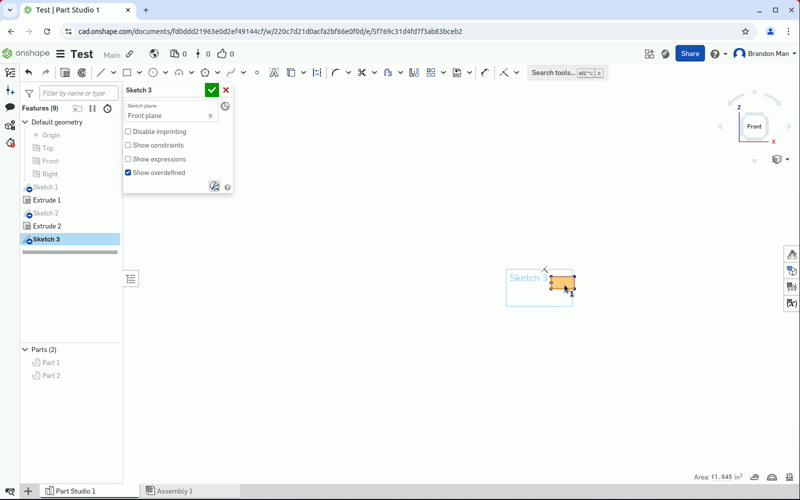
mouse_move(73, 352)
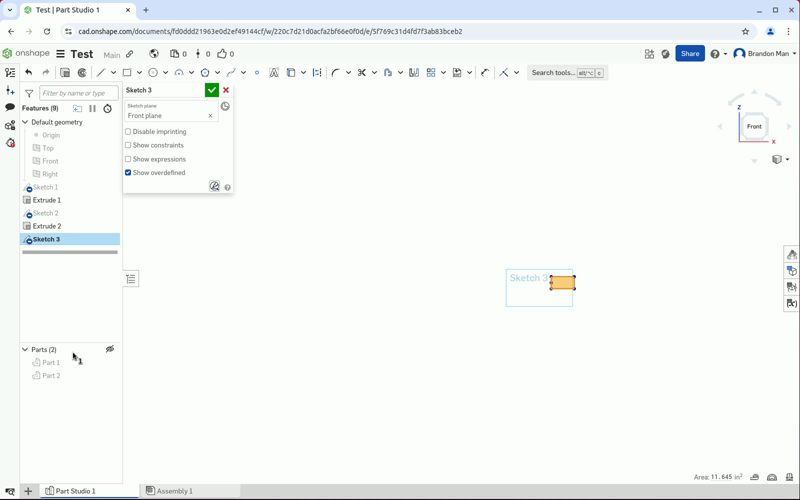
key(shift+y)
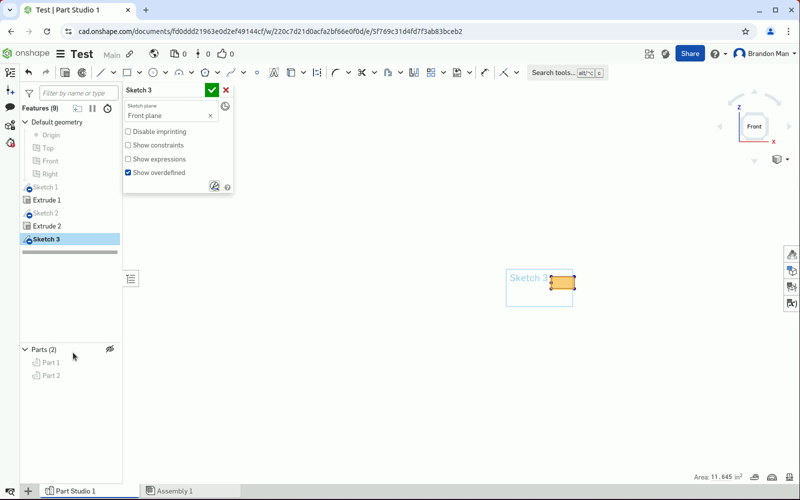
key(shift+e)
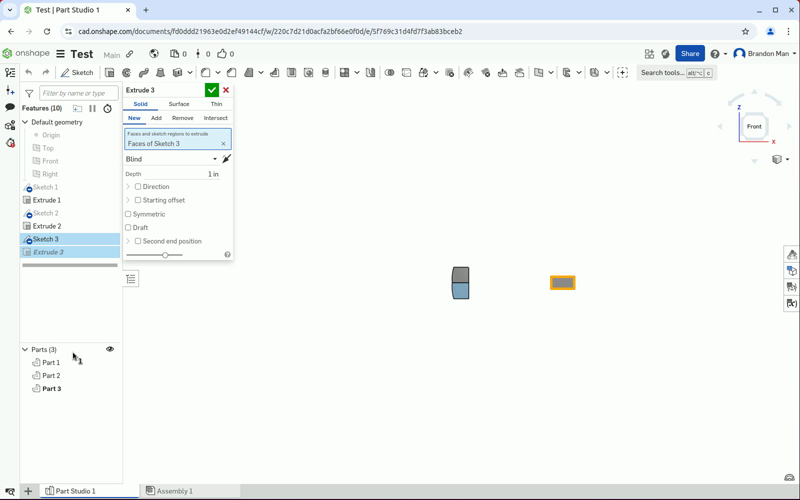
mouse_move(143, 106)
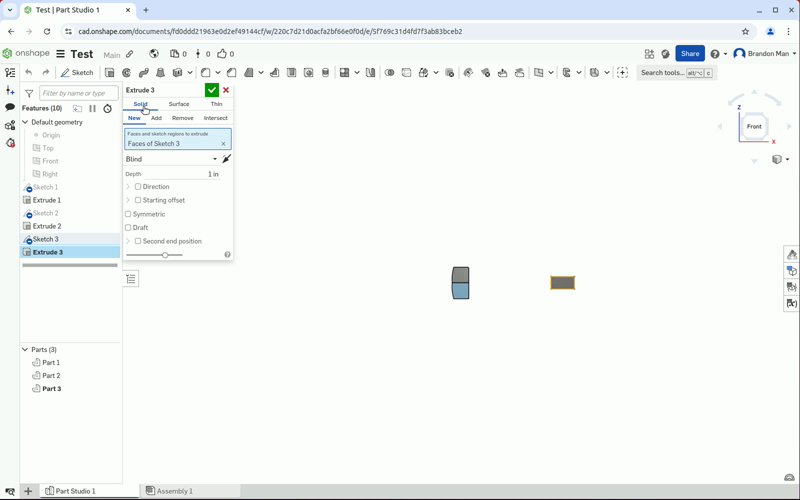
click(143, 106)
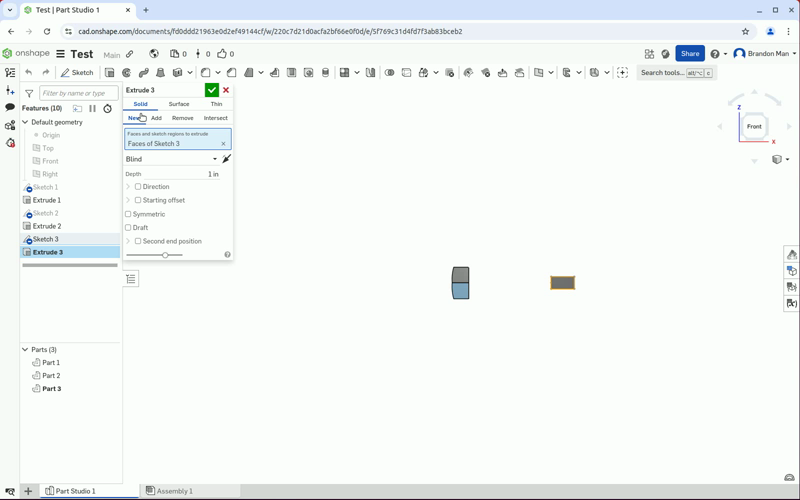
mouse_move(137, 120)
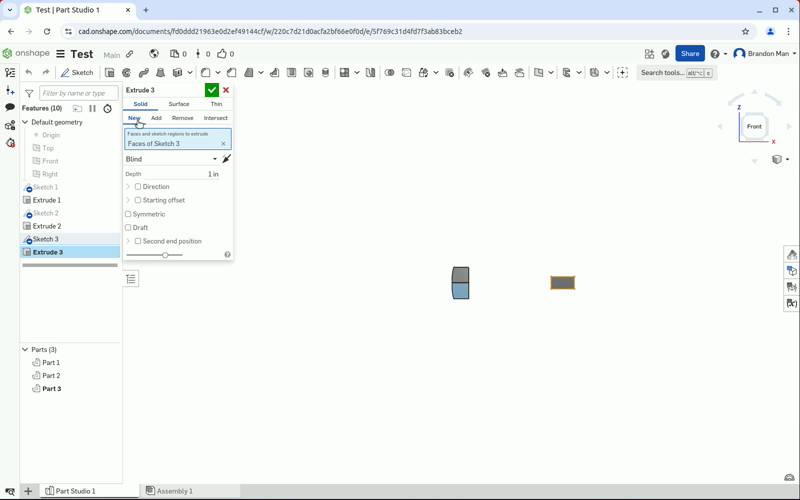
click(137, 120)
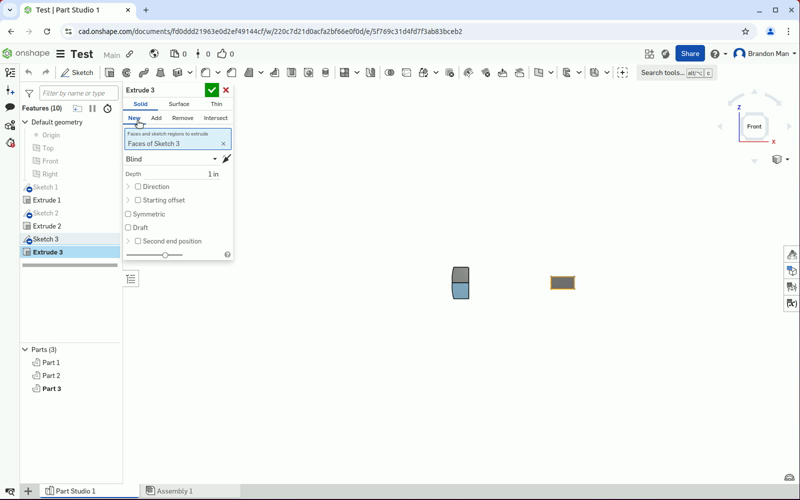
key(tab, 4)
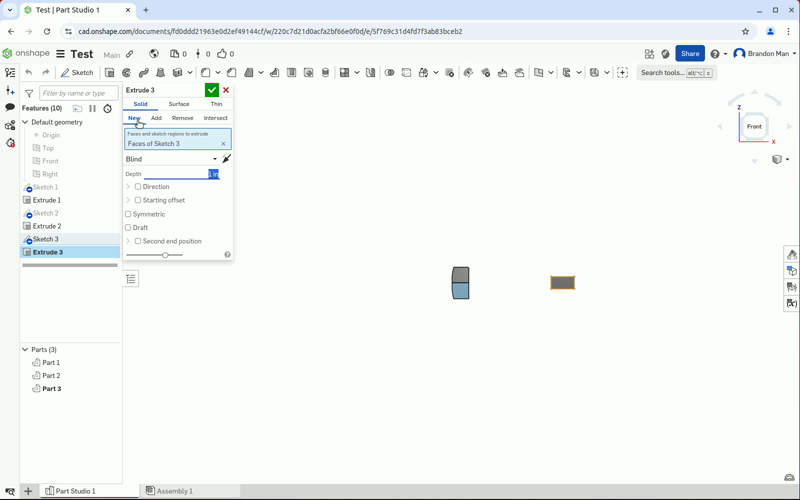
text(0.722)
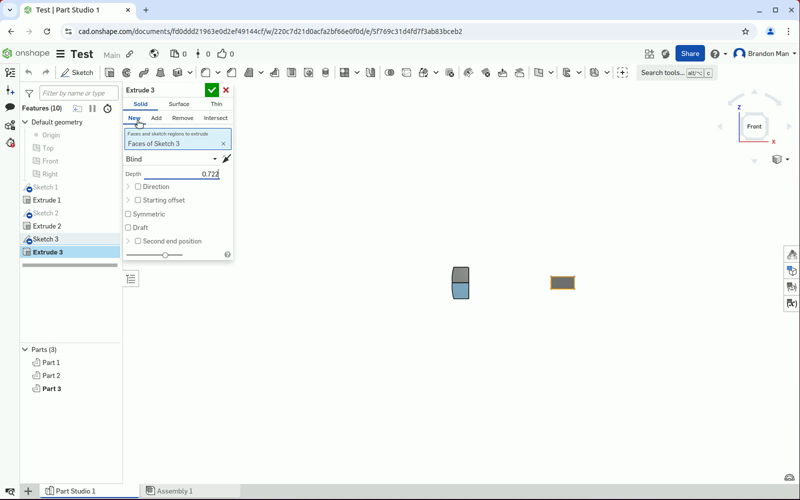
key(enter)
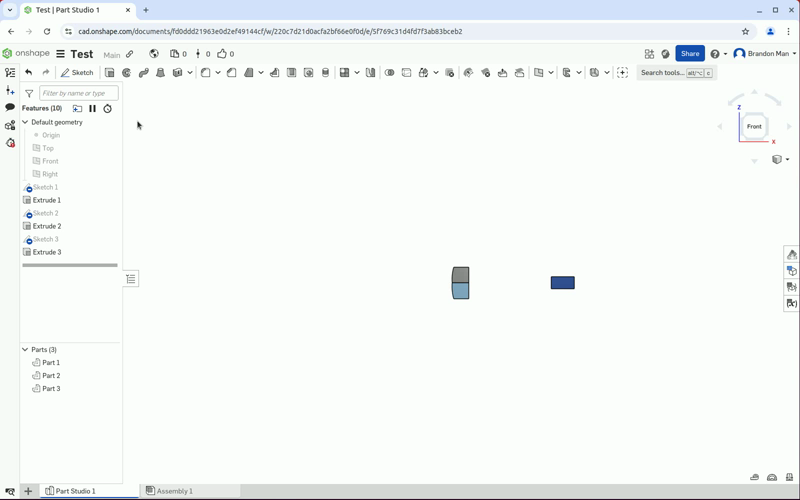
key(shift+h)
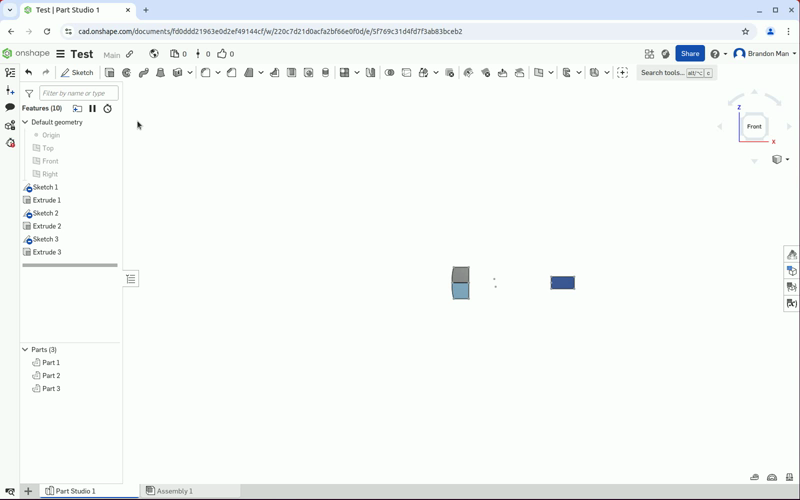
key(shift+h)
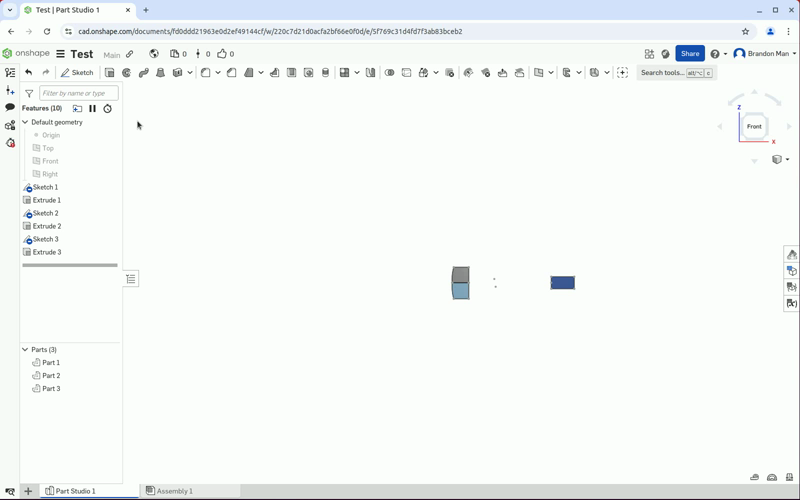
key(shift+7)
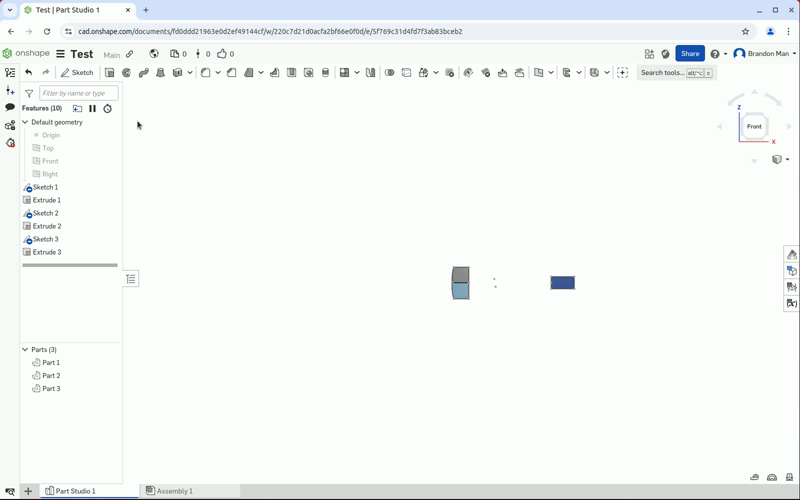
key(left, 2)
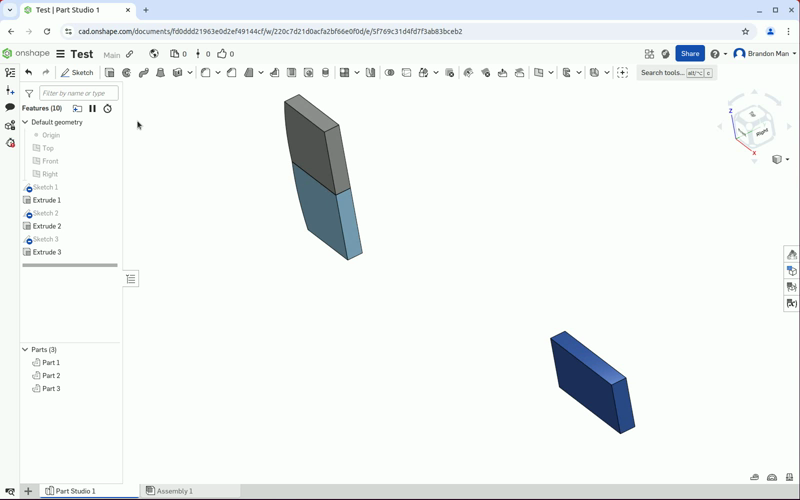
key(down, 2)
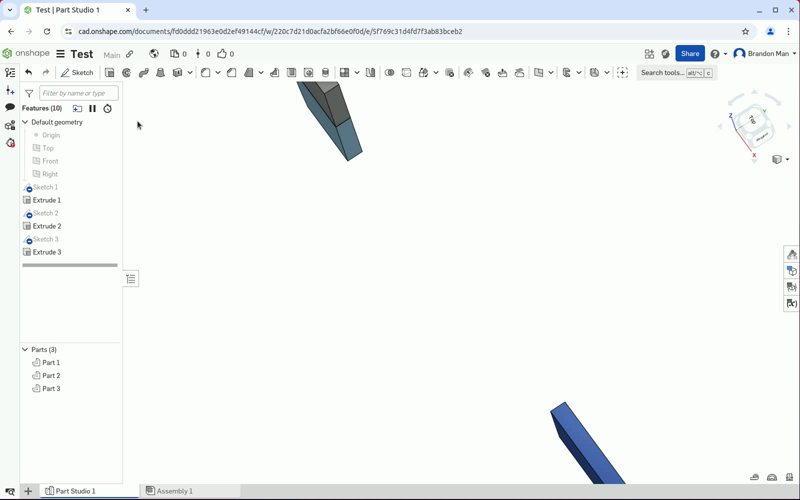
key(up, 2)
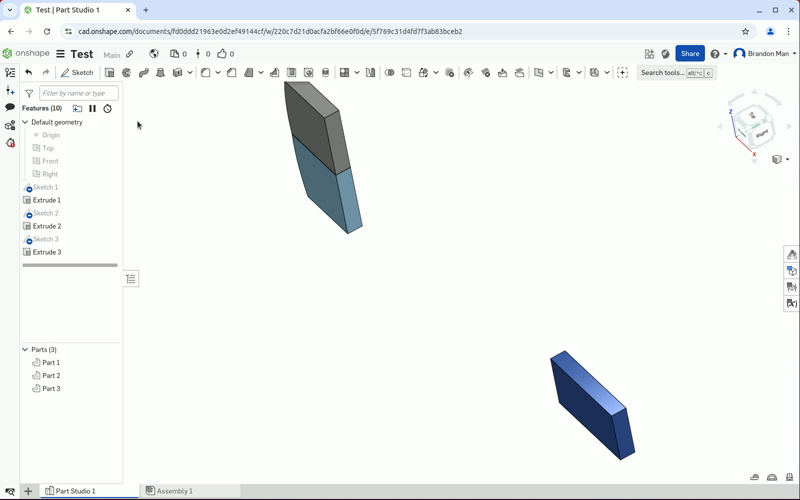
key(right, 2)
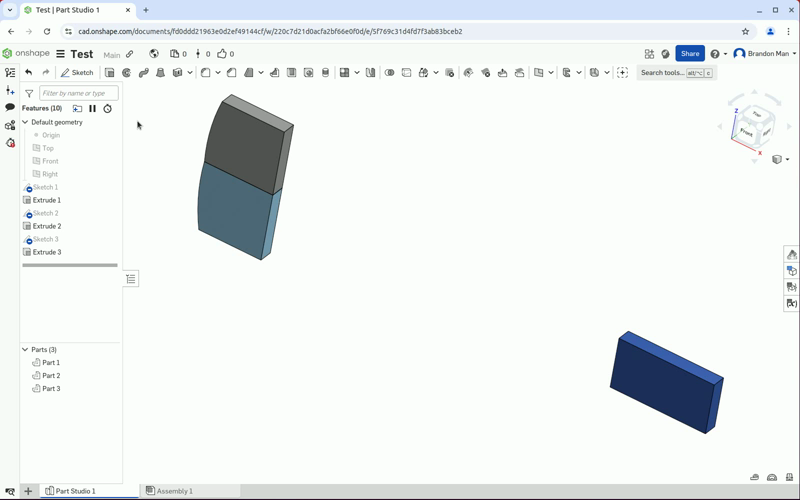
mouse_move(73, 189)
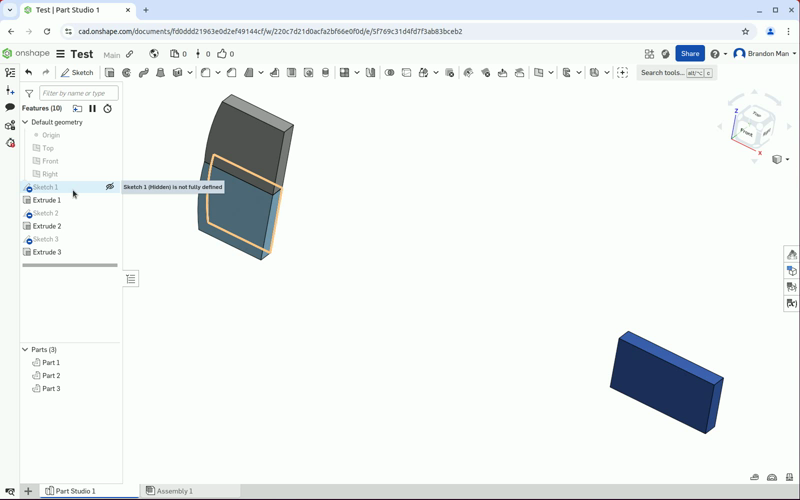
click(73, 189)